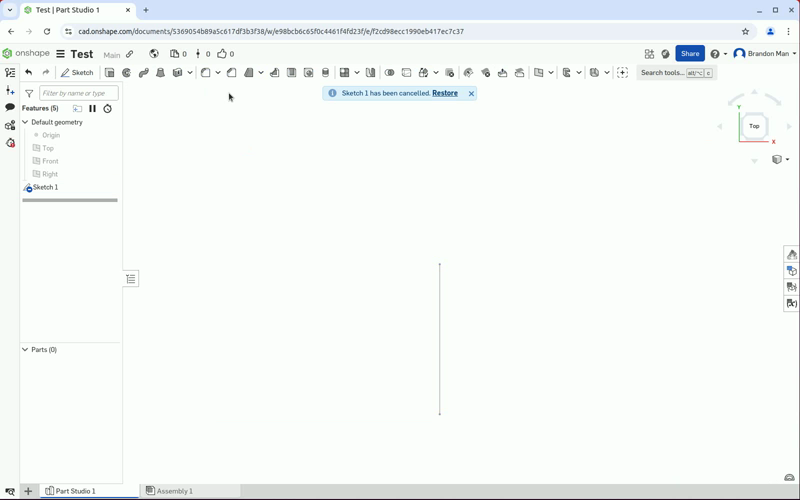
key(shift+h)
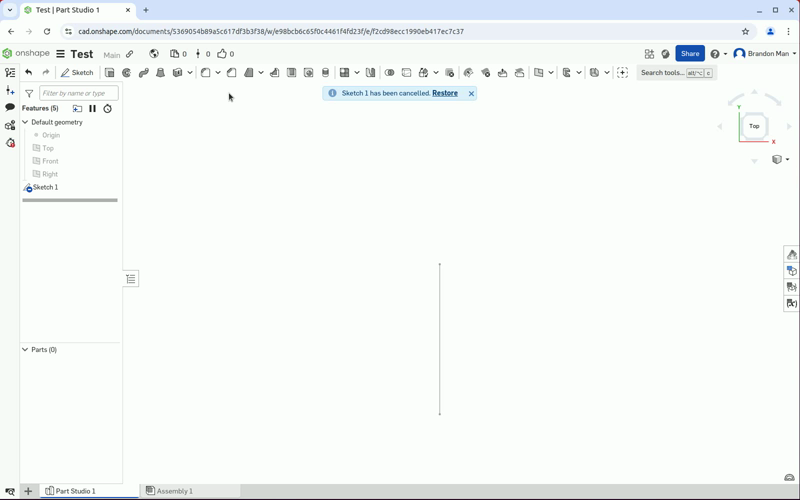
key(shift+s)
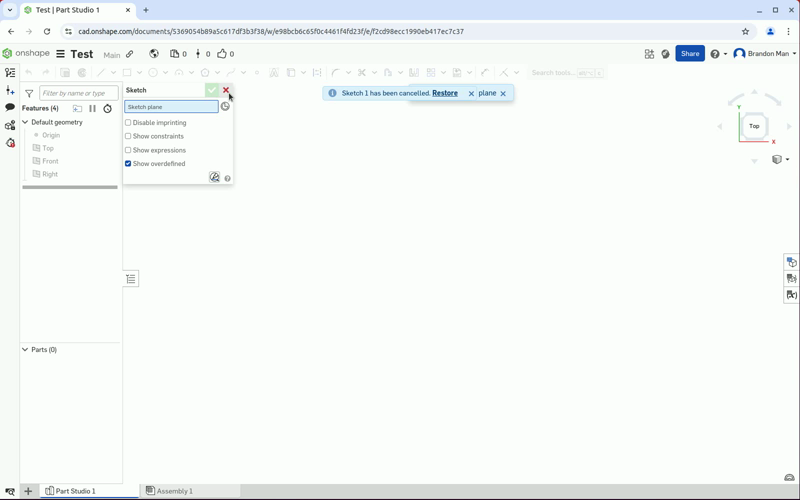
mouse_move(73, 150)
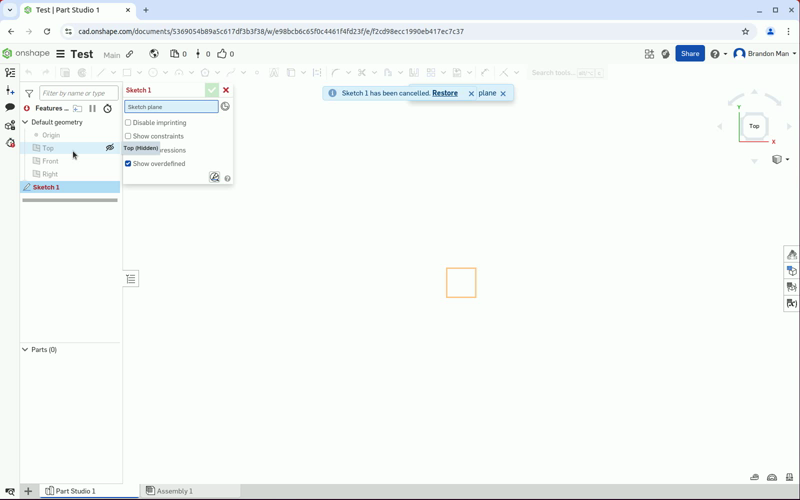
click(73, 150)
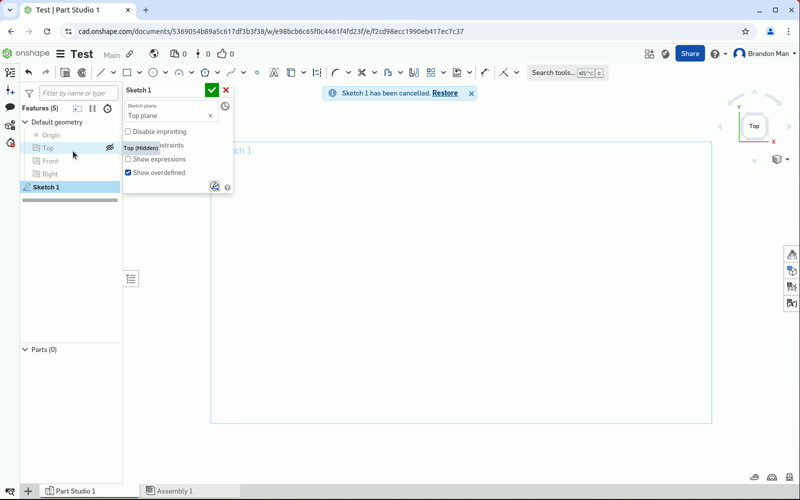
mouse_move(73, 352)
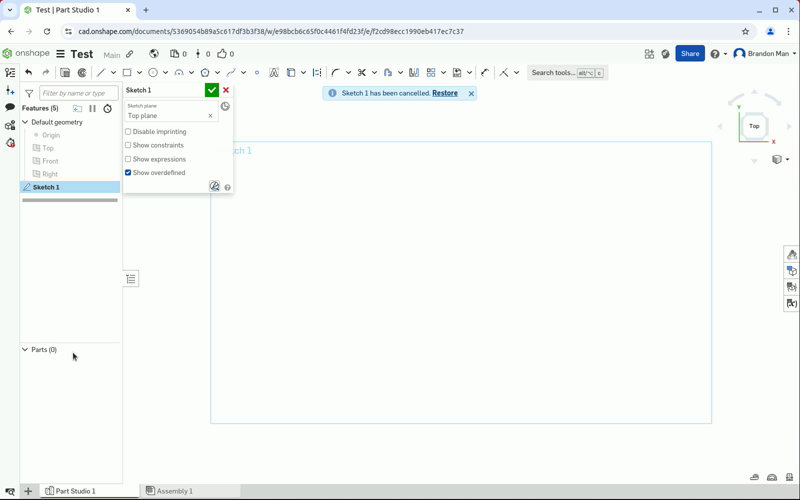
key(y)
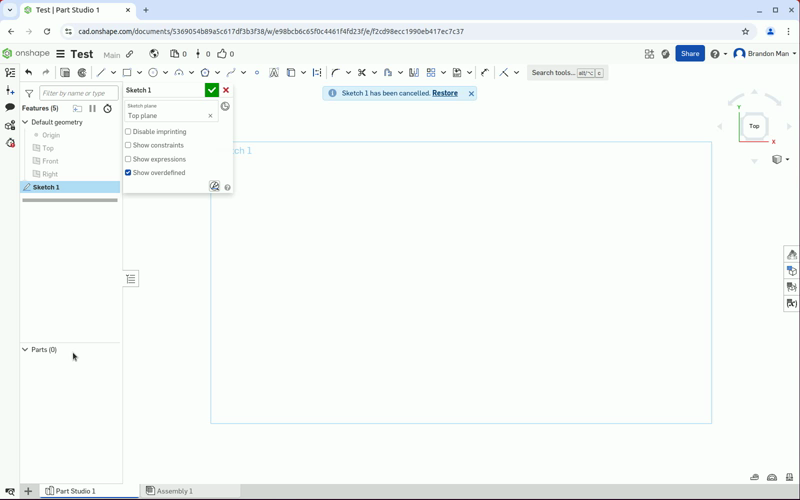
key(c)
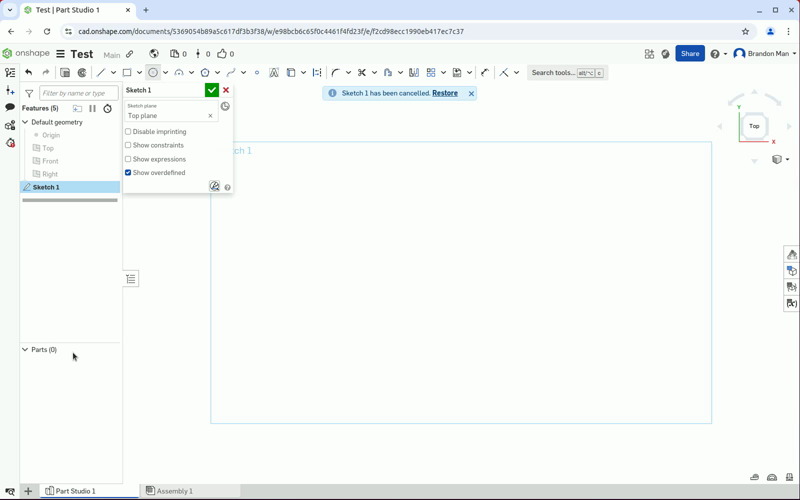
key_down(shift)
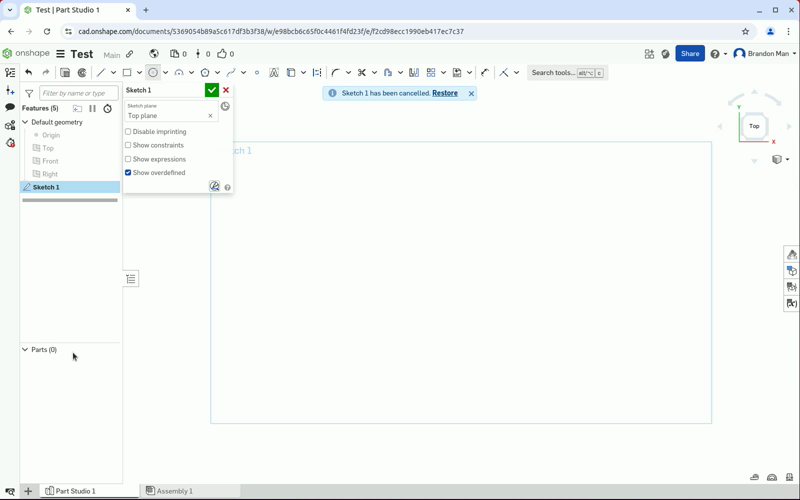
mouse_move(461, 282)
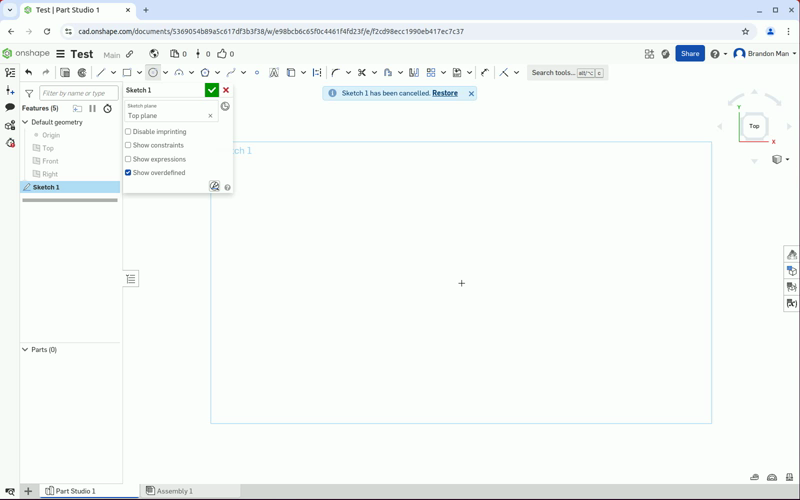
click(461, 282)
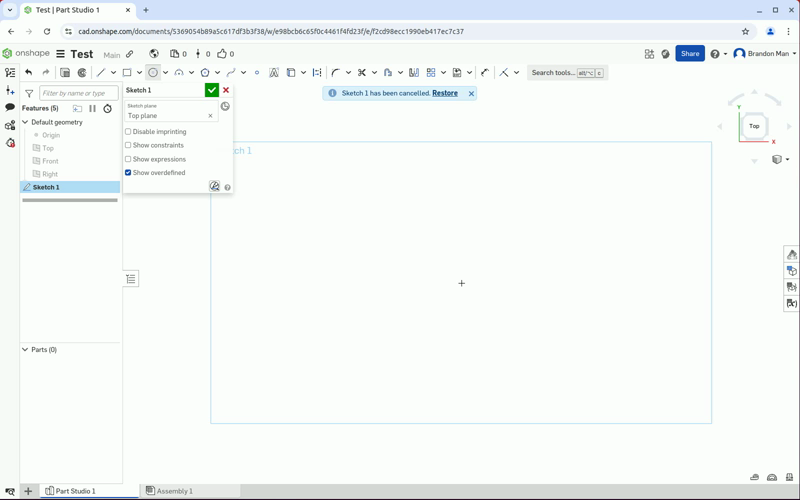
key_up(shift)
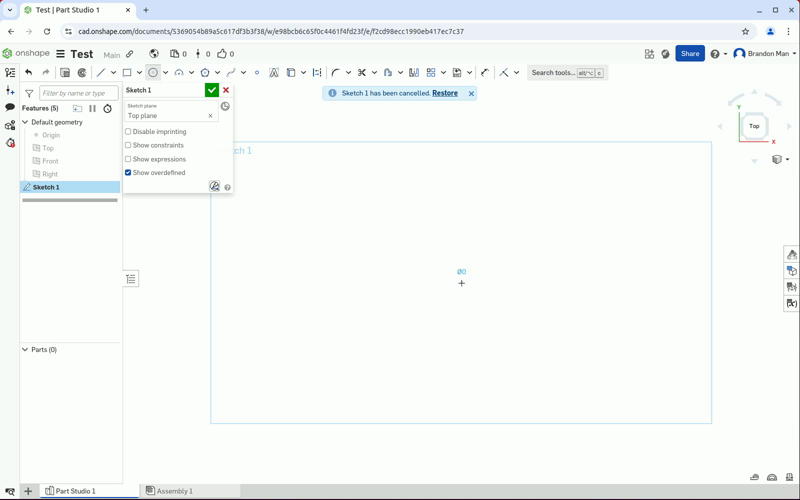
mouse_move(524, 282)
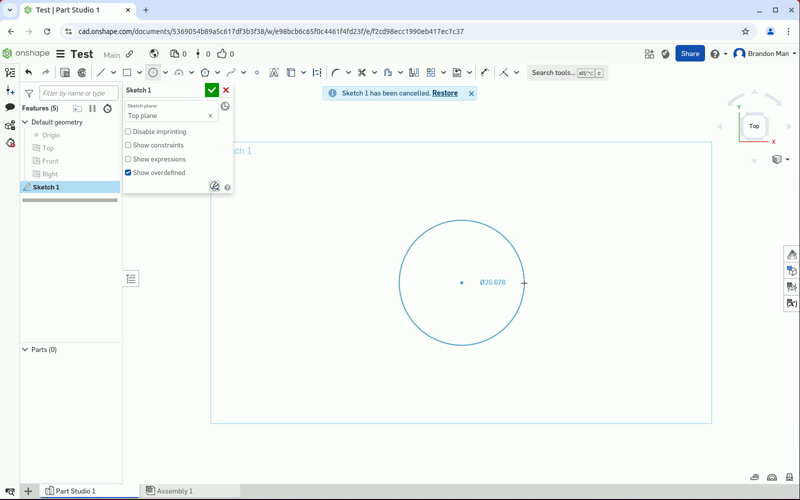
click(524, 282)
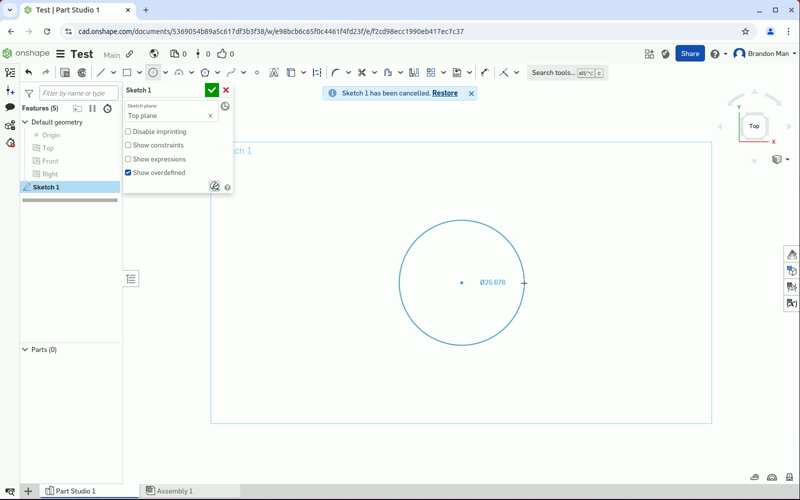
key(esc)
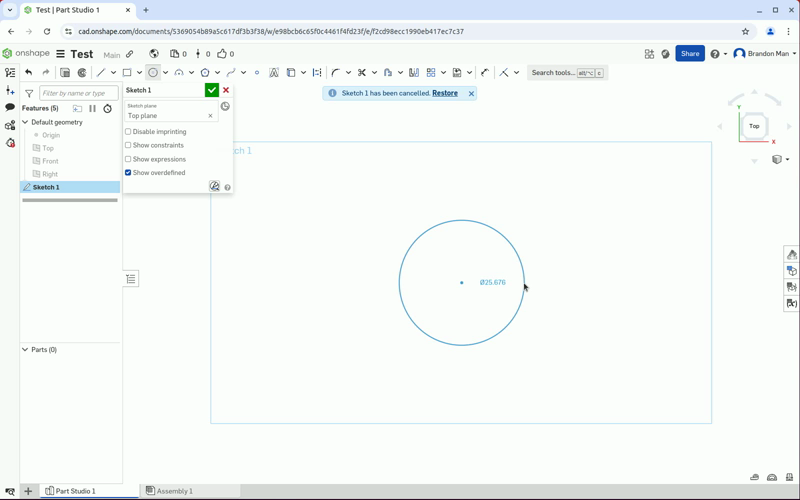
key(c)
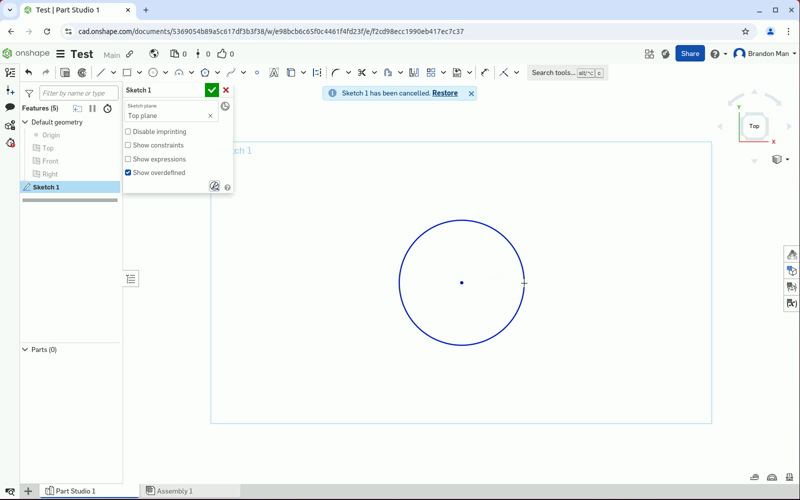
key_down(shift)
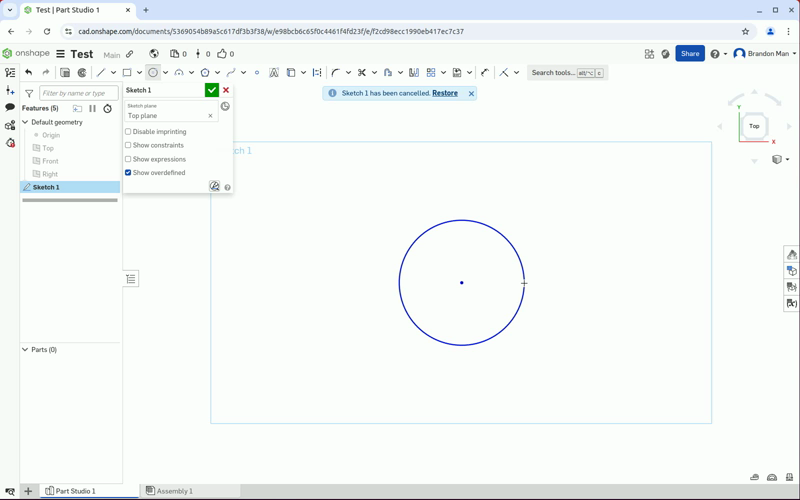
mouse_move(461, 282)
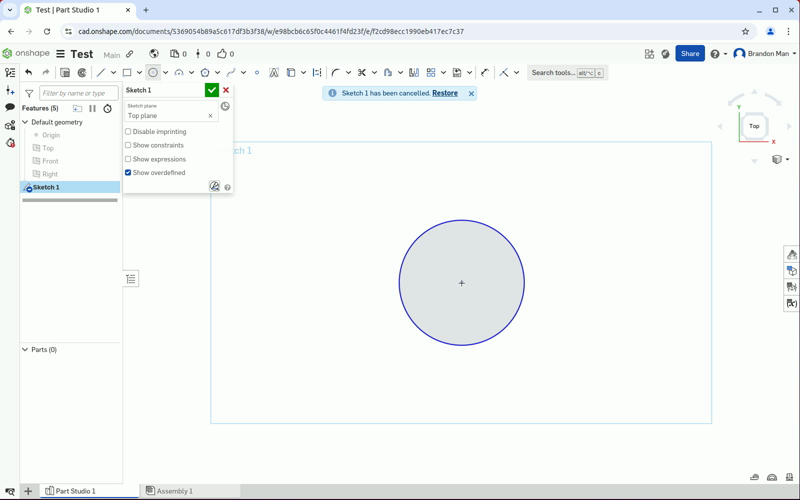
click(461, 282)
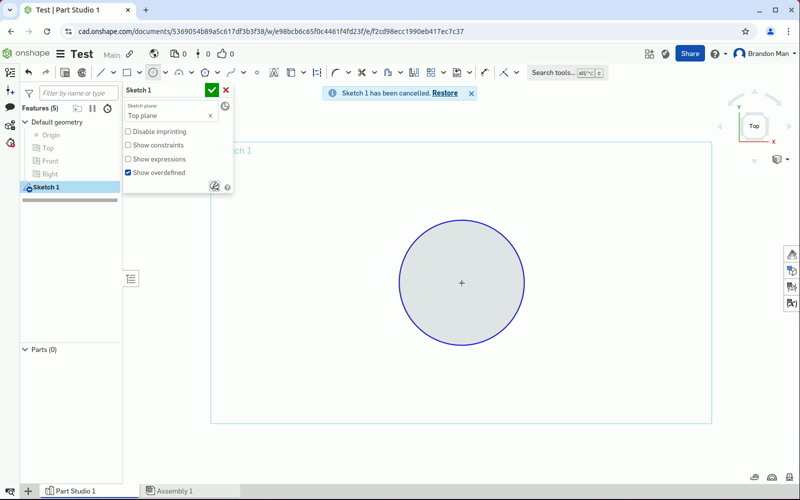
key_up(shift)
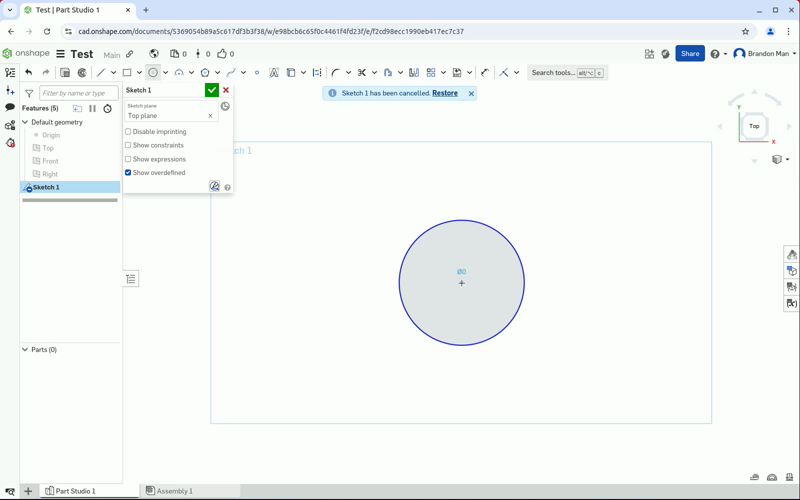
mouse_move(522, 282)
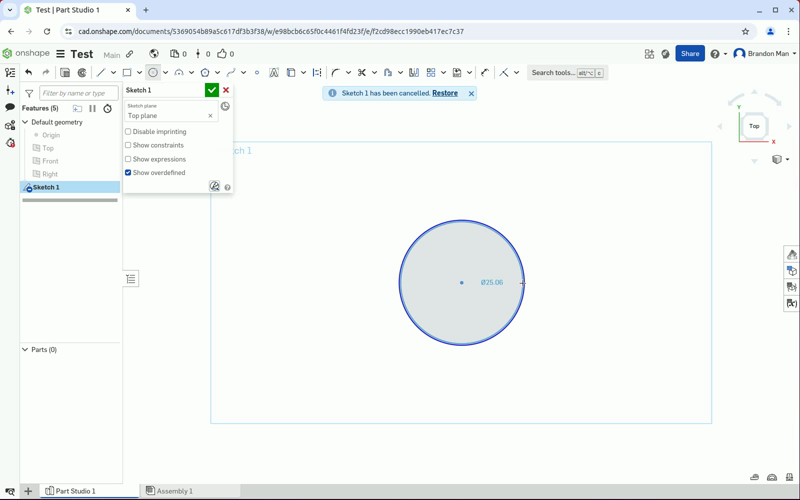
scroll(6)
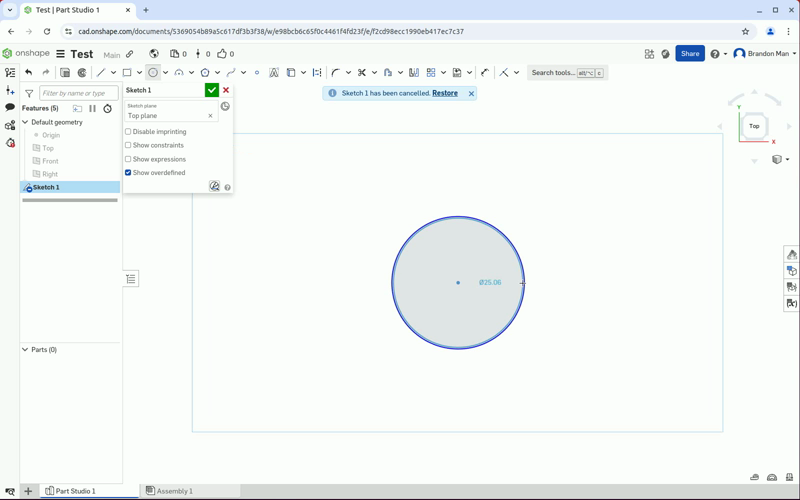
scroll(6)
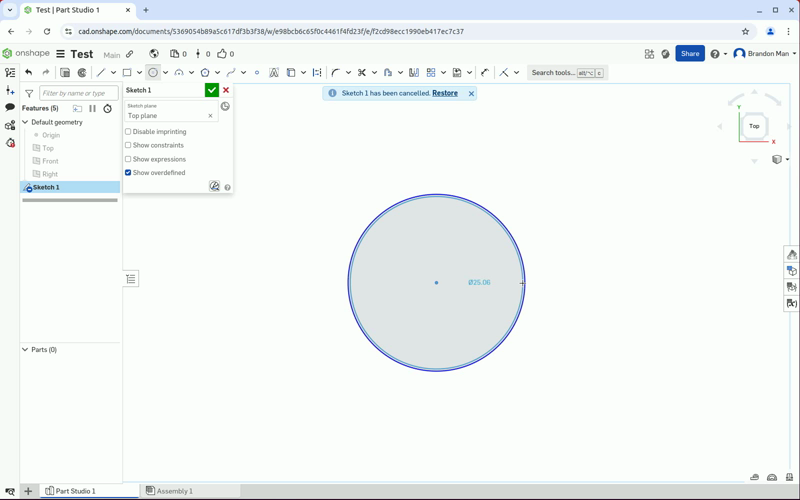
scroll(6)
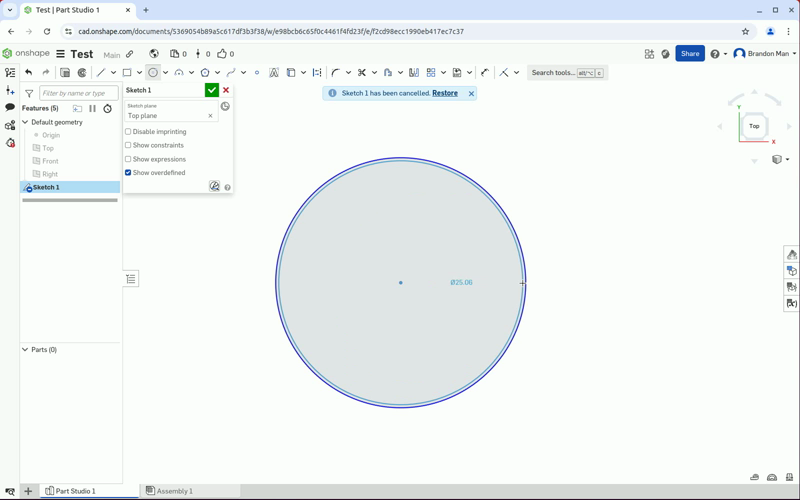
scroll(6)
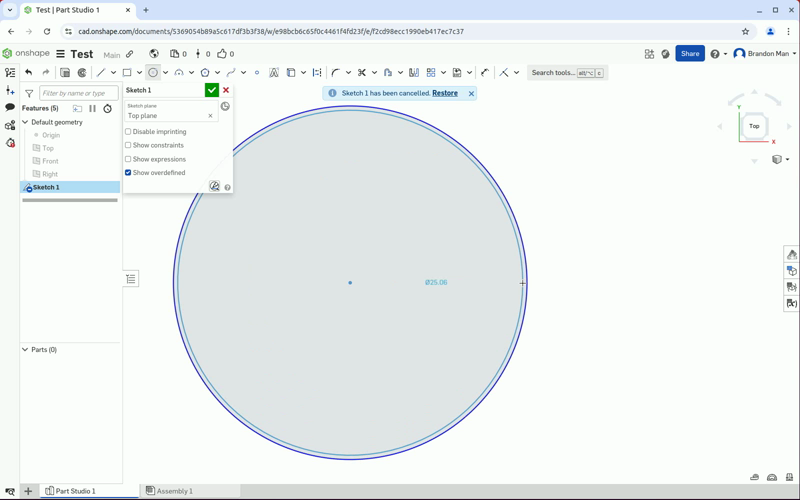
scroll(6)
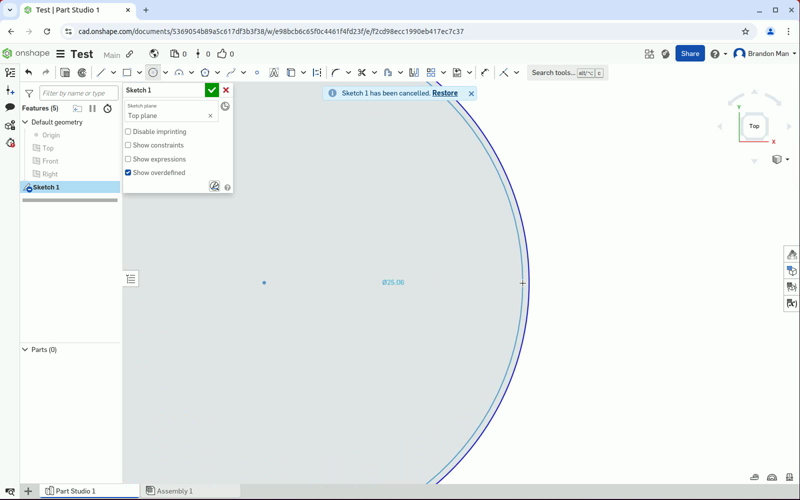
scroll(6)
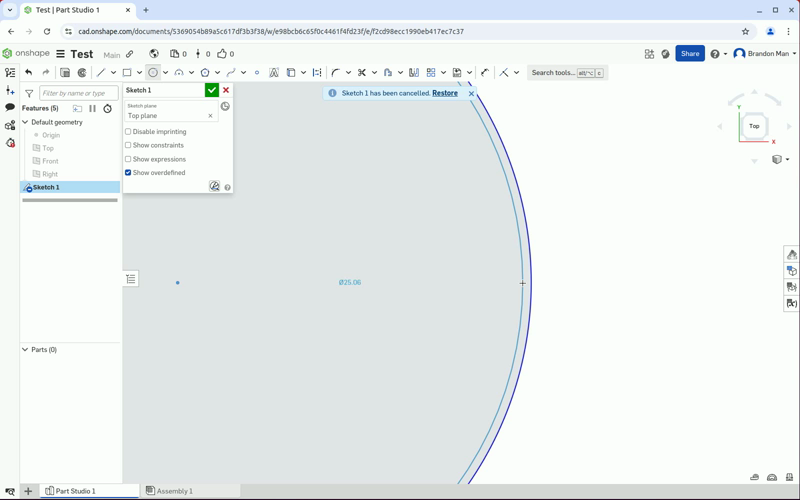
scroll(6)
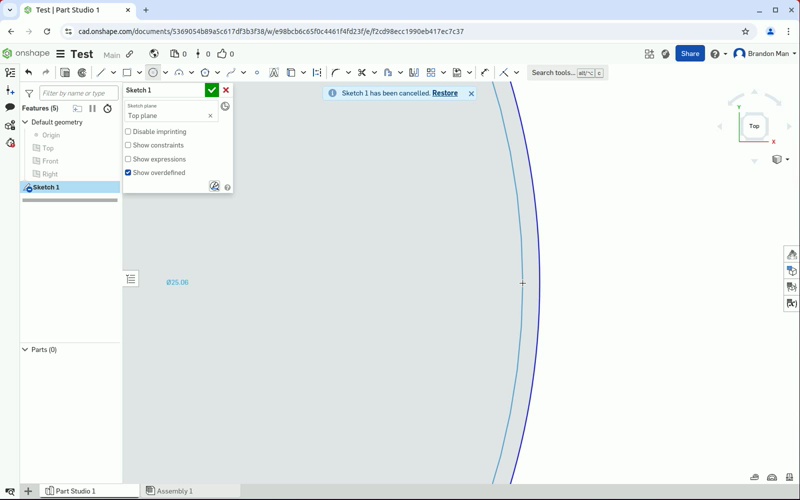
click(522, 282)
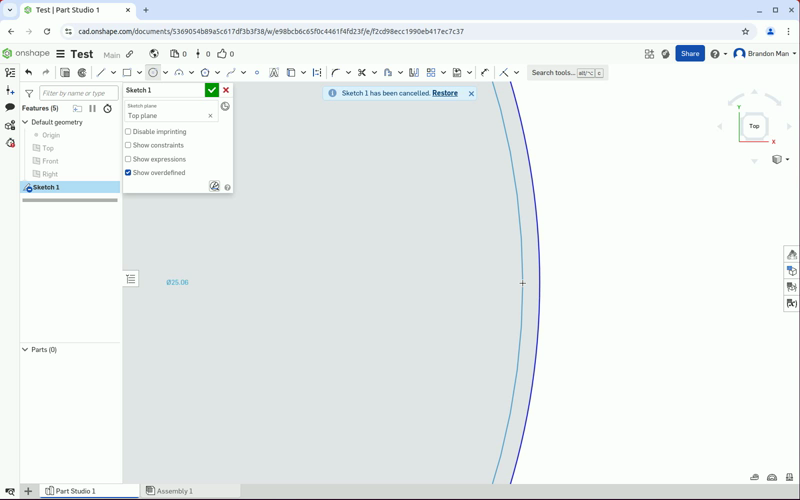
scroll(-6)
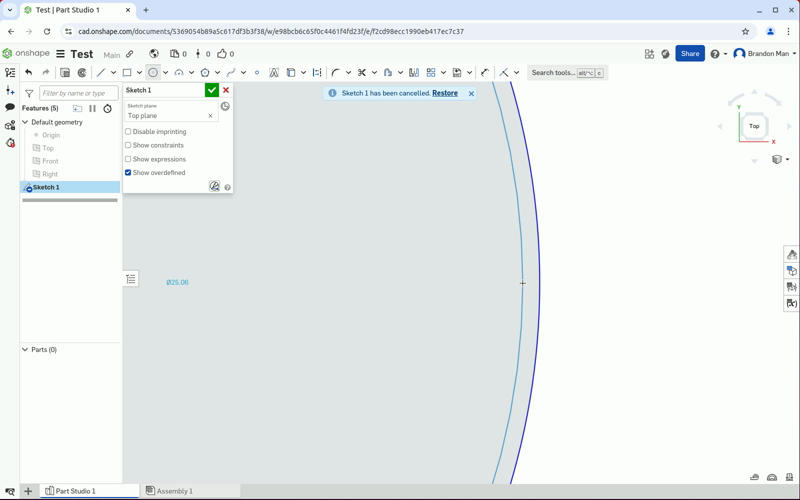
scroll(-6)
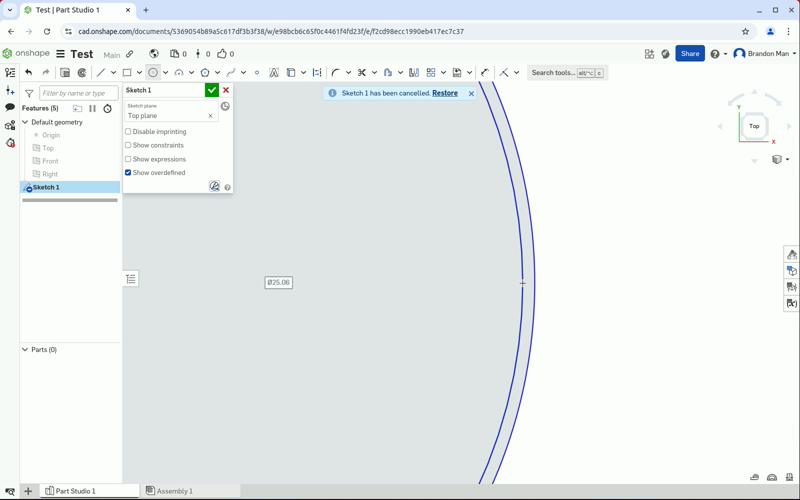
scroll(-6)
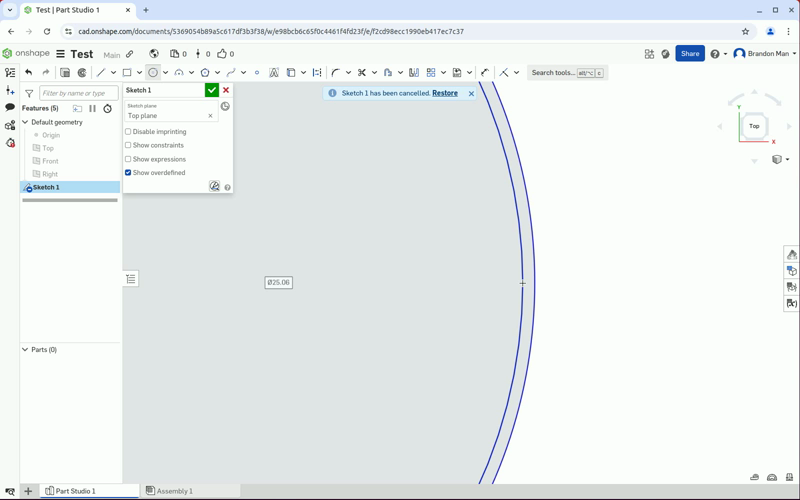
scroll(-6)
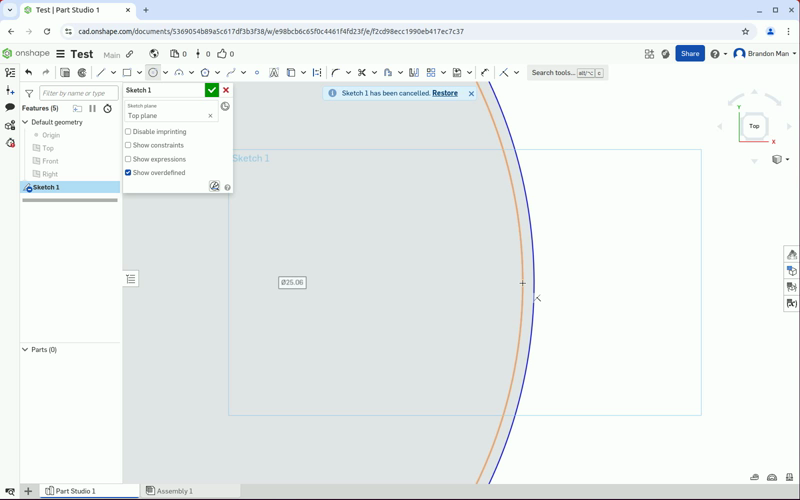
scroll(-6)
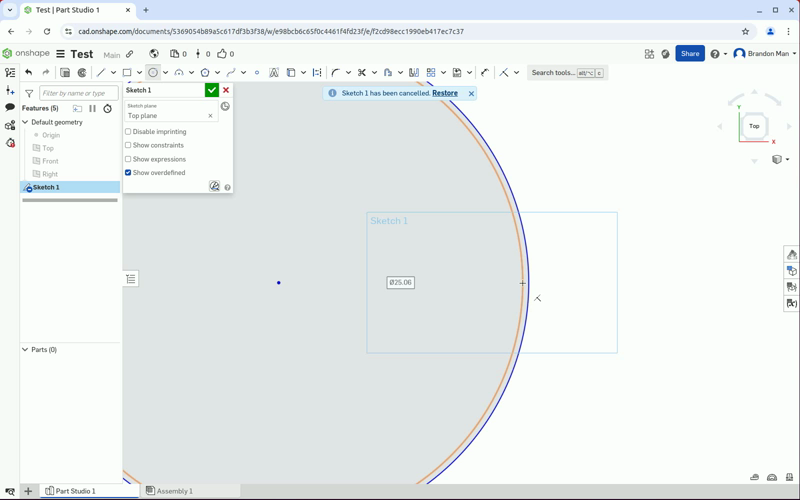
scroll(-6)
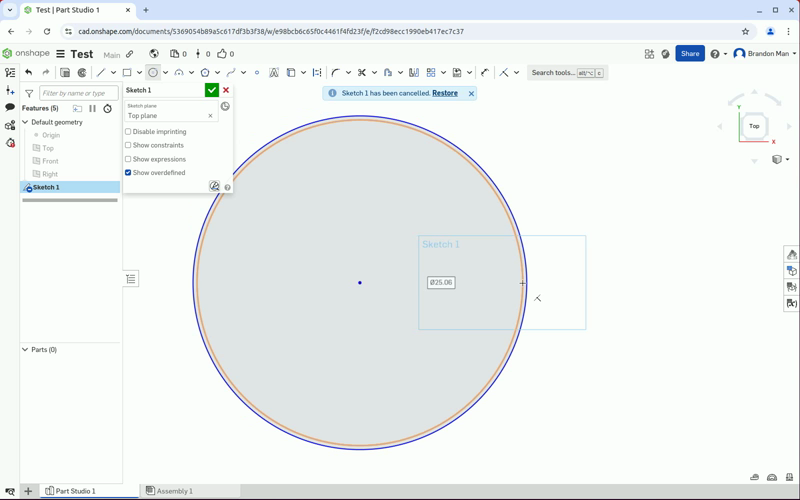
scroll(-6)
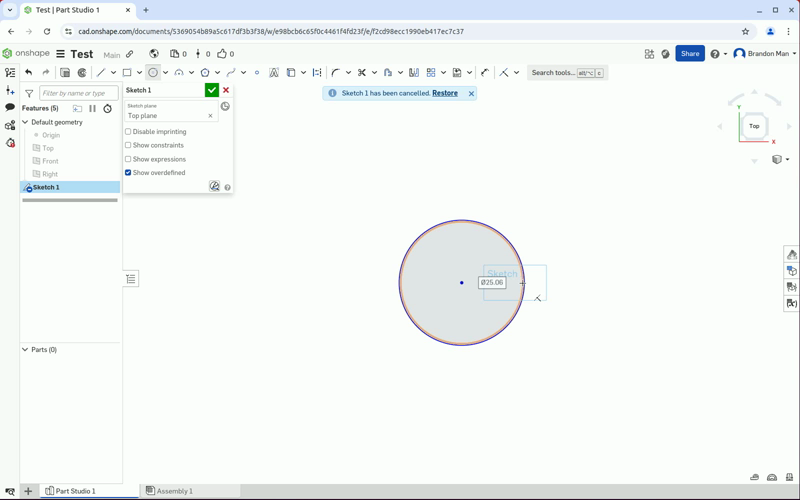
key(esc)
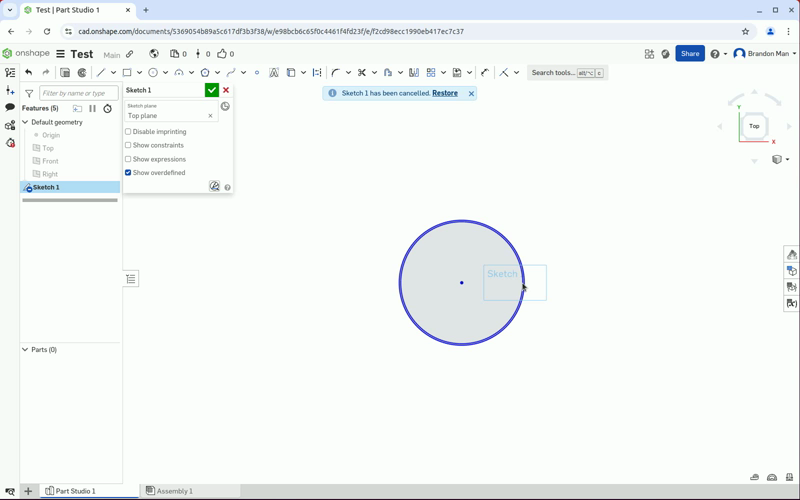
mouse_move(446, 223)
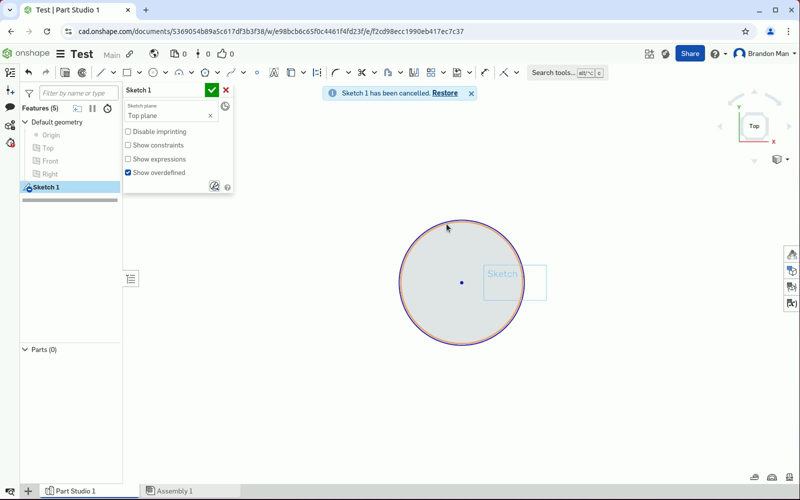
scroll(6)
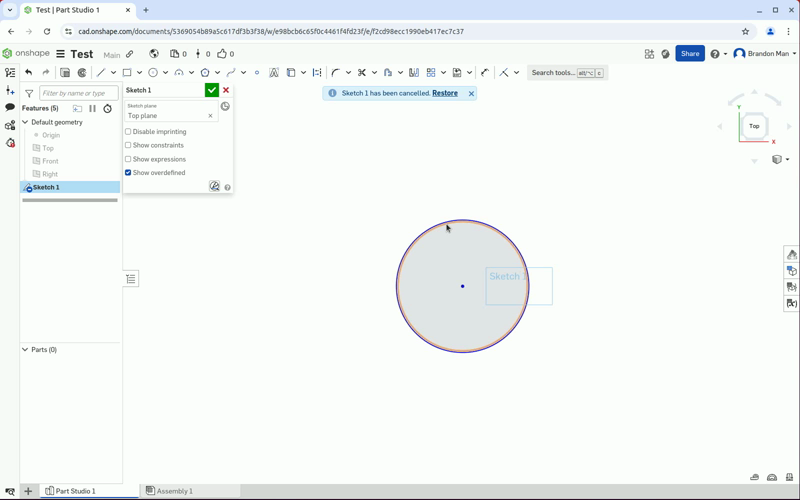
scroll(6)
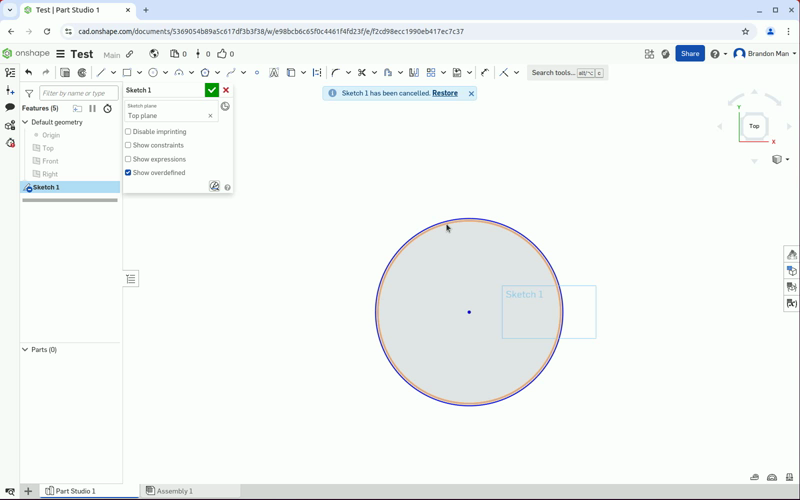
scroll(6)
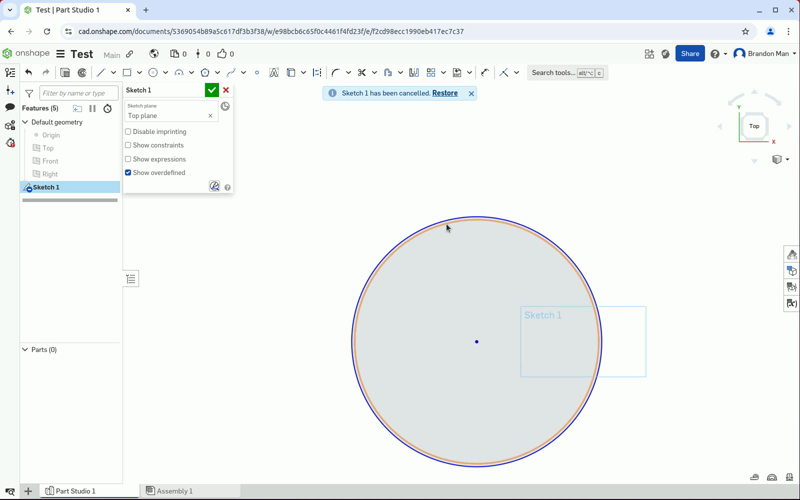
scroll(6)
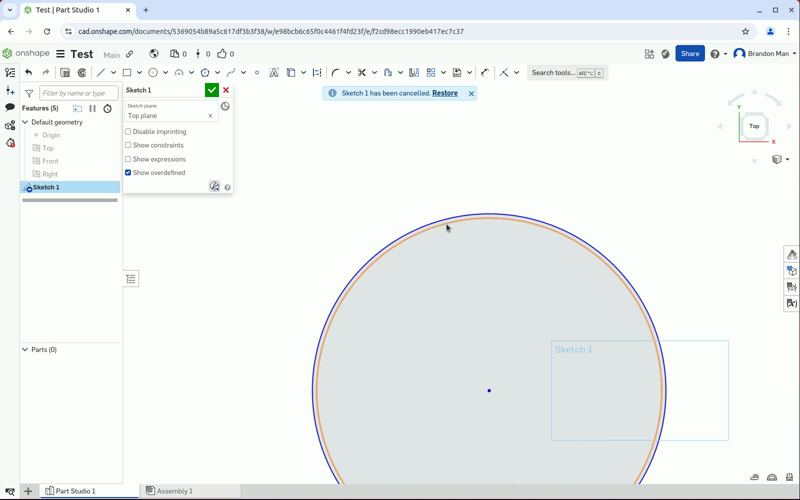
scroll(6)
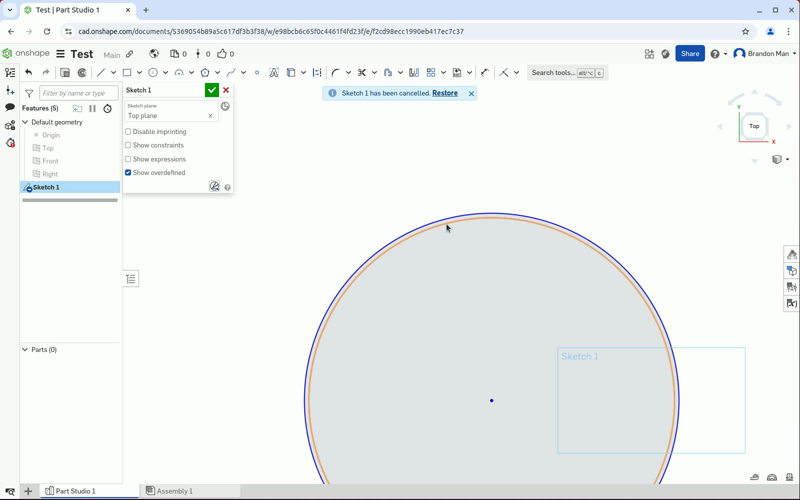
scroll(6)
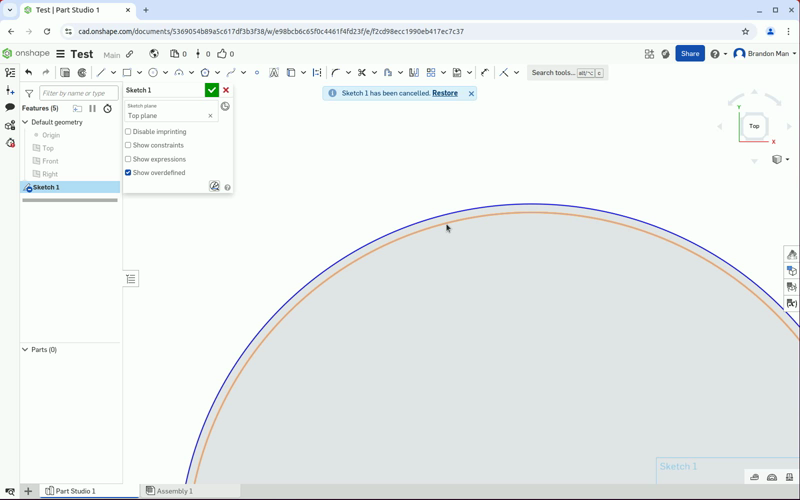
scroll(6)
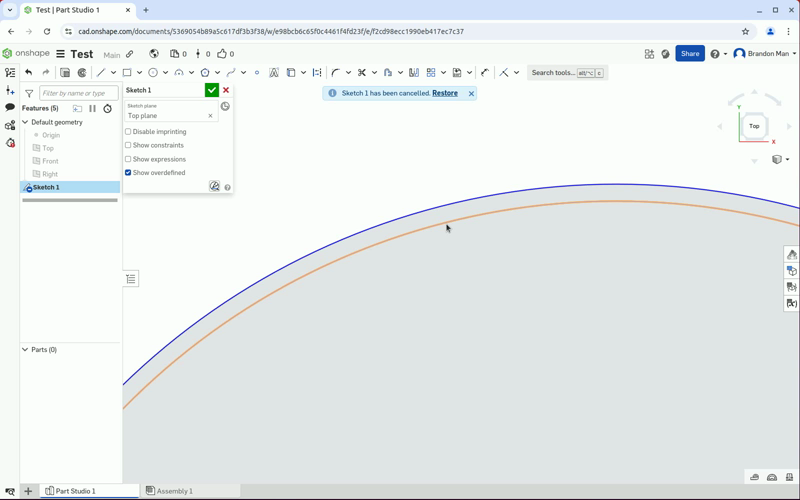
click(446, 223)
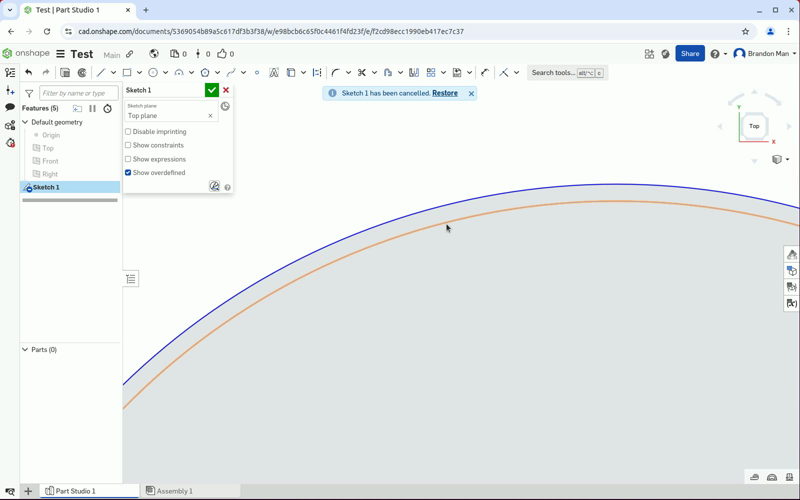
scroll(-6)
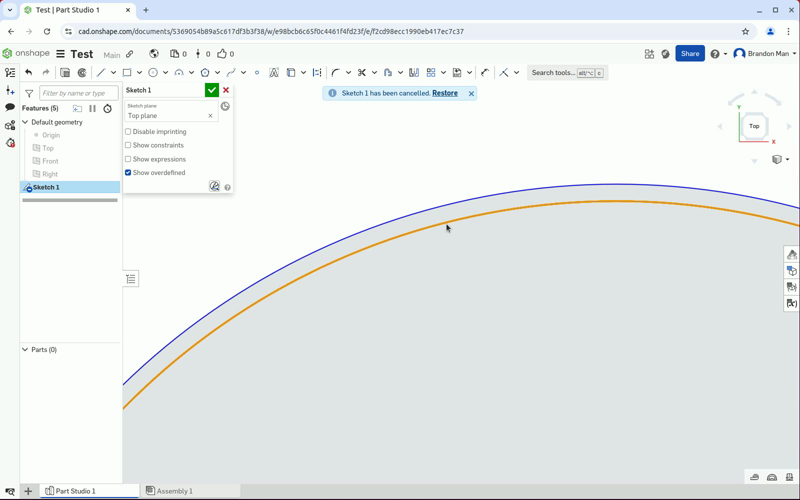
scroll(-6)
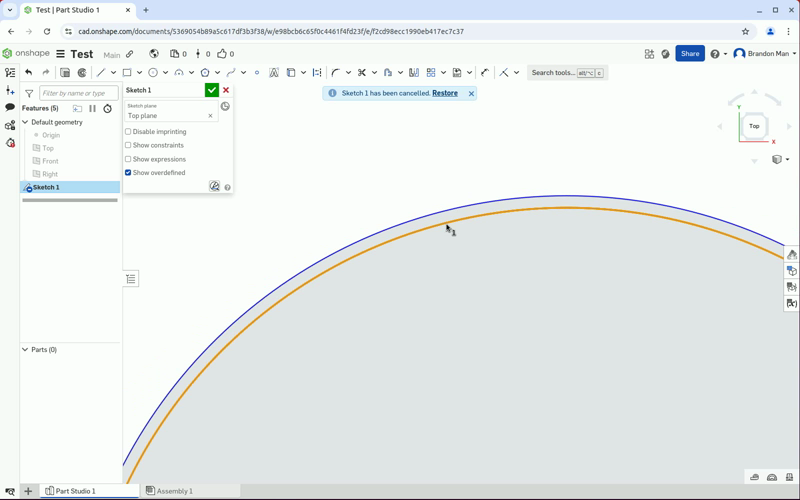
scroll(-6)
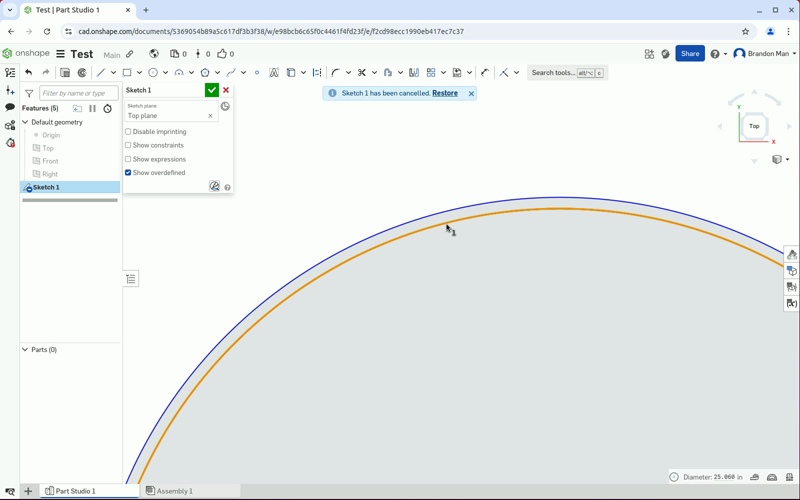
scroll(-6)
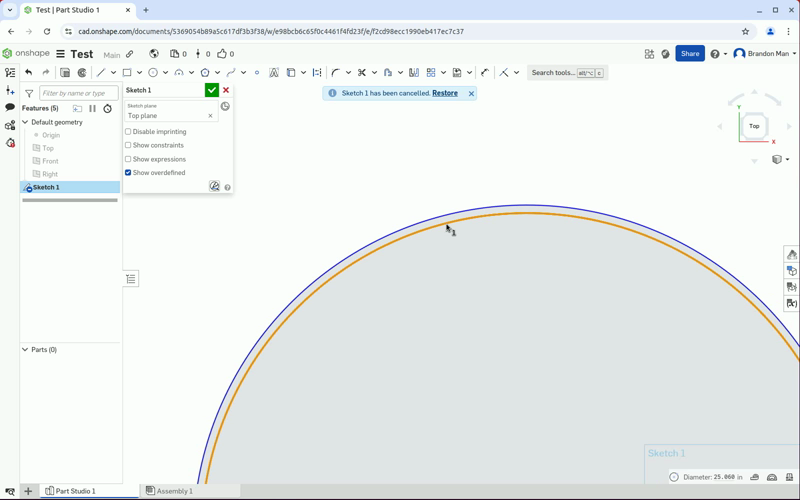
scroll(-6)
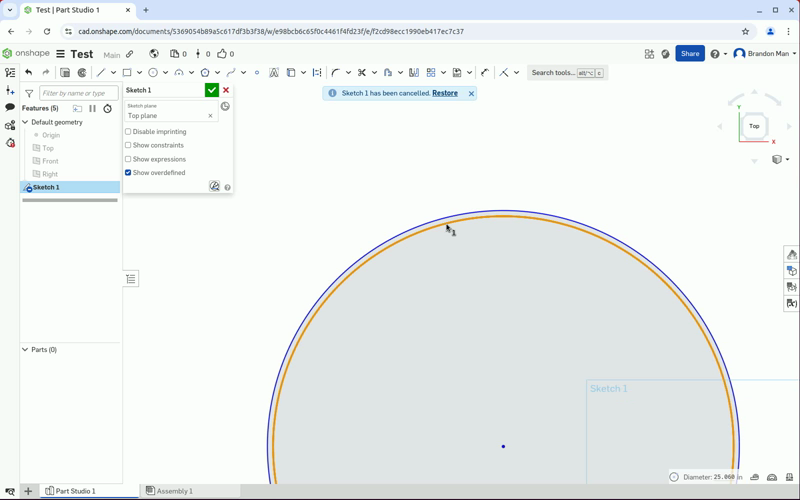
scroll(-6)
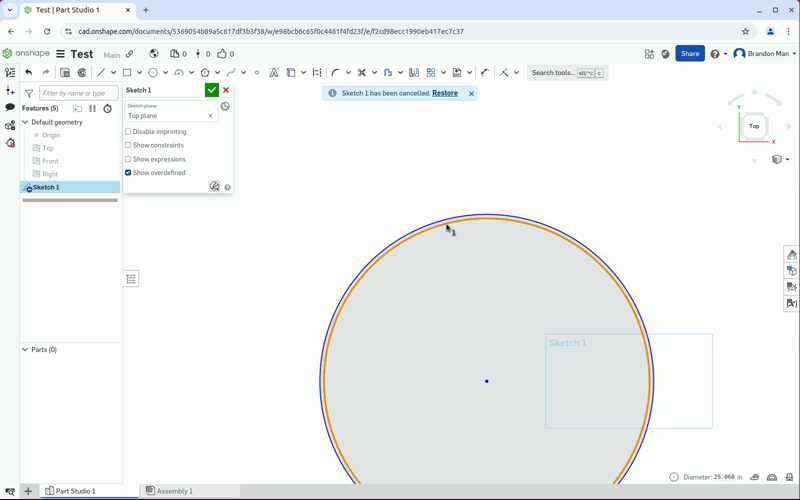
scroll(-6)
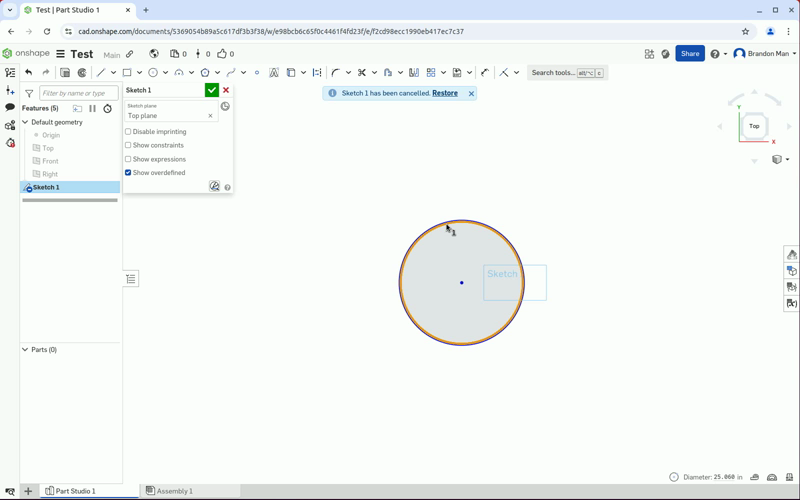
mouse_move(73, 352)
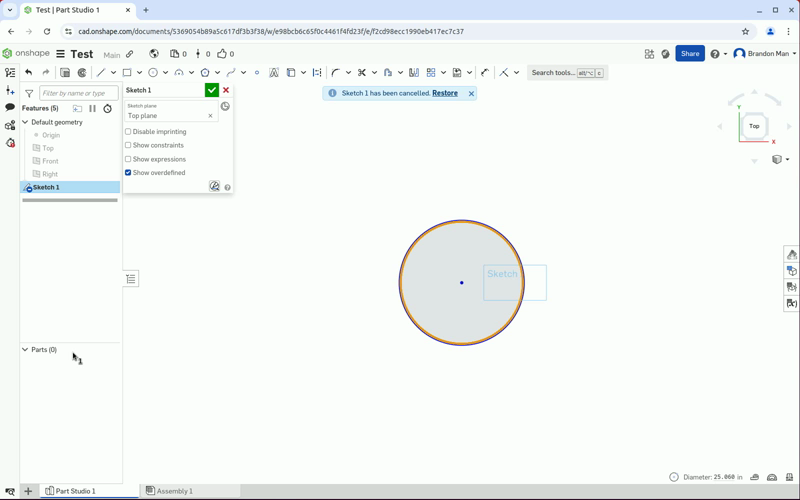
key(shift+y)
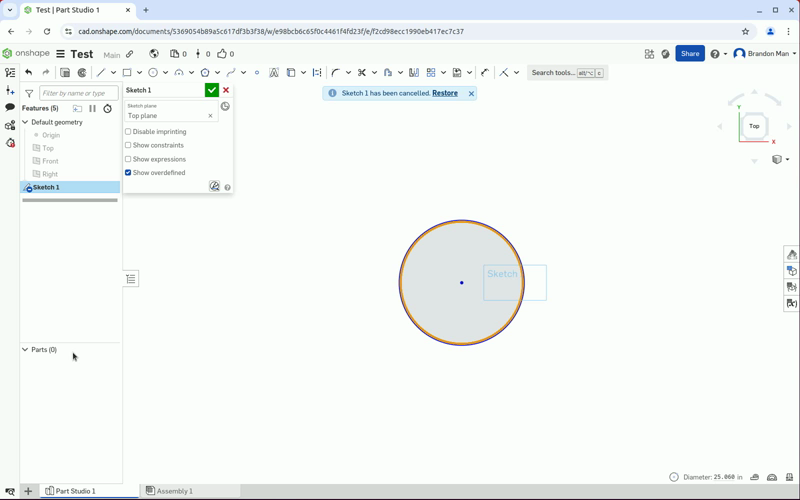
key(shift+e)
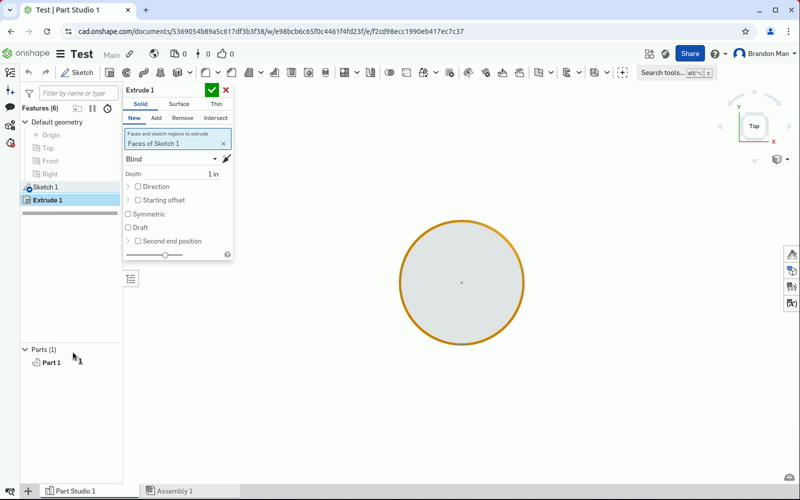
mouse_move(143, 106)
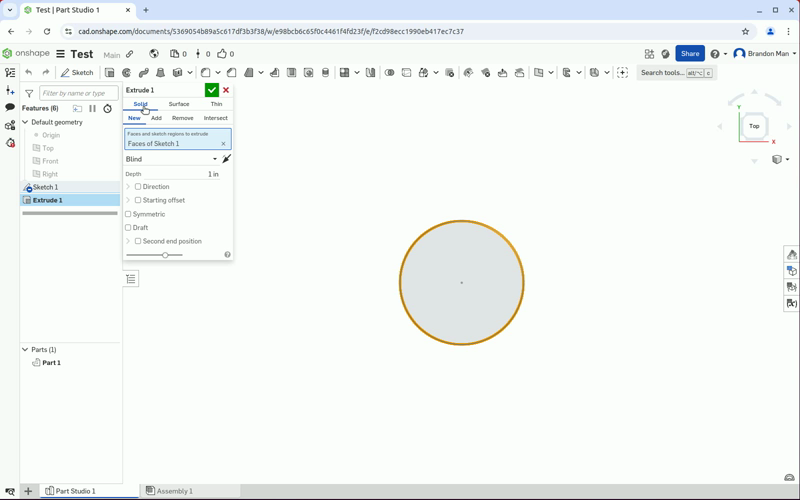
click(143, 106)
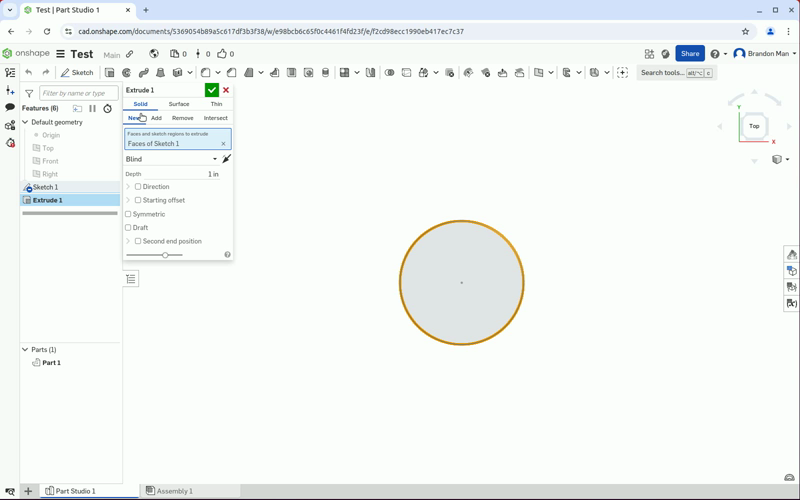
mouse_move(137, 120)
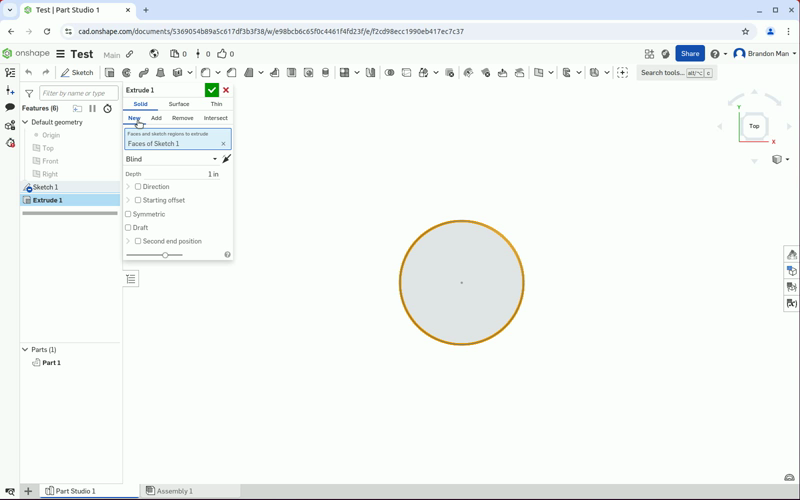
click(137, 120)
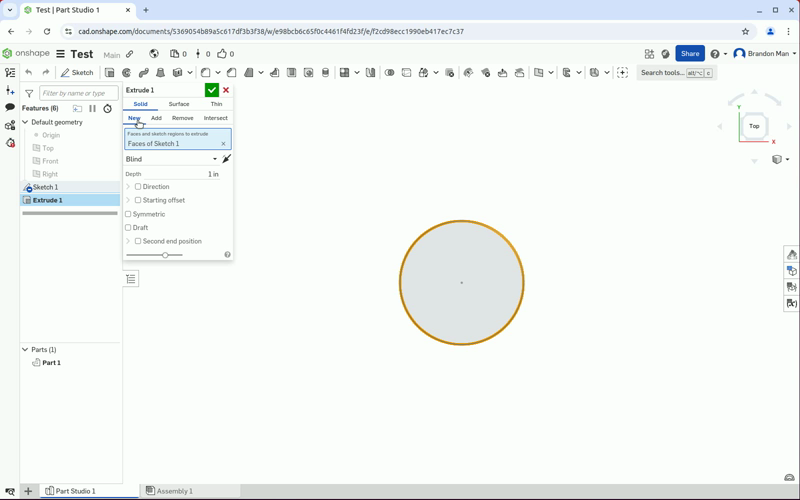
key(tab, 4)
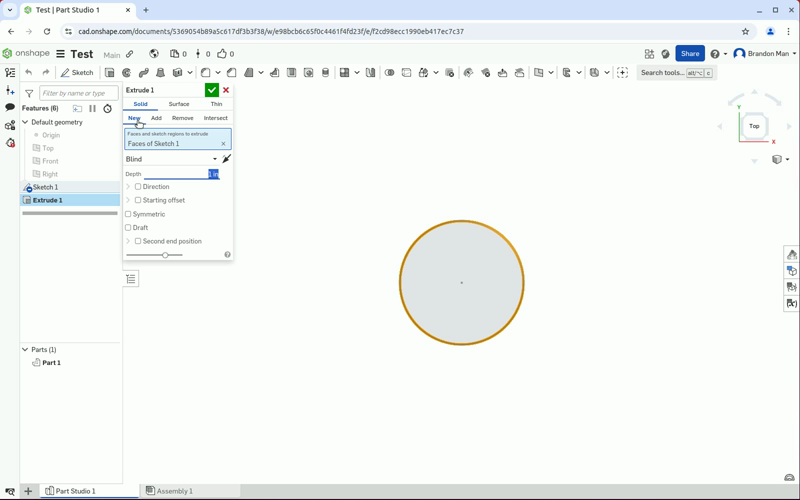
text(23.108)
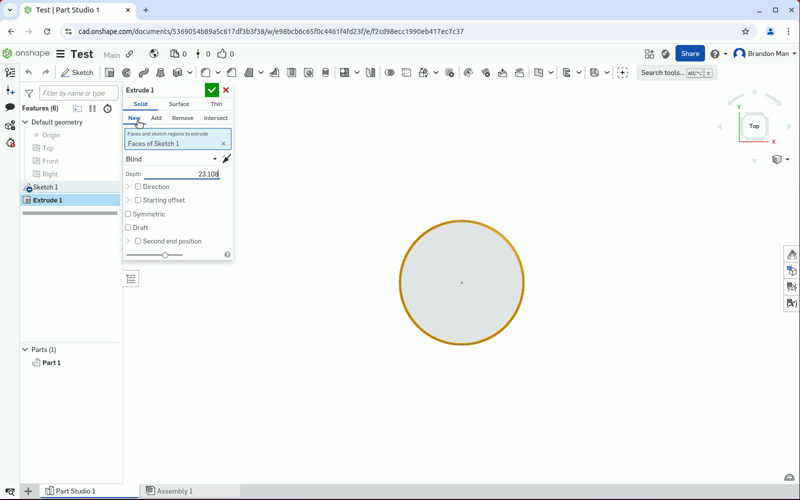
key(enter)
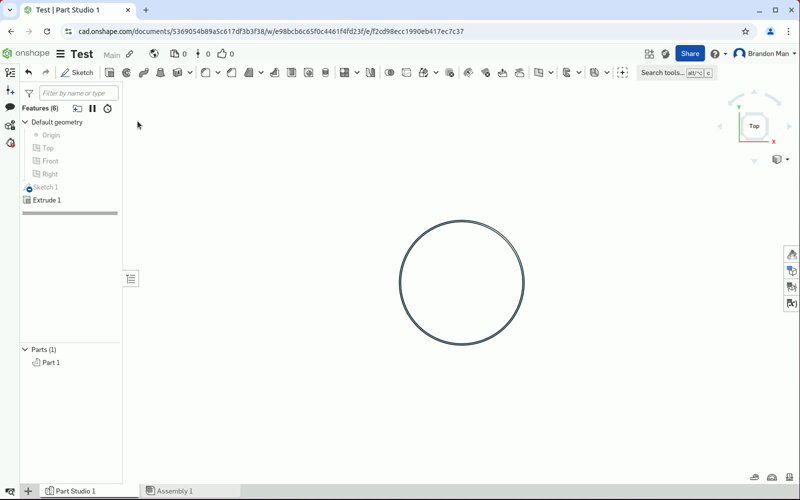
key(shift+h)
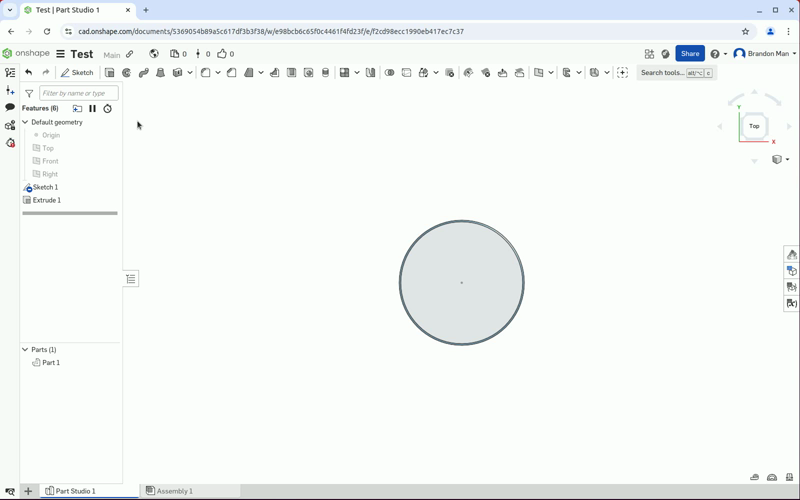
key(shift+h)
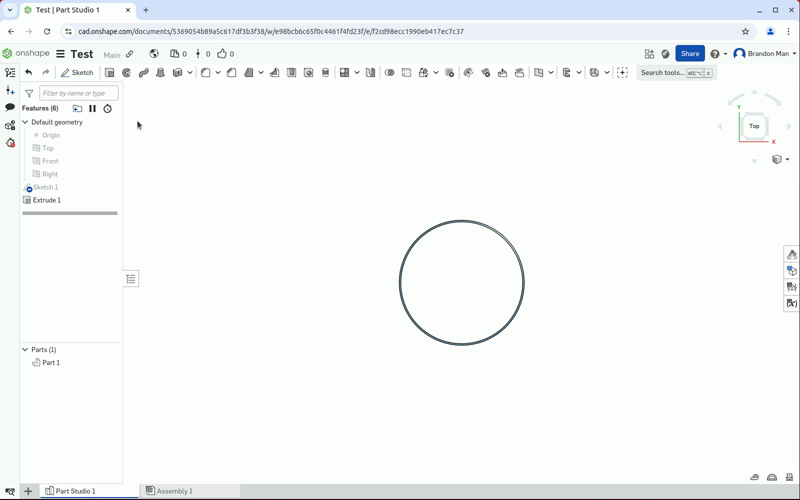
mouse_move(73, 189)
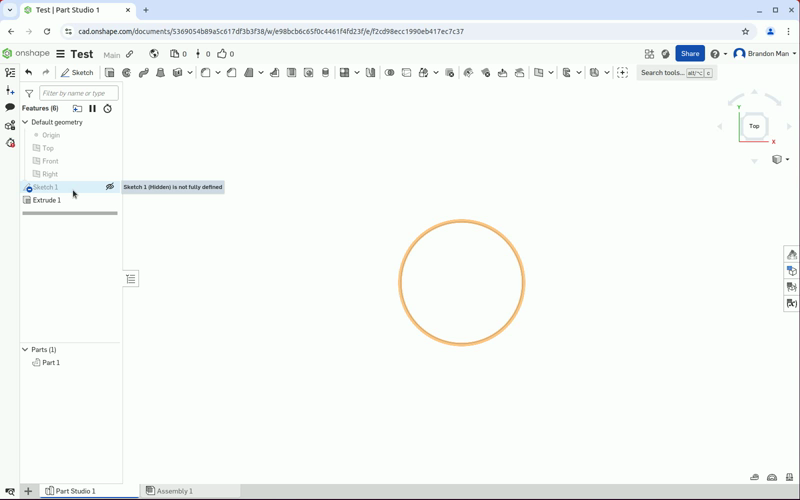
click(73, 189)
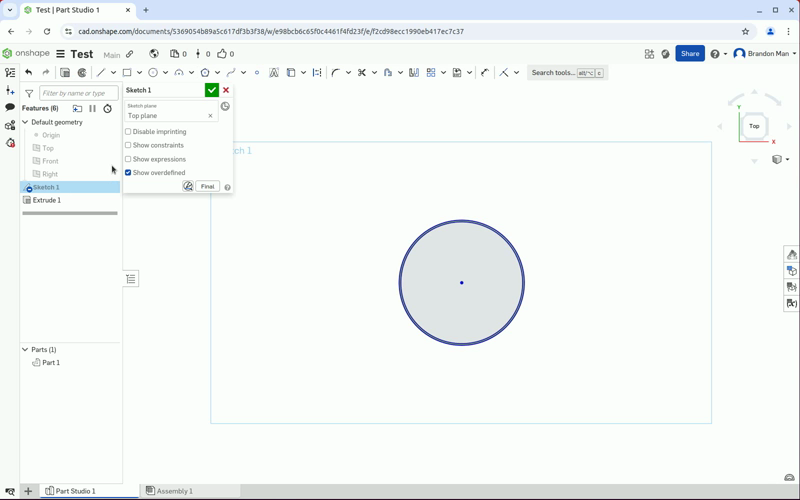
mouse_move(229, 92)
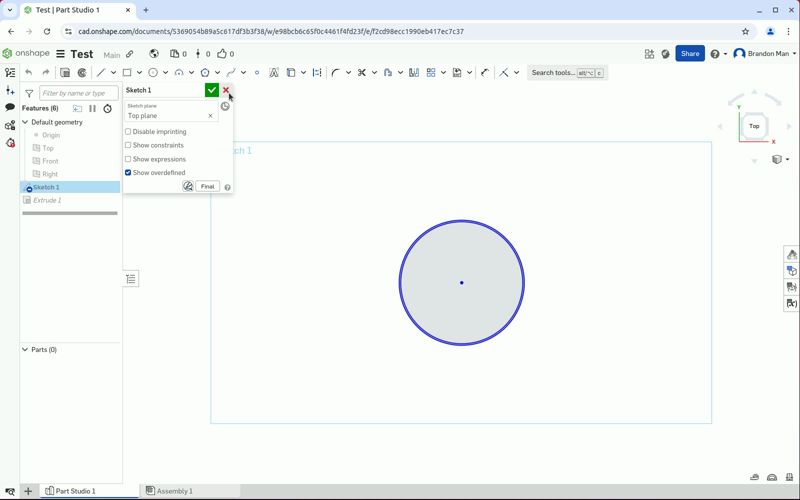
click(229, 92)
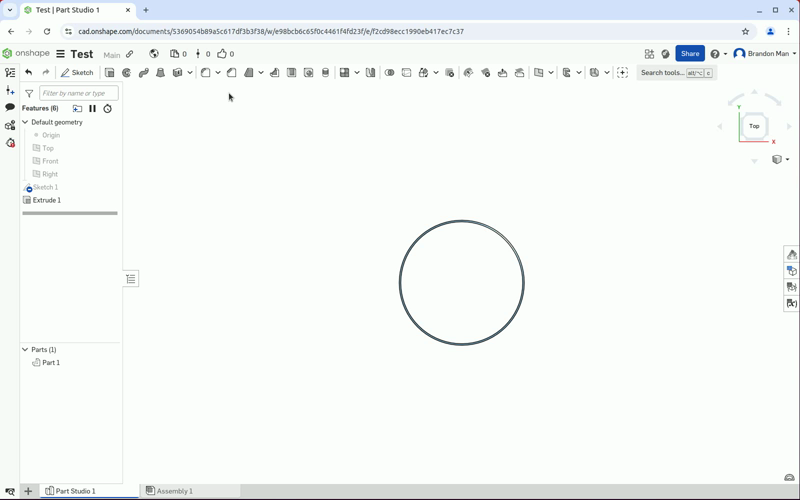
mouse_move(541, 75)
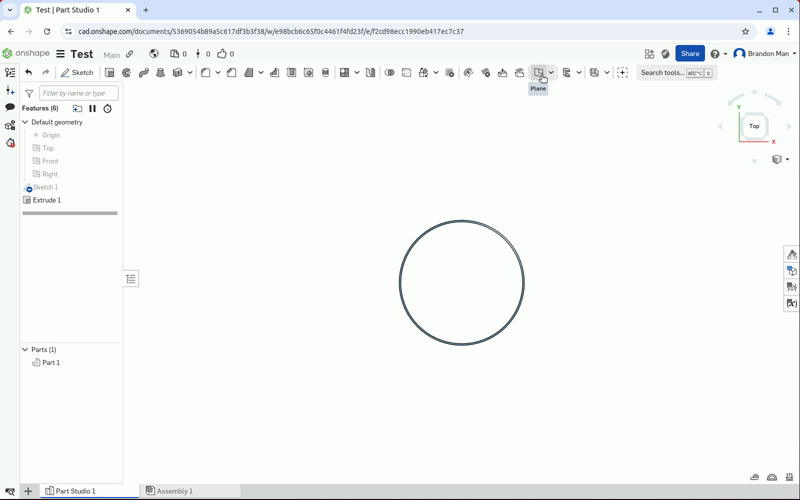
click(541, 75)
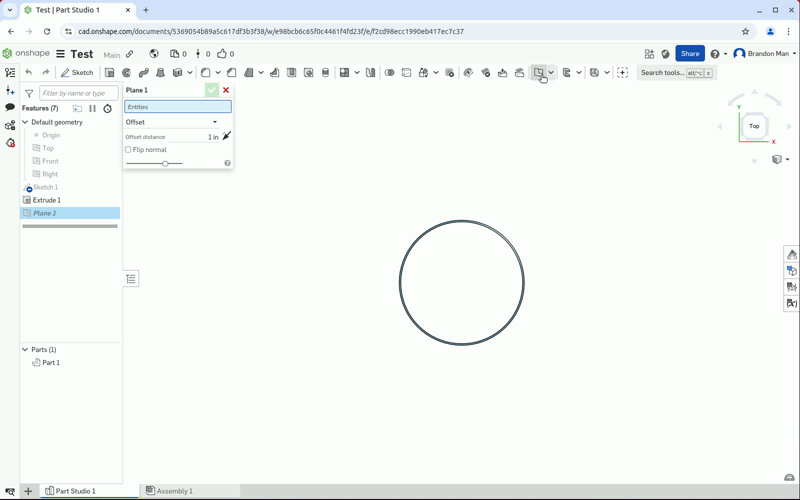
mouse_move(73, 150)
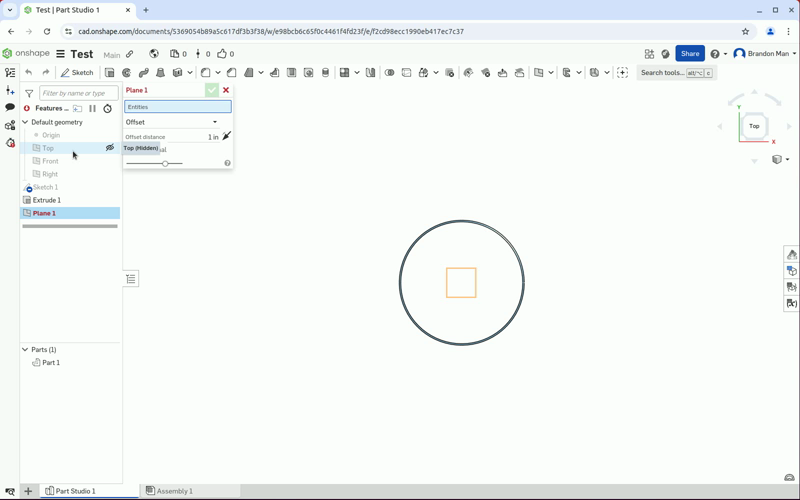
click(73, 150)
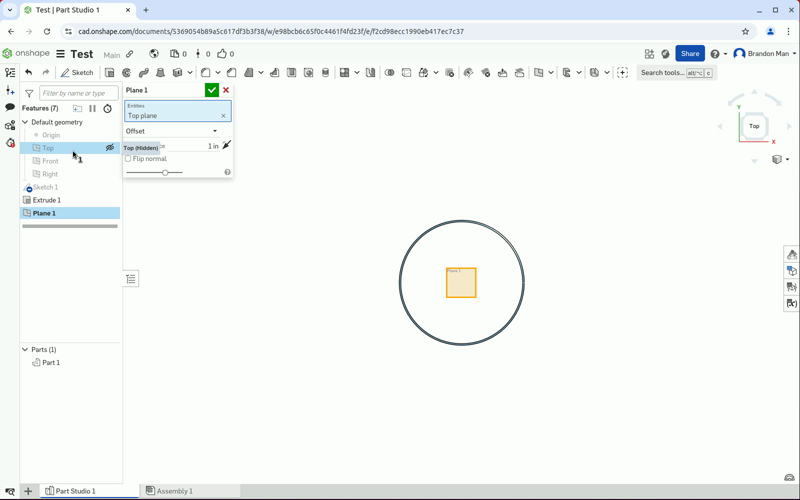
key(tab, 2)
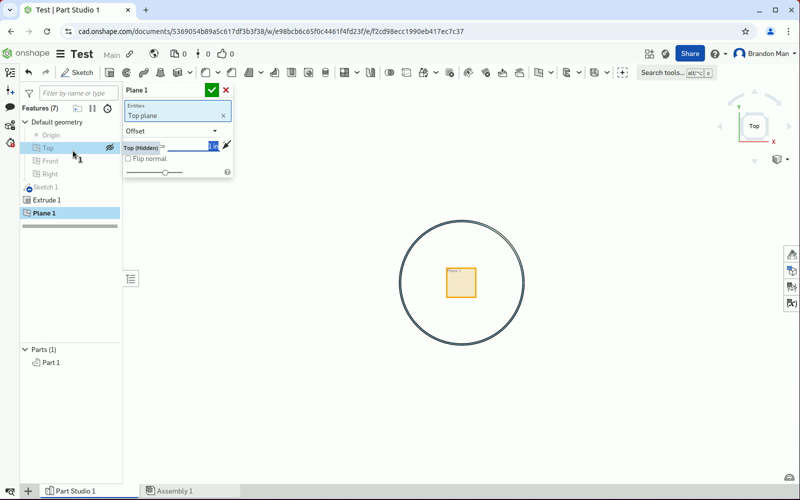
text(23.108)
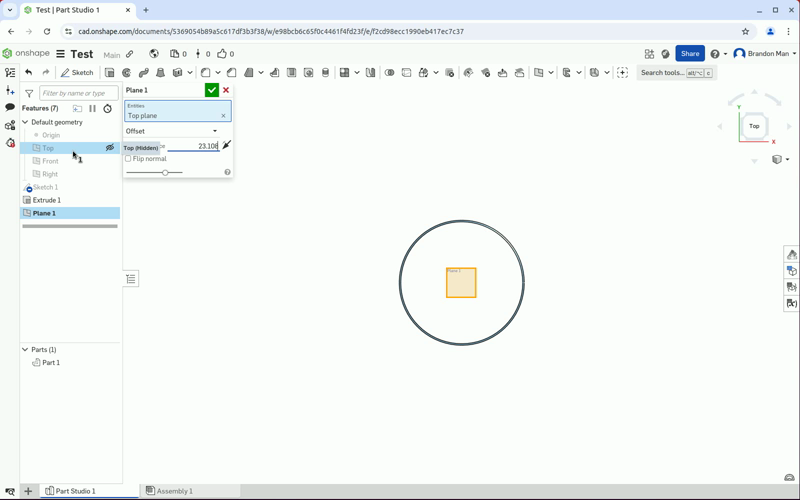
key(enter, 2)
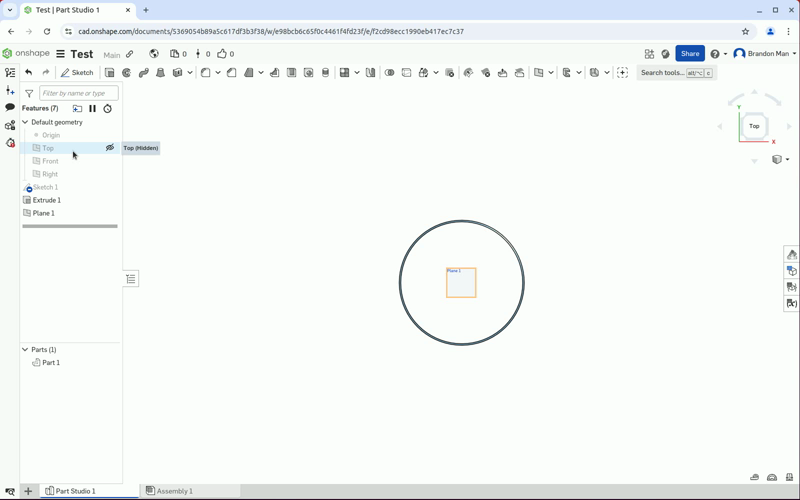
key(shift+s)
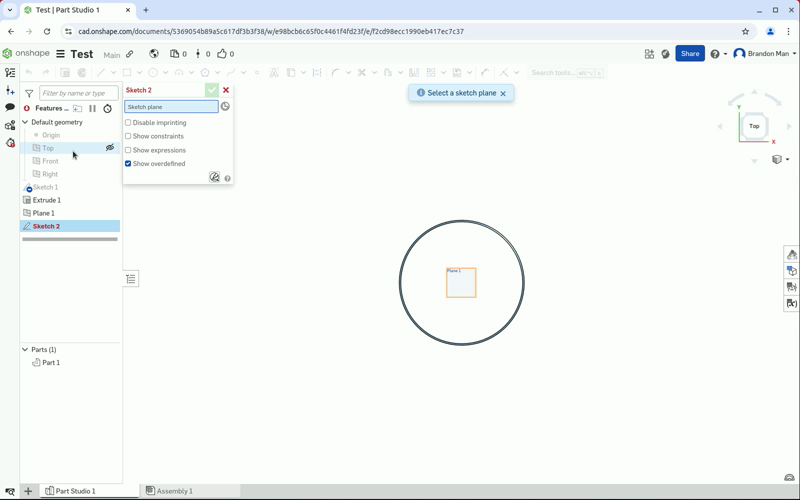
mouse_move(73, 215)
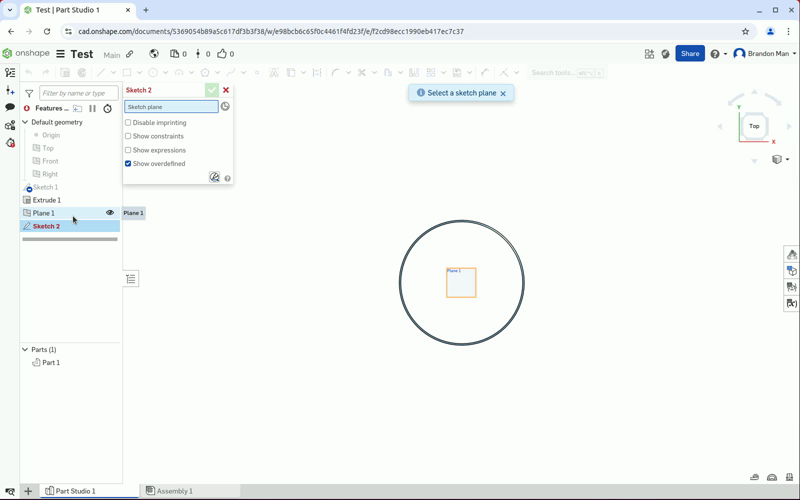
click(73, 215)
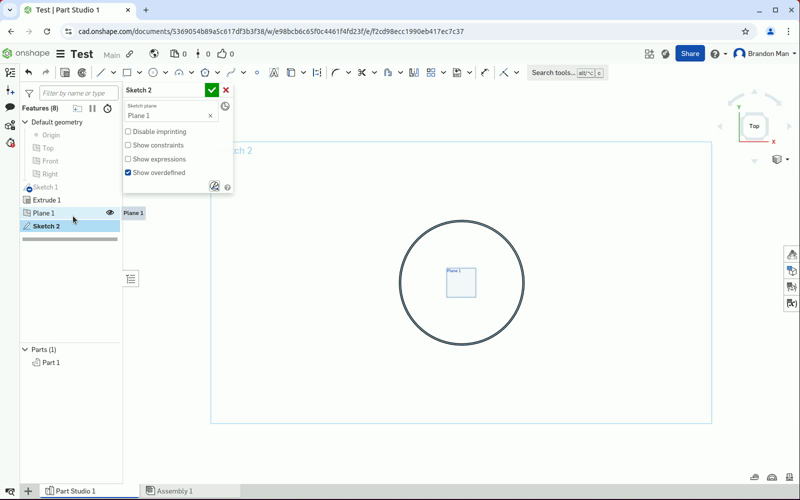
mouse_move(73, 352)
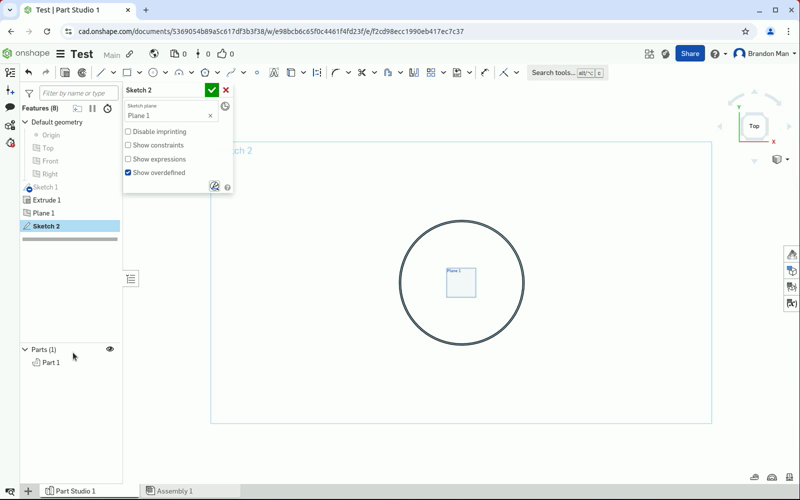
key(y)
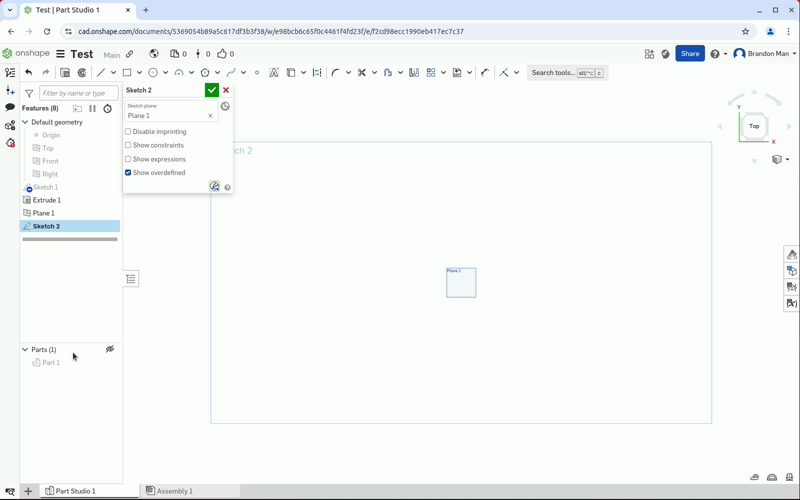
key(c)
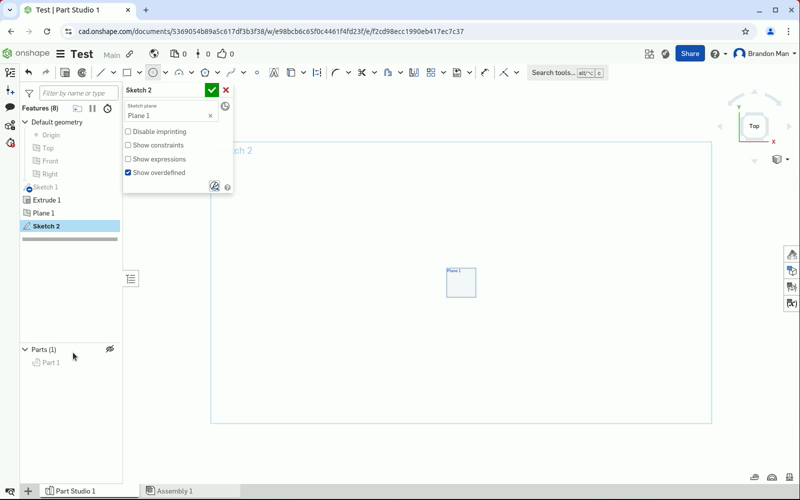
key_down(shift)
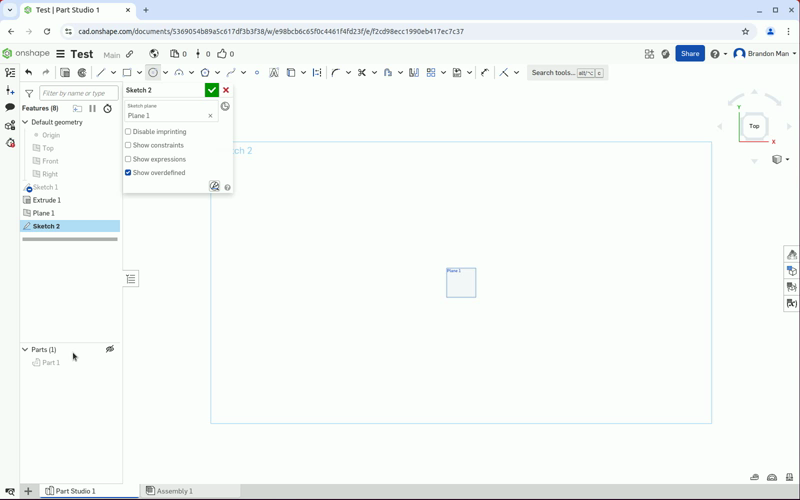
mouse_move(461, 282)
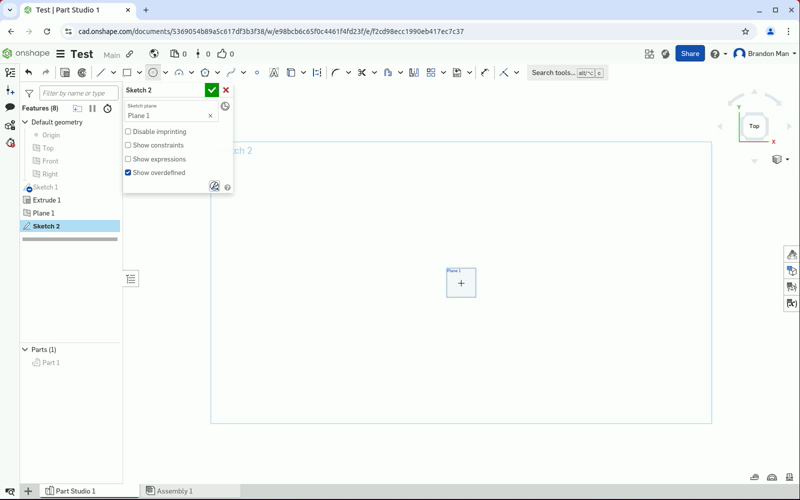
click(461, 282)
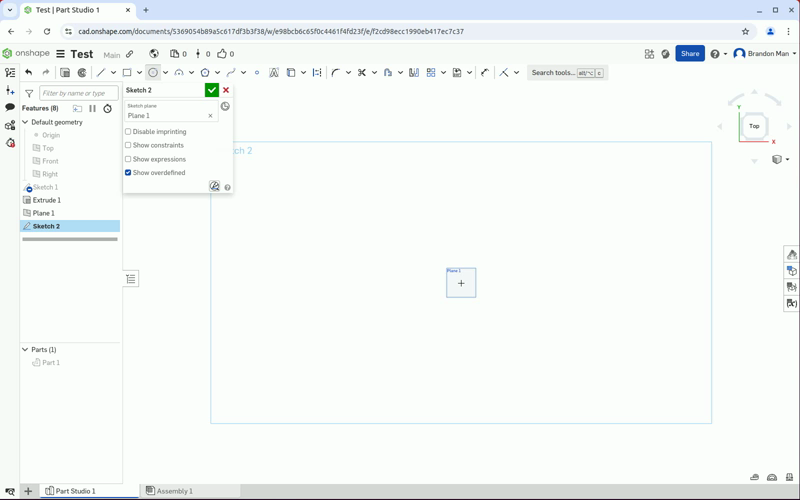
key_up(shift)
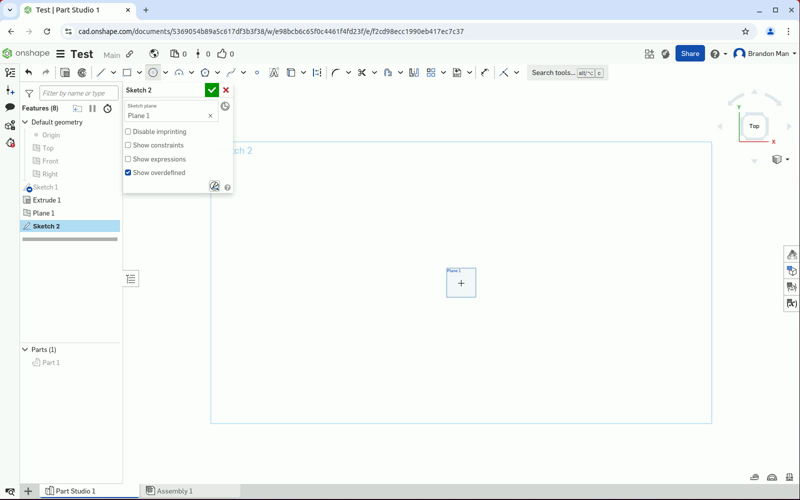
mouse_move(521, 282)
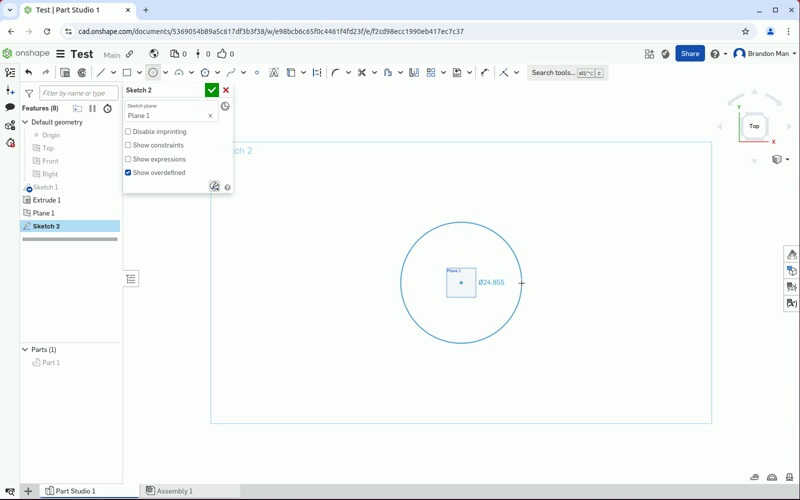
click(521, 282)
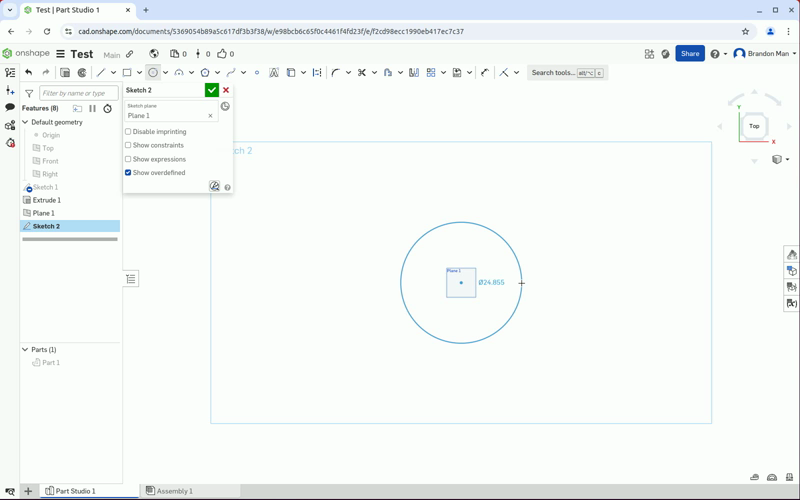
key(esc)
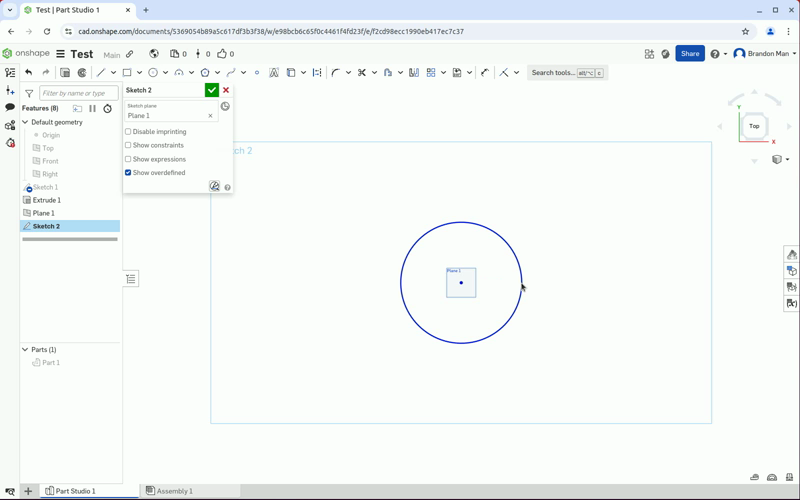
key(c)
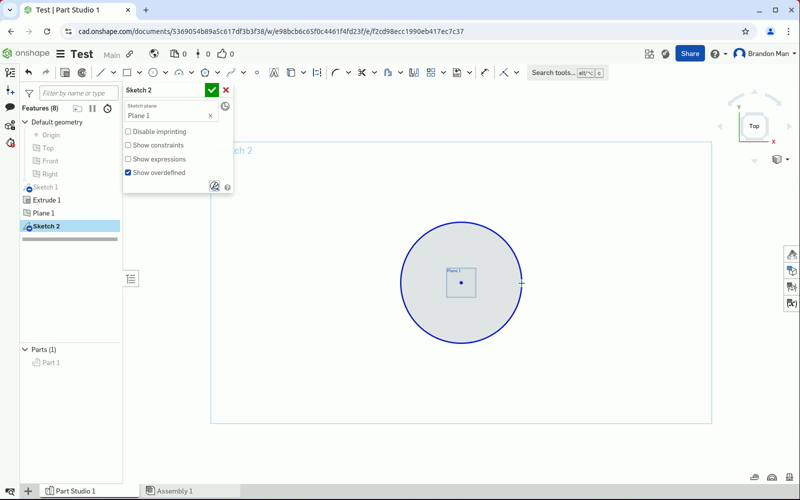
key_down(shift)
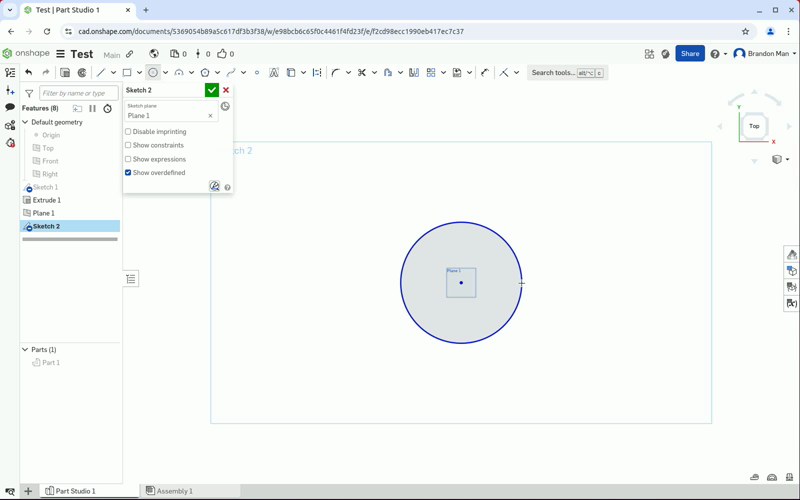
mouse_move(461, 282)
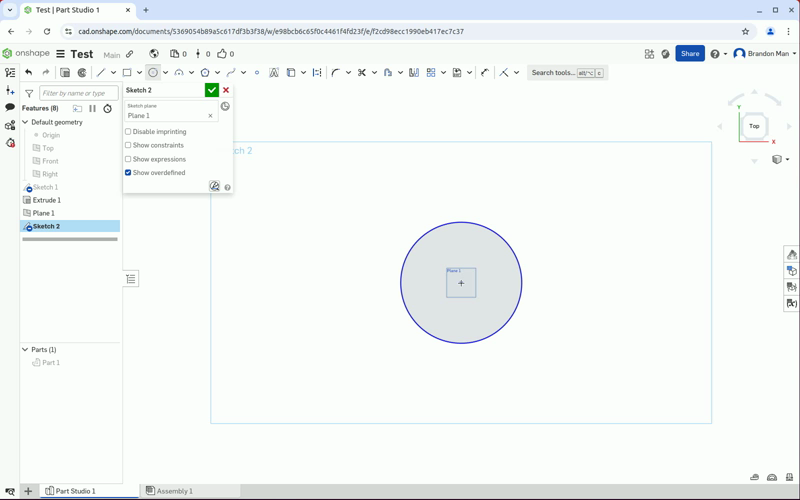
click(461, 282)
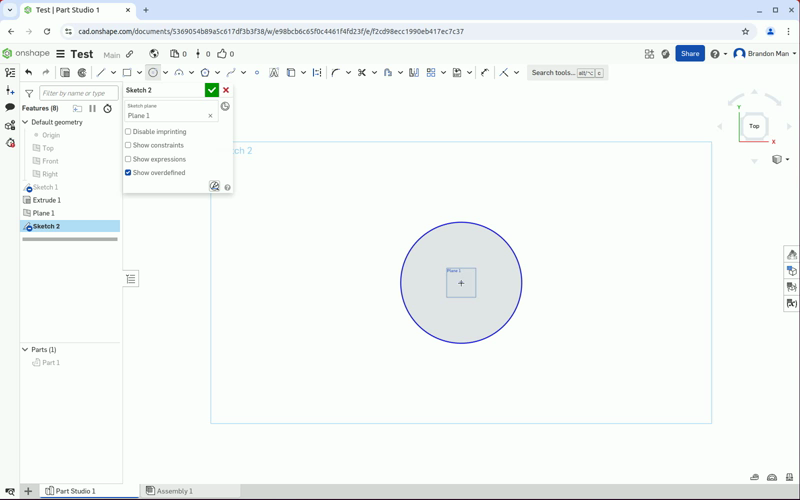
key_up(shift)
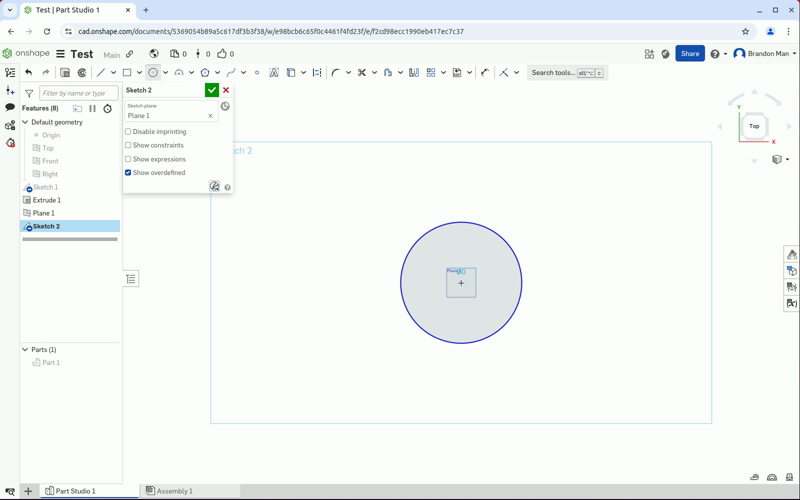
mouse_move(463, 282)
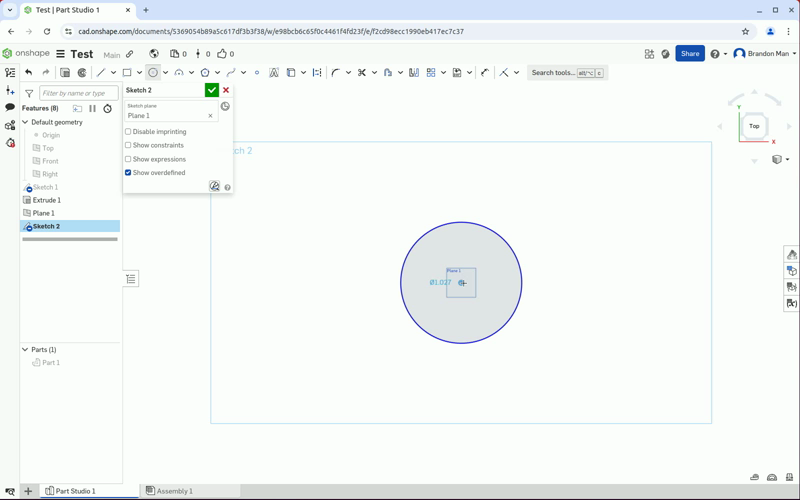
scroll(6)
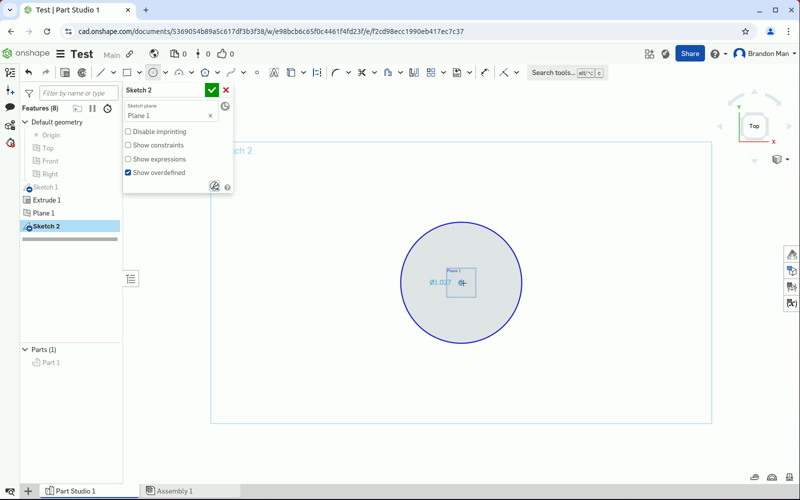
scroll(6)
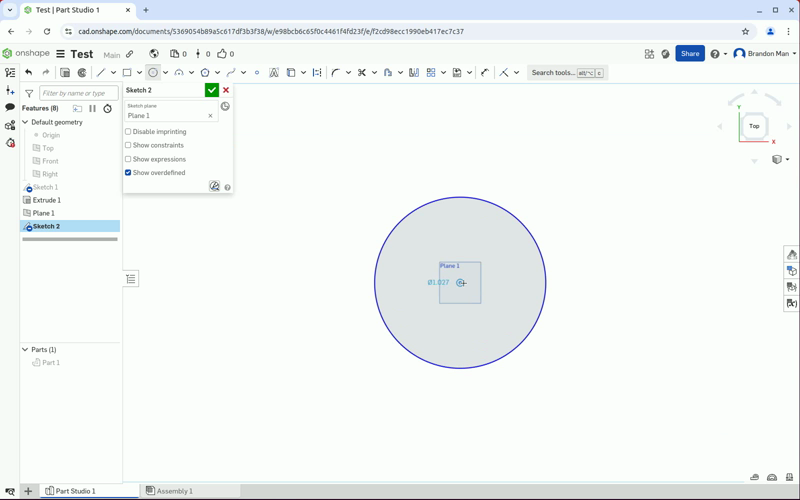
scroll(6)
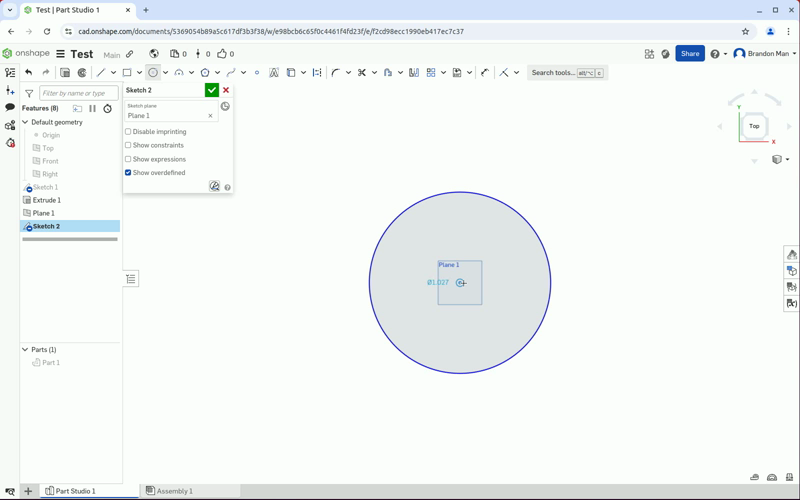
scroll(6)
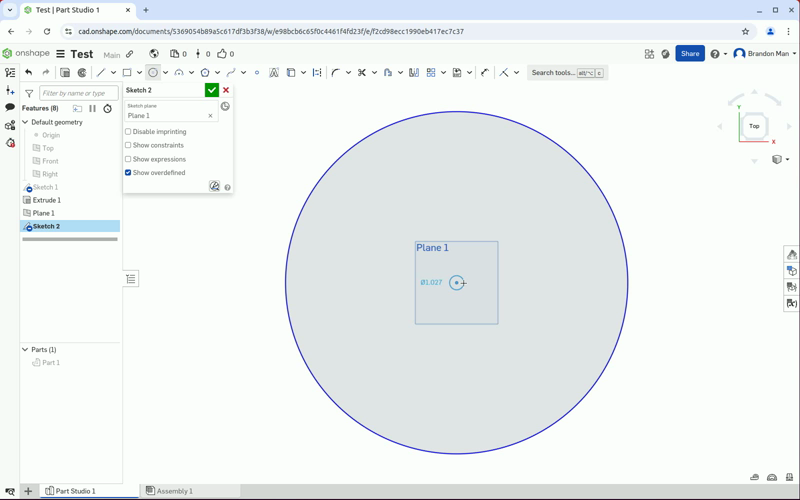
scroll(6)
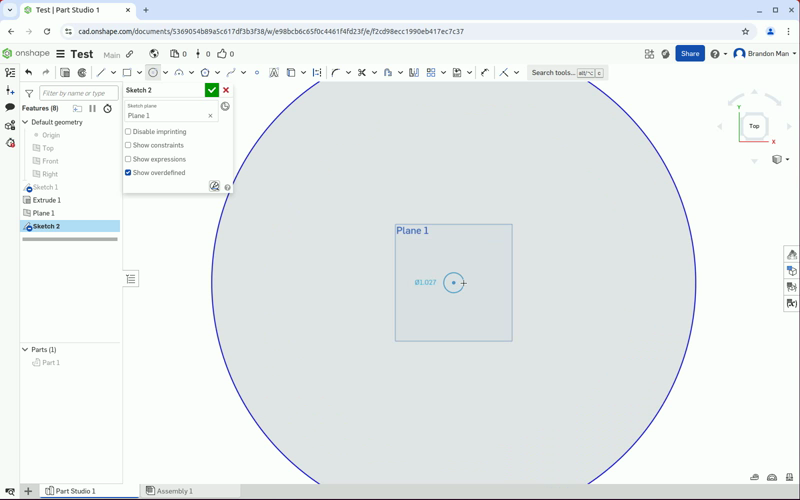
scroll(6)
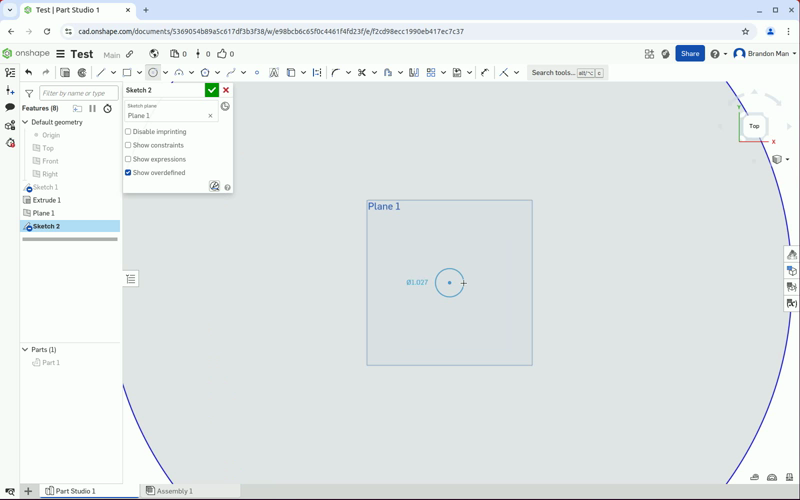
scroll(6)
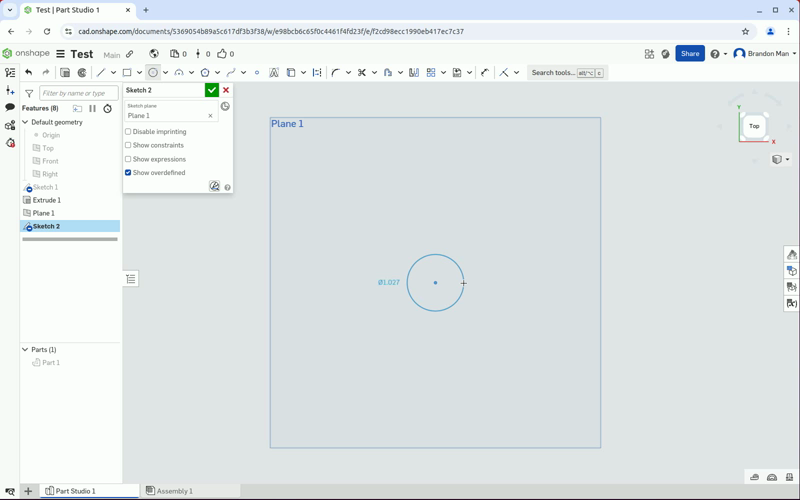
click(463, 282)
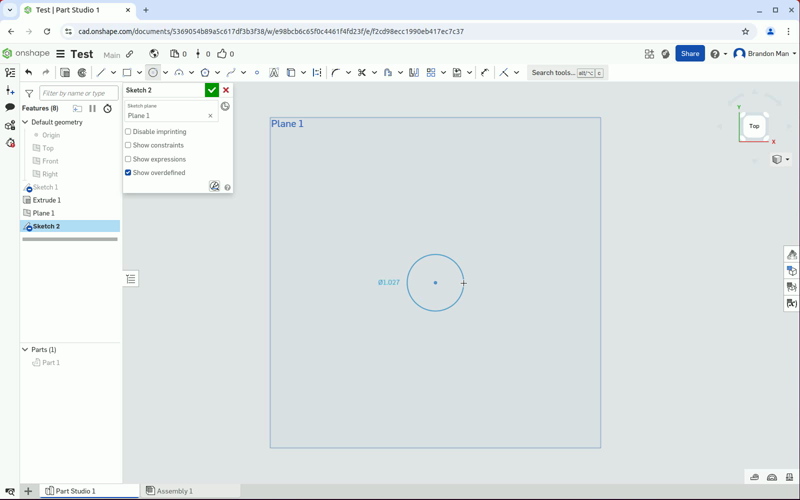
scroll(-6)
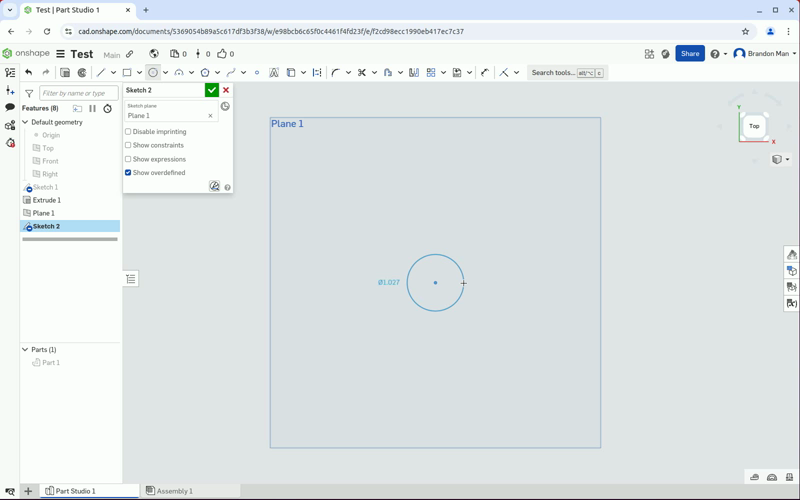
scroll(-6)
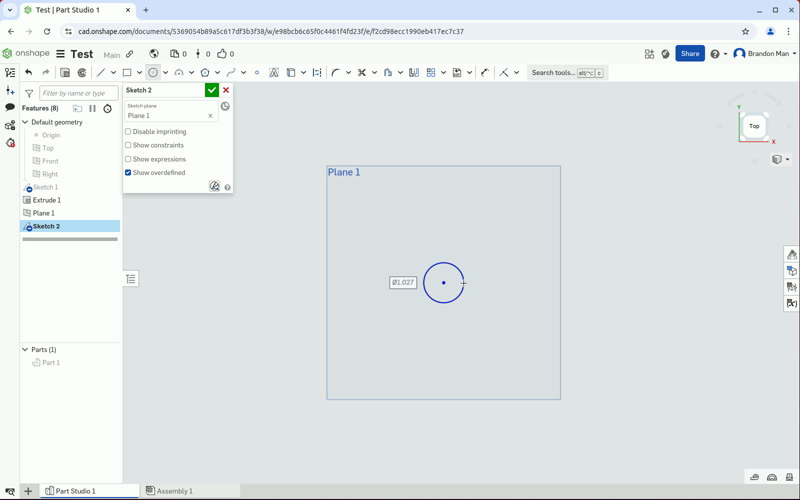
scroll(-6)
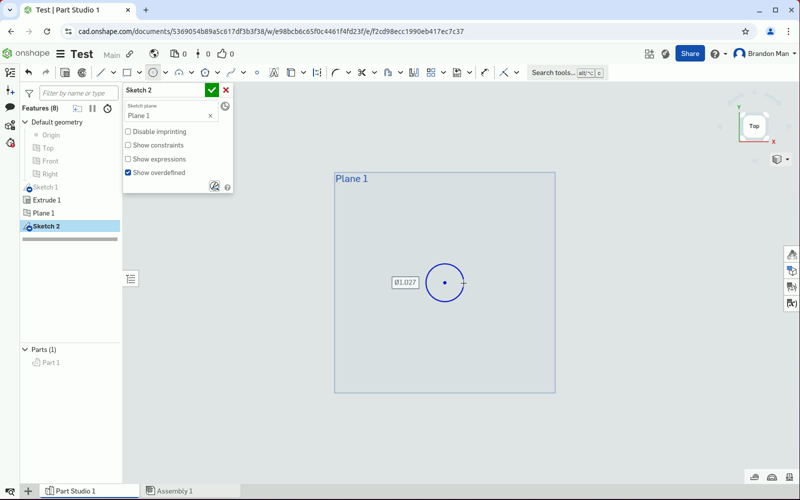
scroll(-6)
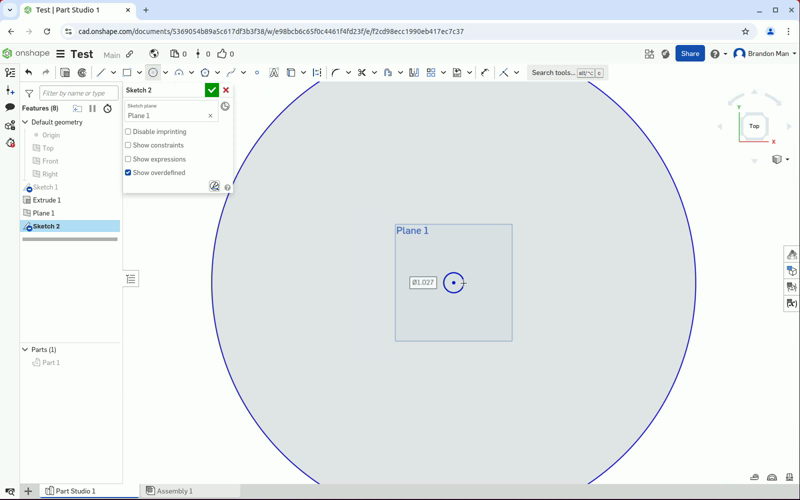
scroll(-6)
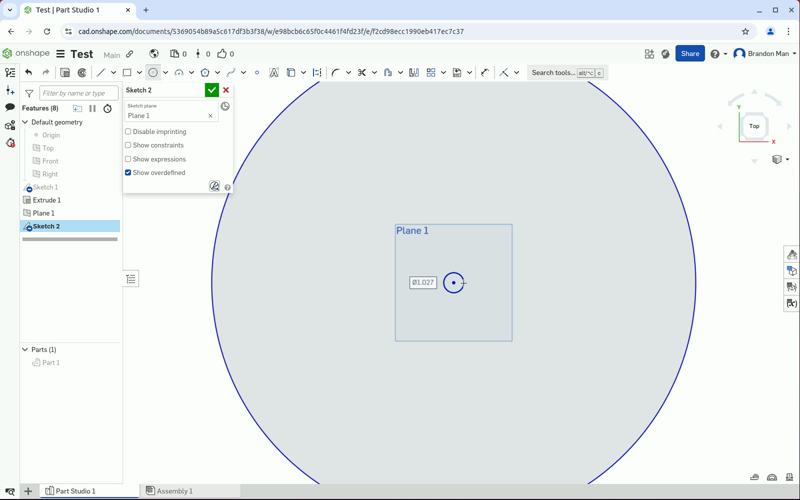
scroll(-6)
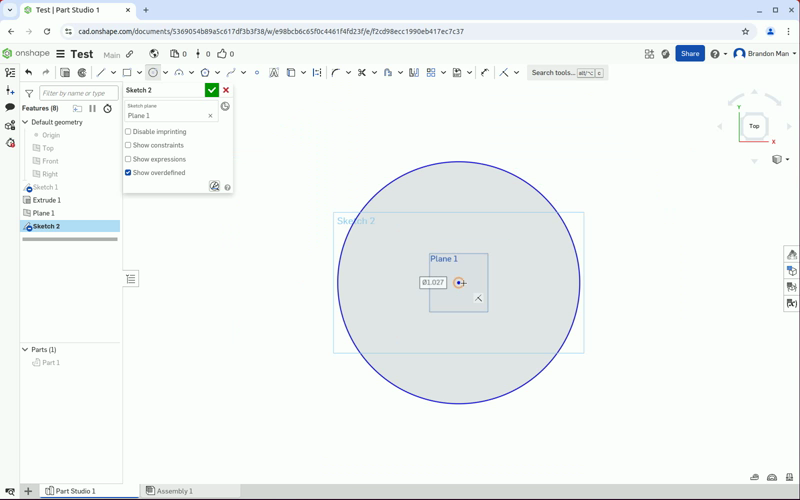
scroll(-6)
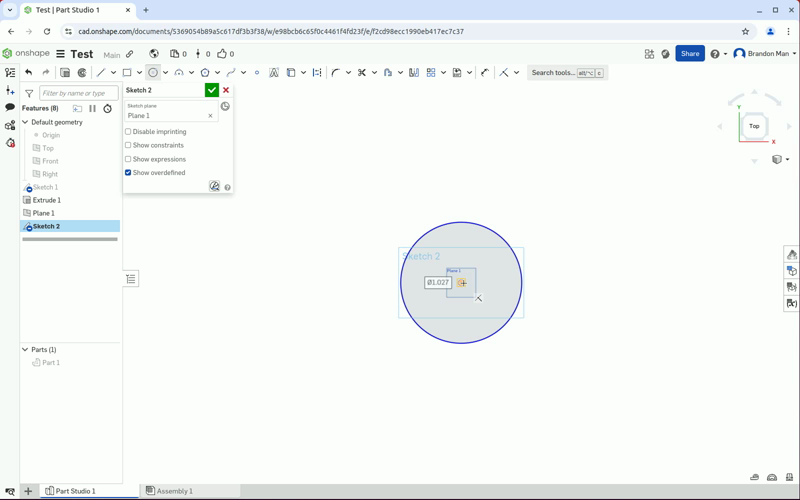
key(esc)
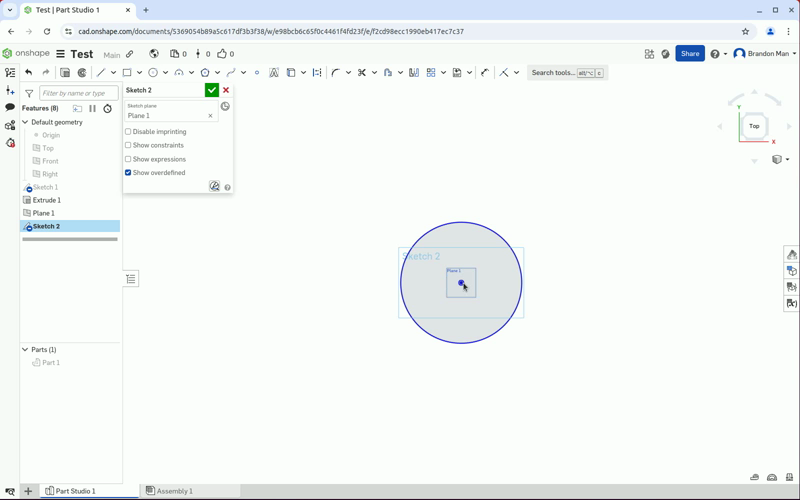
mouse_move(480, 279)
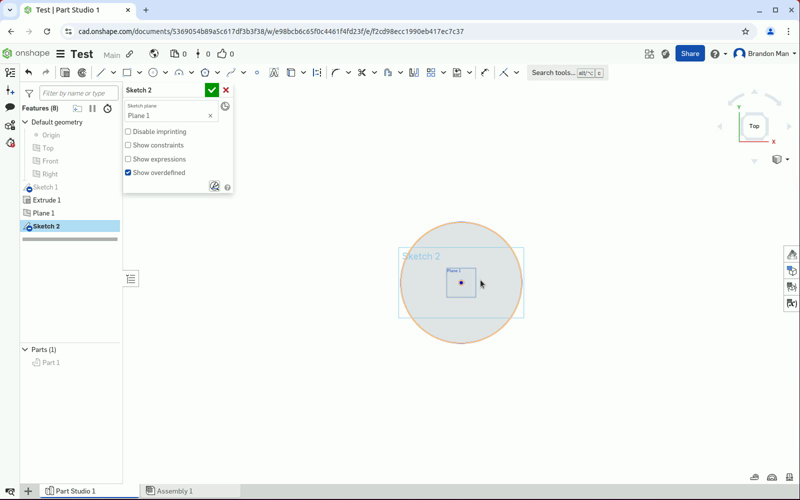
click(480, 279)
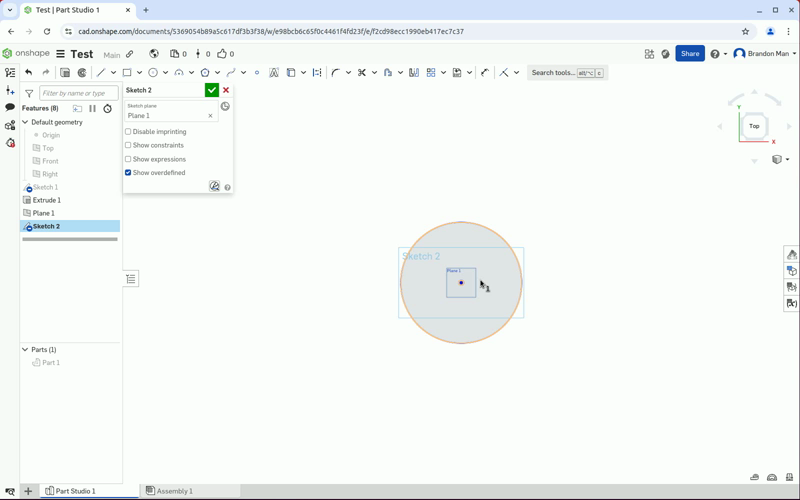
mouse_move(73, 352)
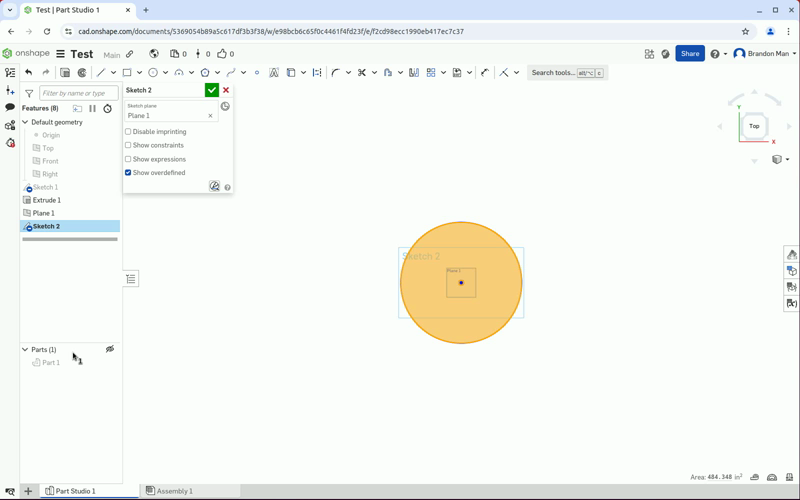
key(shift+y)
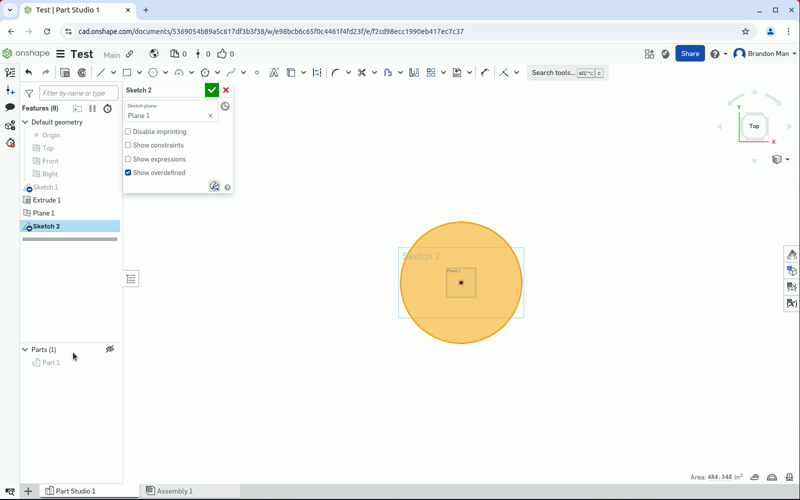
key(shift+e)
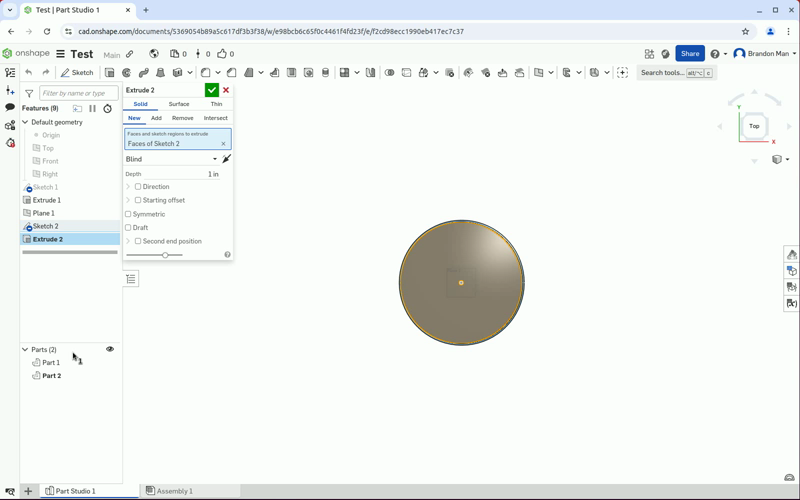
mouse_move(143, 106)
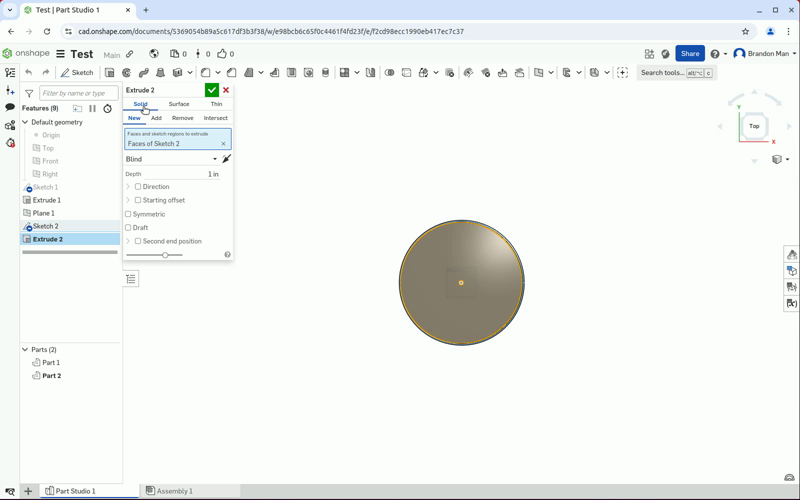
click(143, 106)
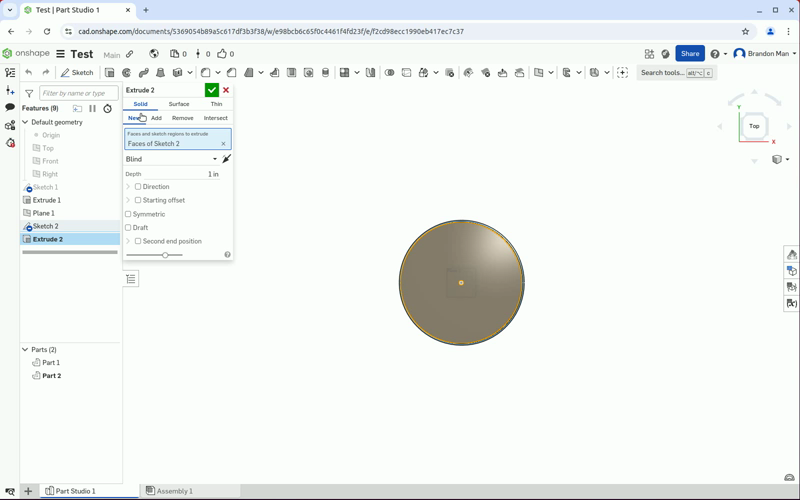
mouse_move(137, 120)
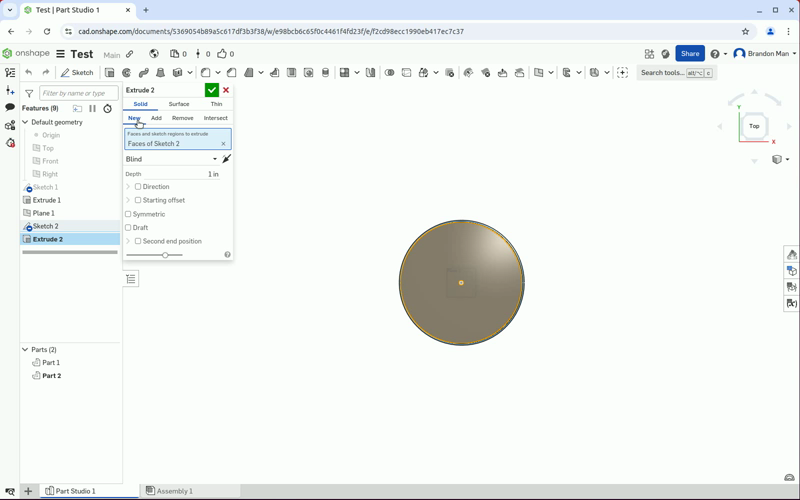
click(137, 120)
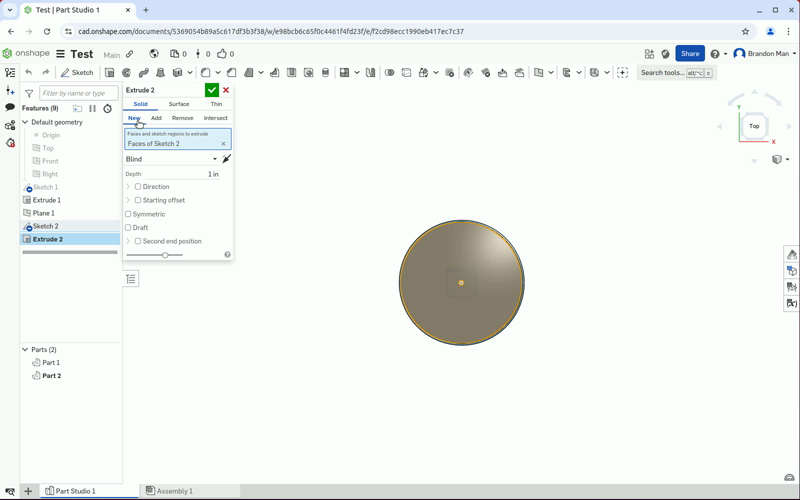
key(tab, 4)
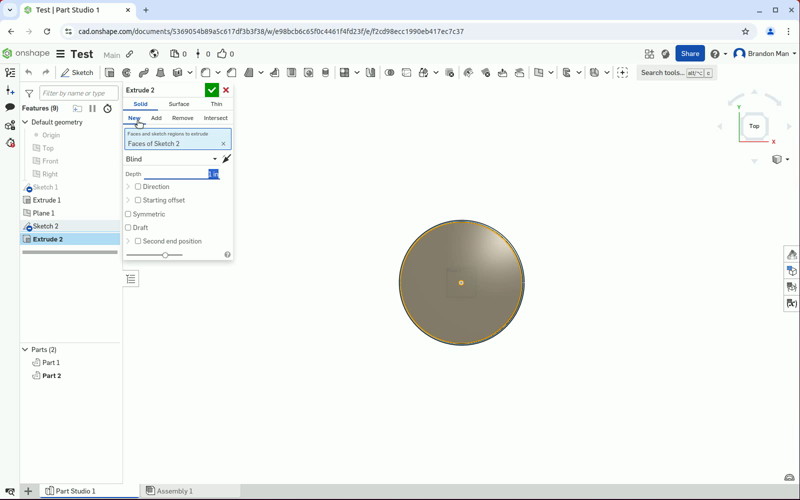
text(-1.444)
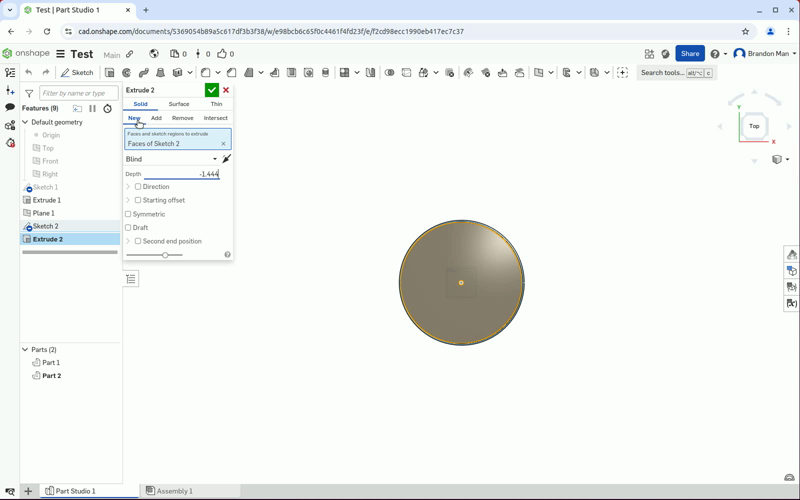
key(enter)
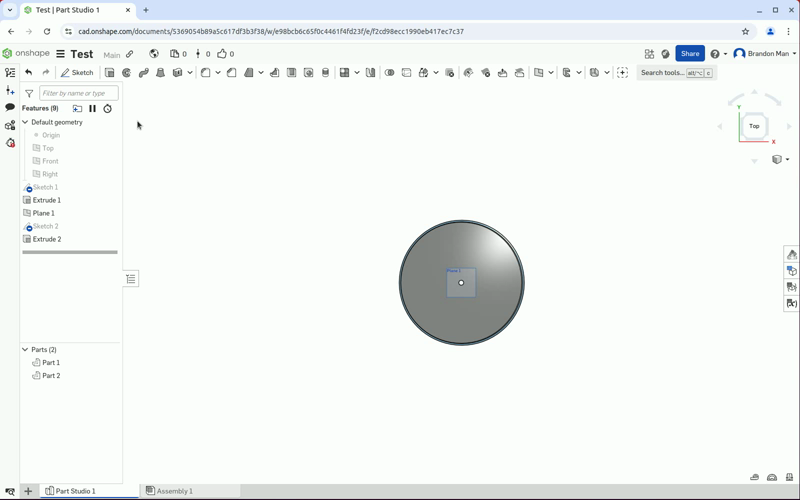
key(shift+h)
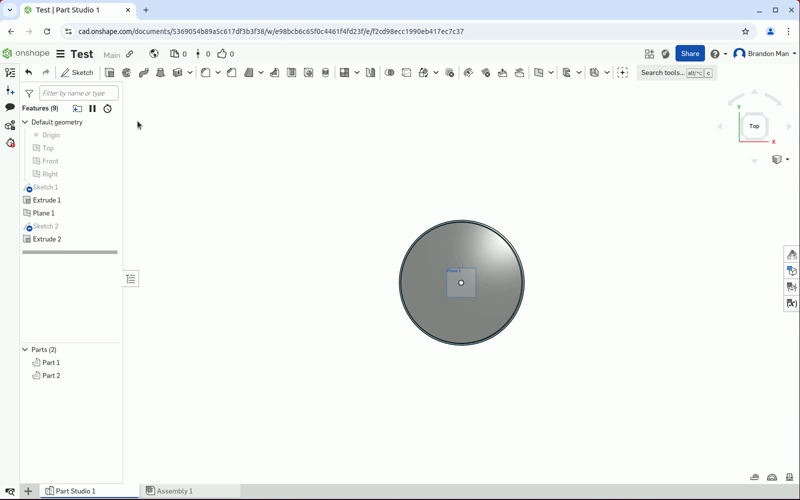
key(shift+h)
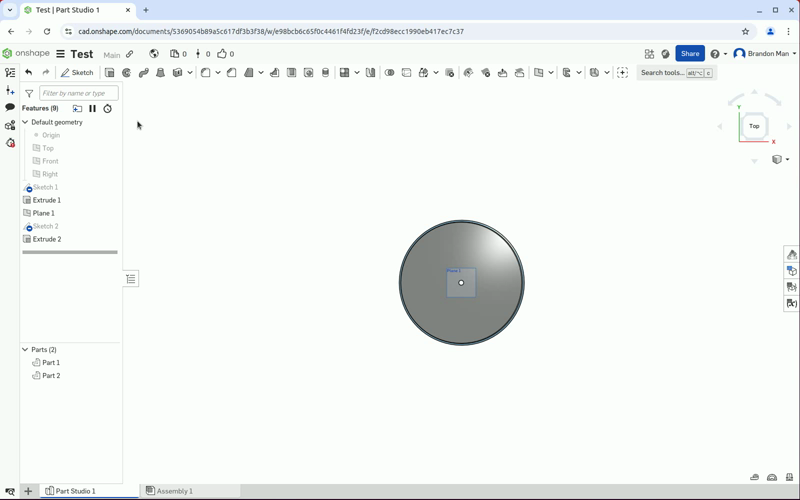
mouse_move(73, 189)
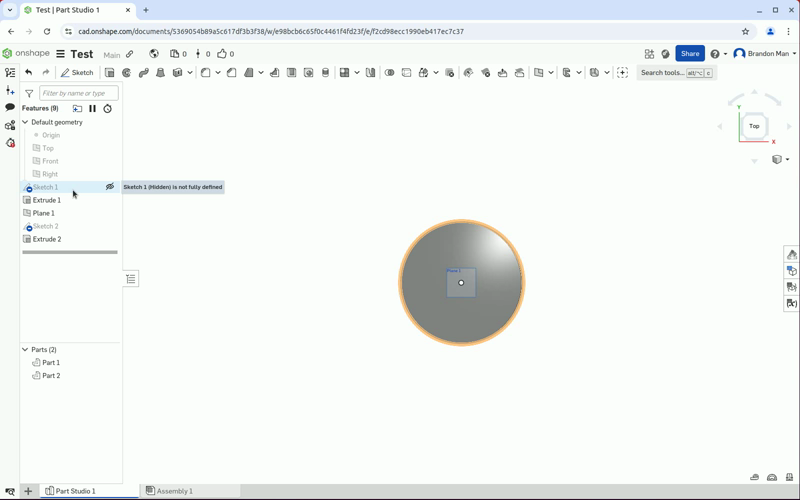
click(73, 189)
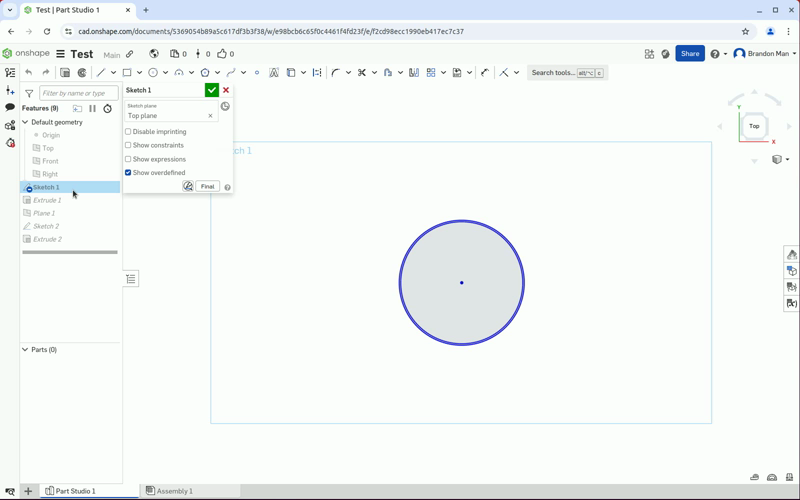
mouse_move(229, 92)
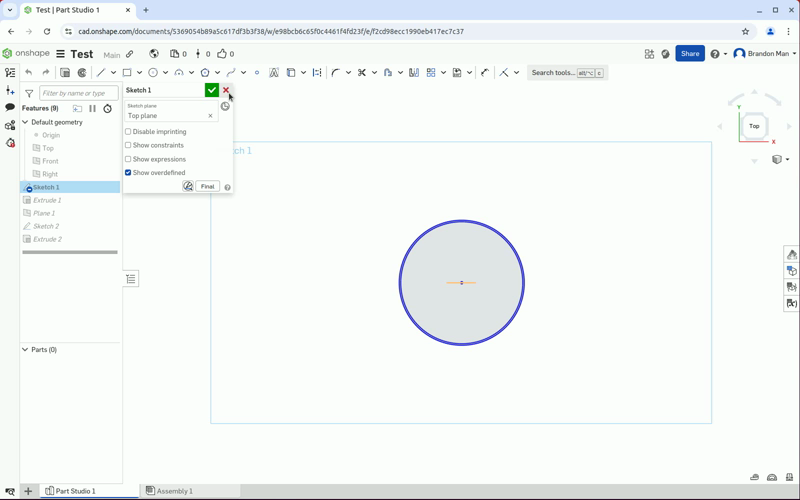
click(229, 92)
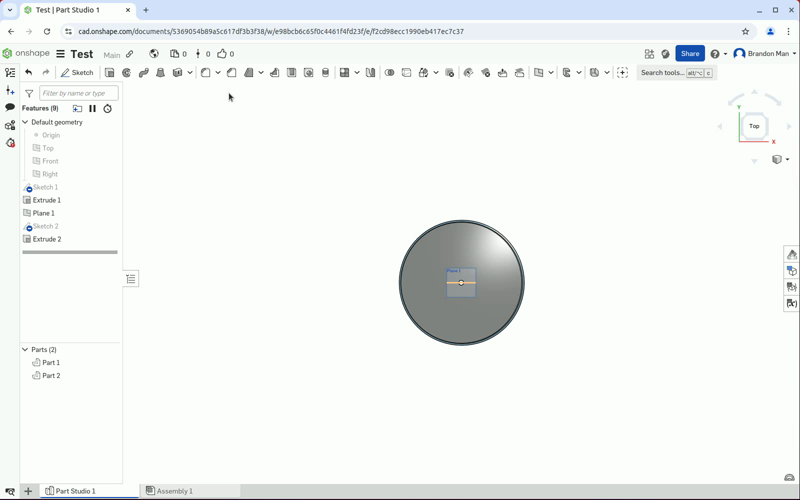
mouse_move(73, 352)
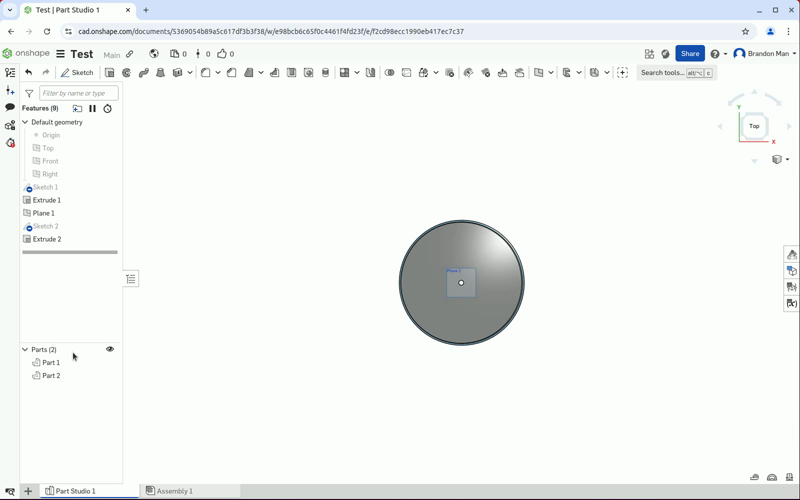
key(y)
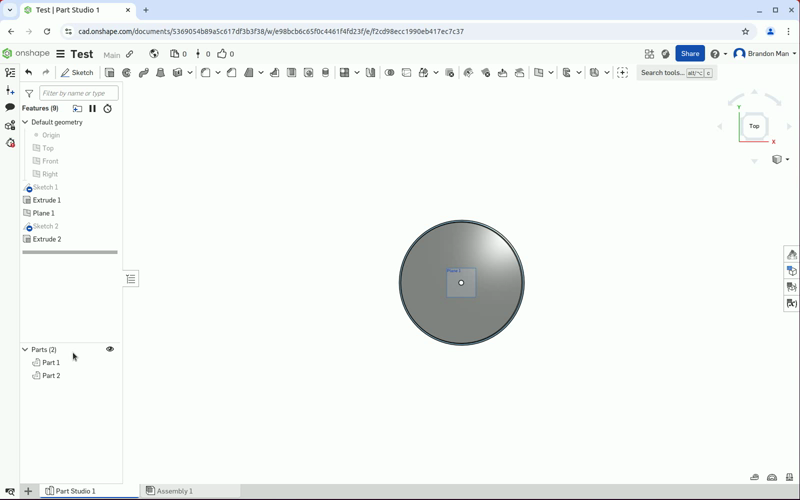
key(shift+p)
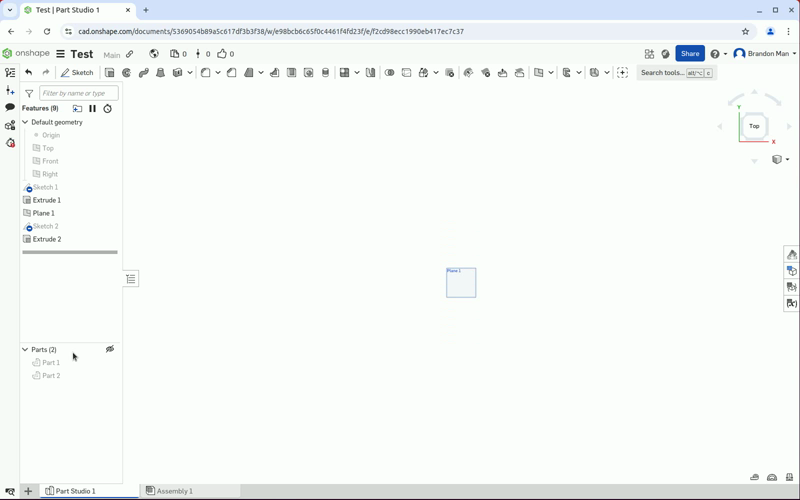
key(space)
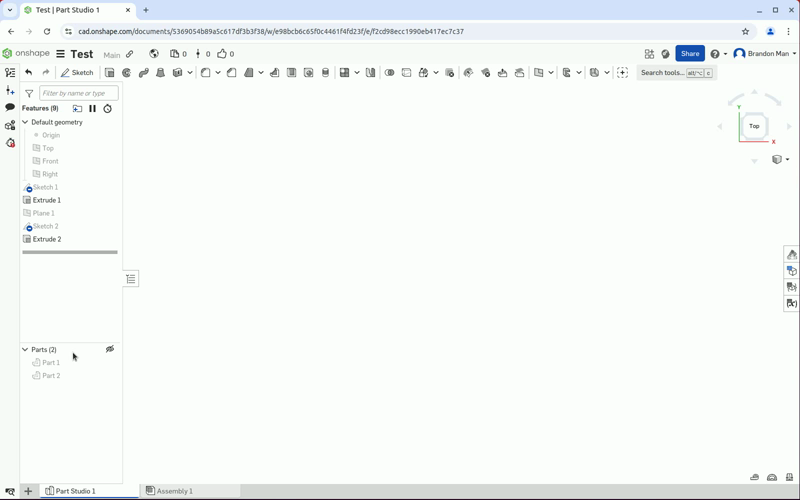
key_down(shift)
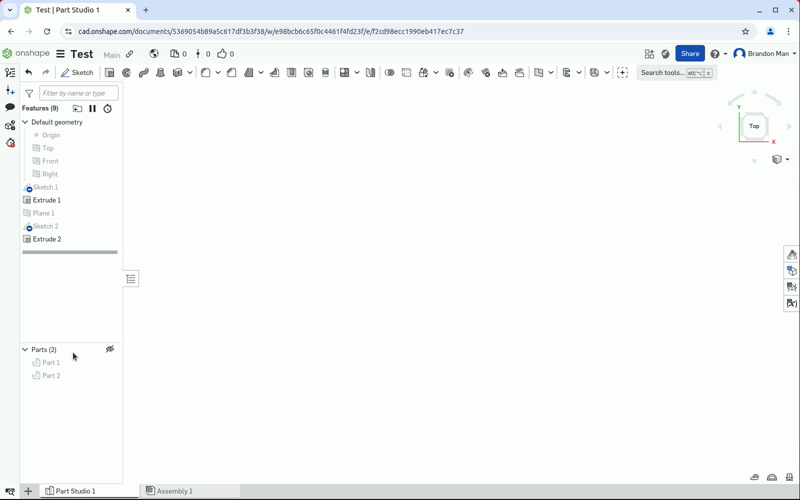
key(up)
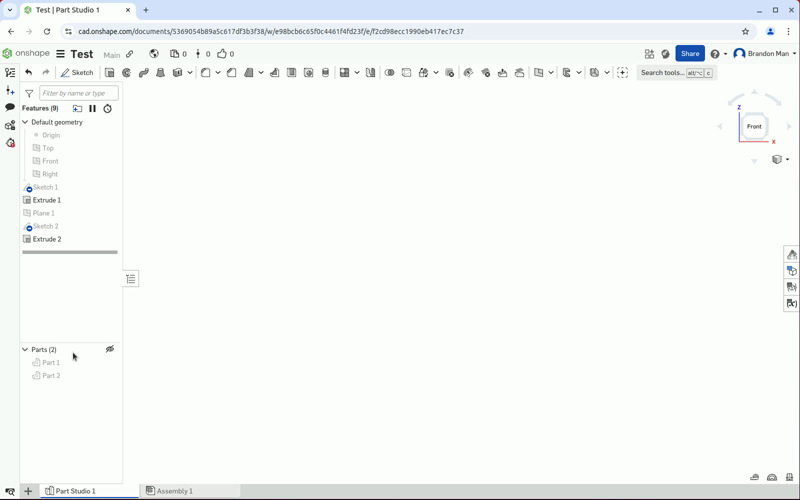
key_up(shift)
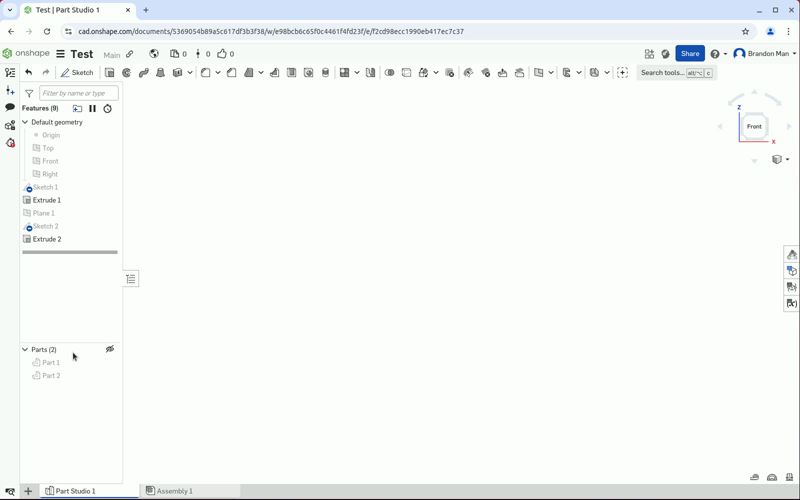
key(space)
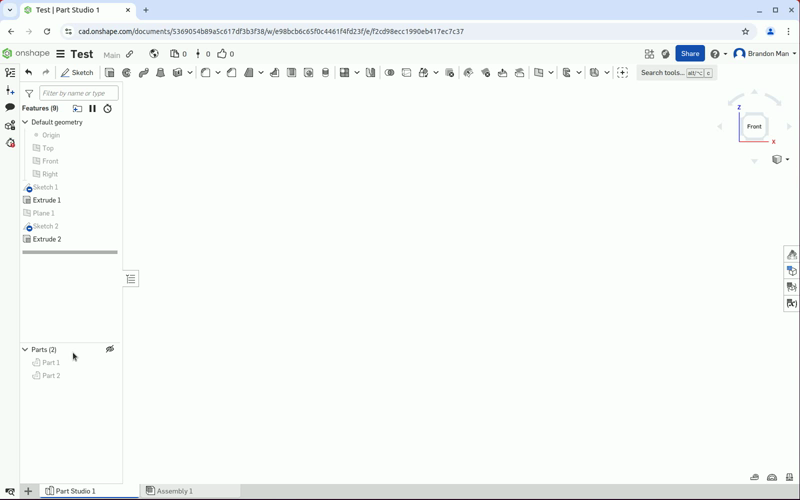
key_down(shift)
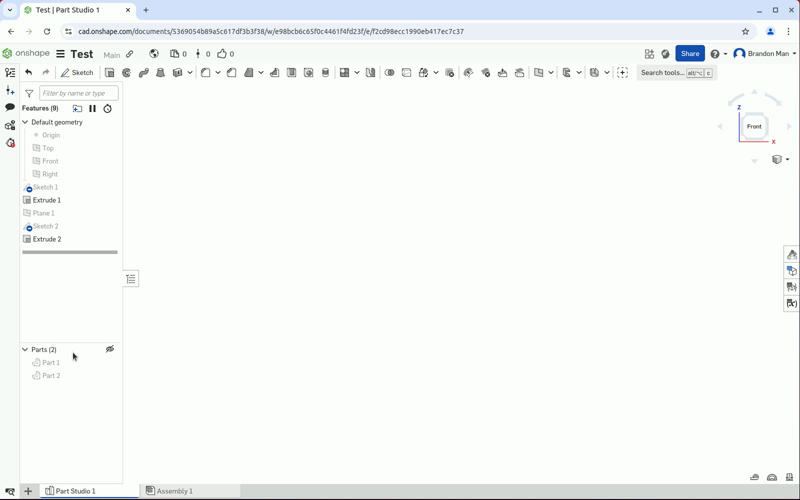
key(left)
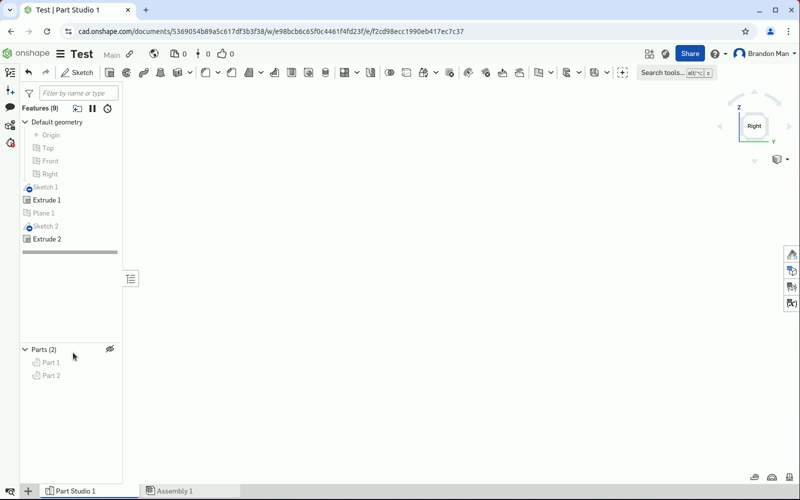
key_up(shift)
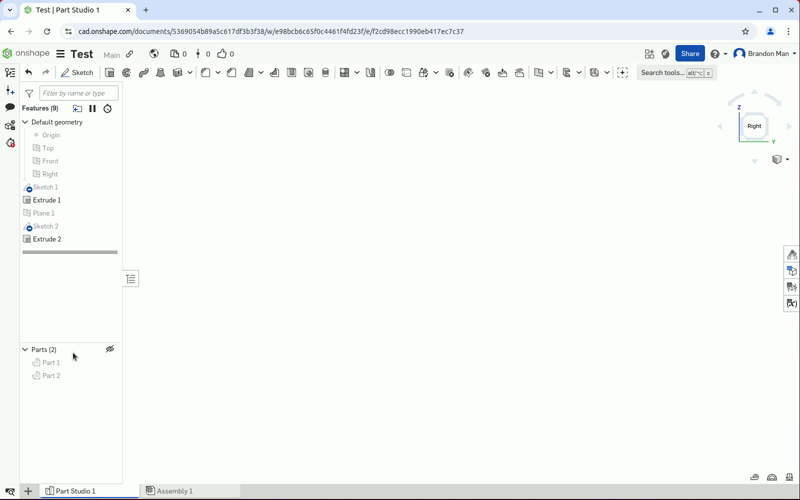
mouse_move(73, 352)
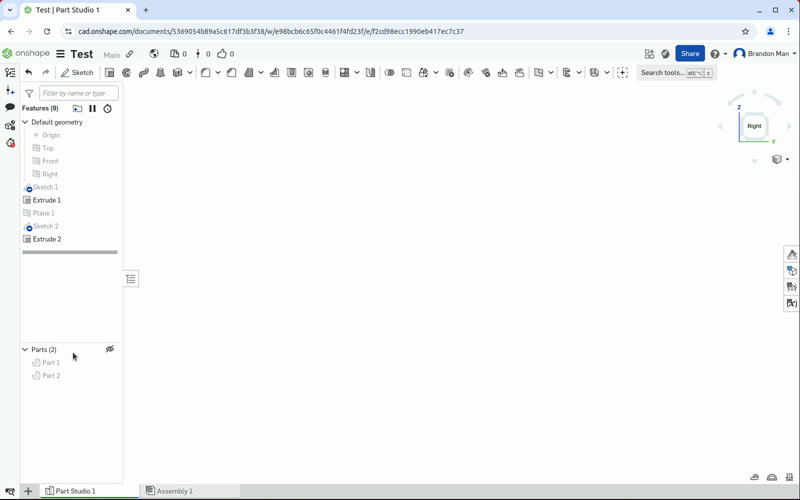
key(shift+y)
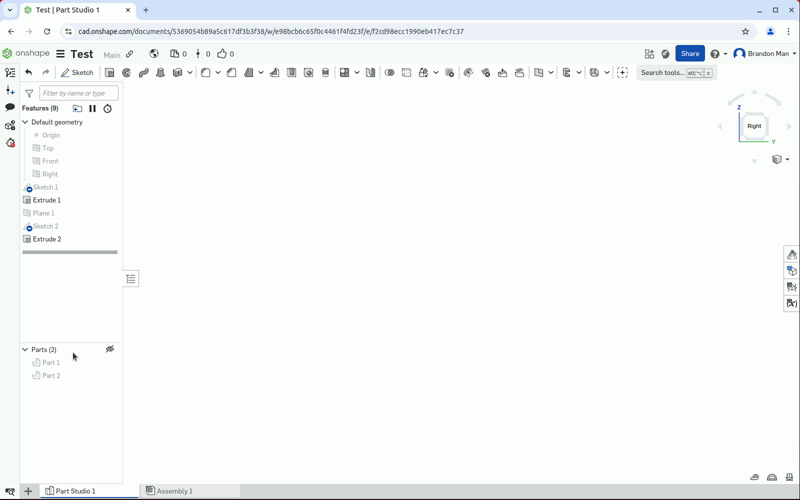
key(shift+s)
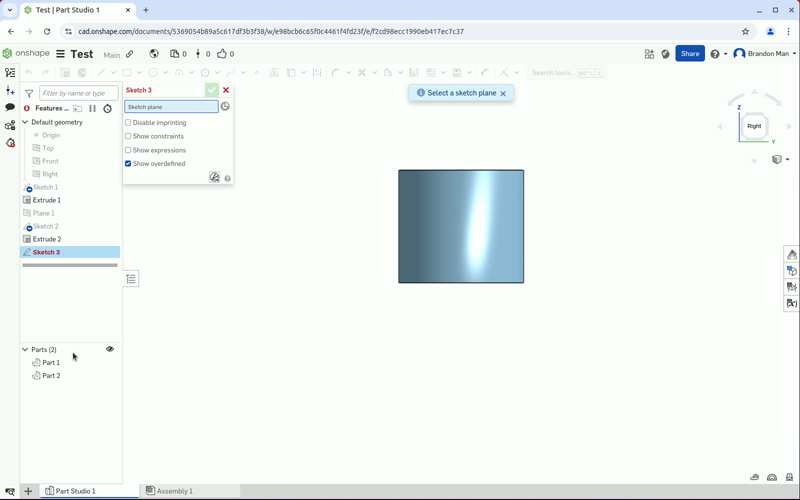
mouse_move(73, 176)
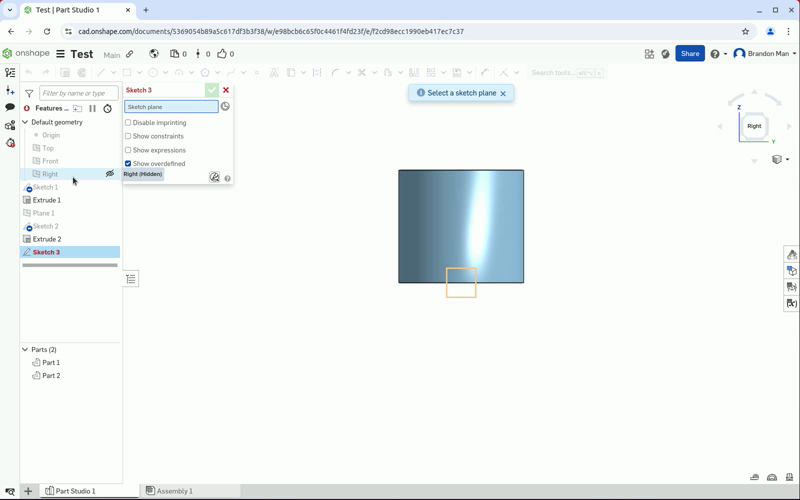
click(73, 176)
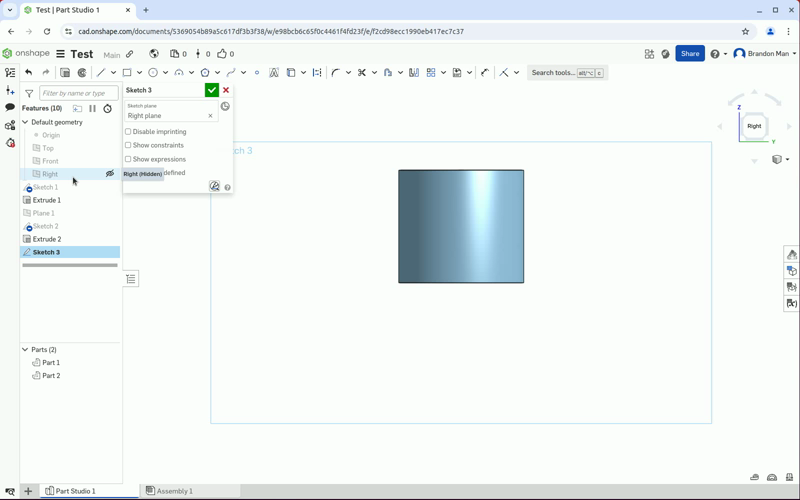
mouse_move(73, 352)
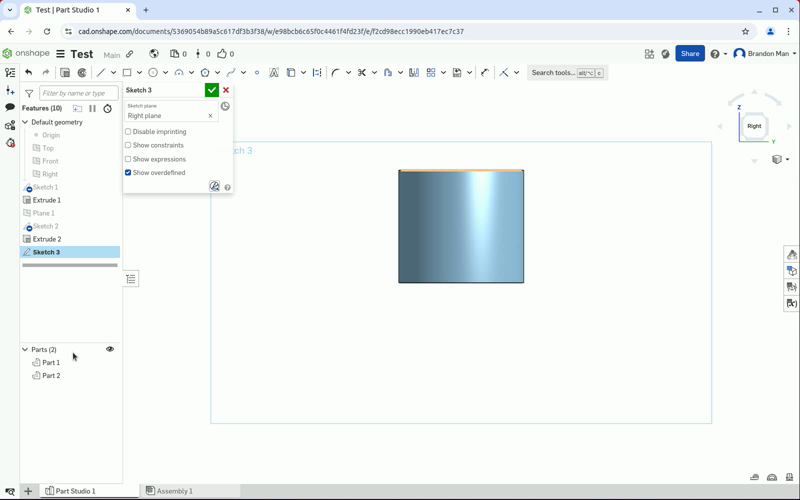
key(y)
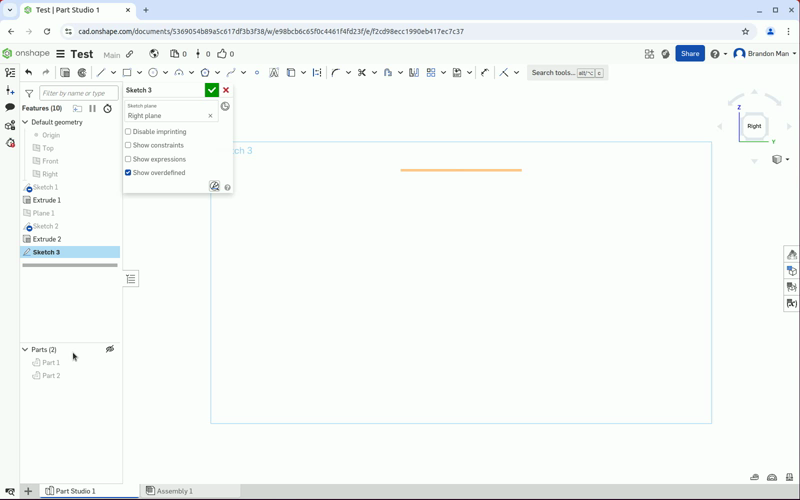
key(c)
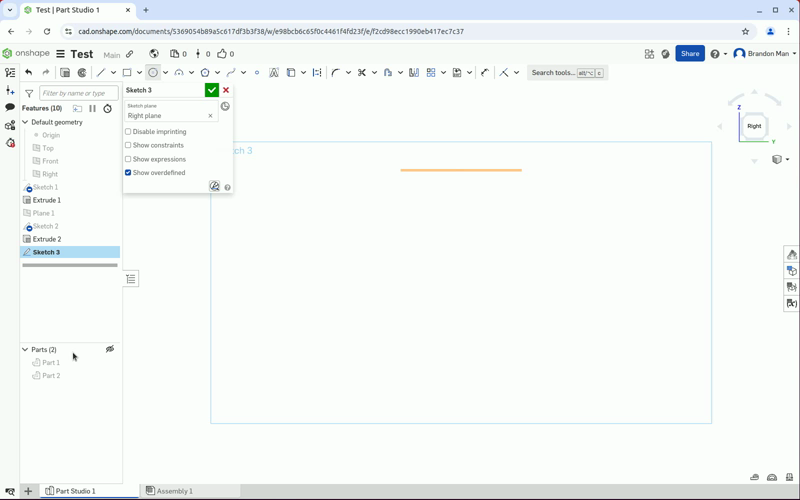
key_down(shift)
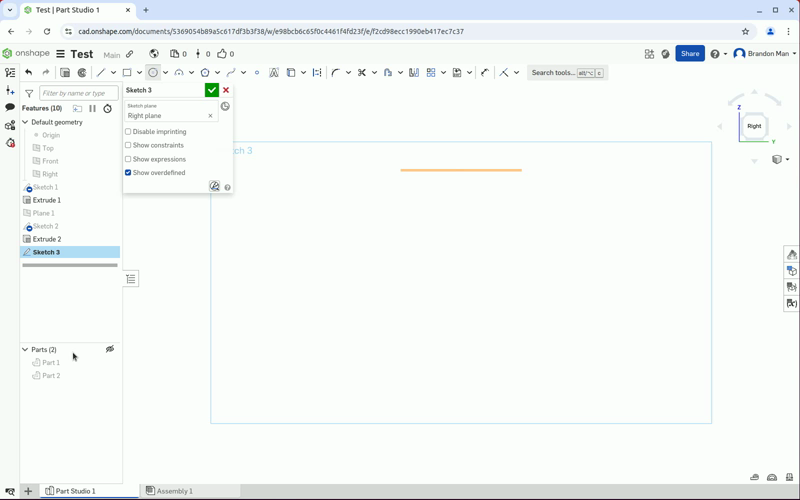
mouse_move(468, 244)
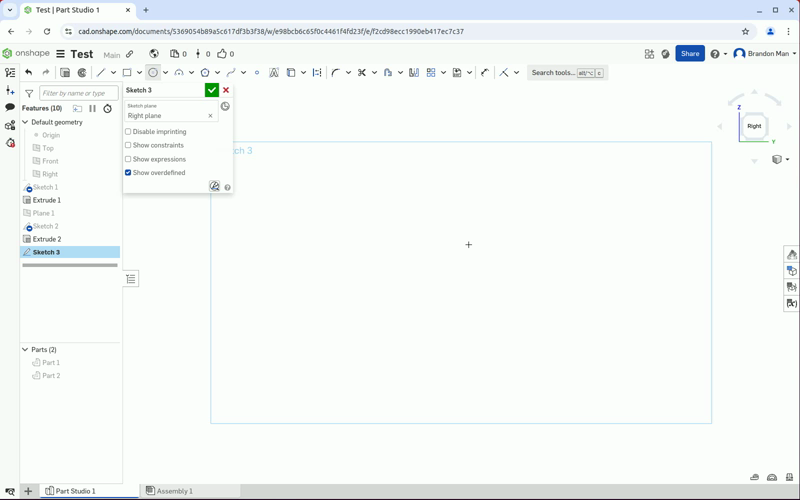
click(468, 244)
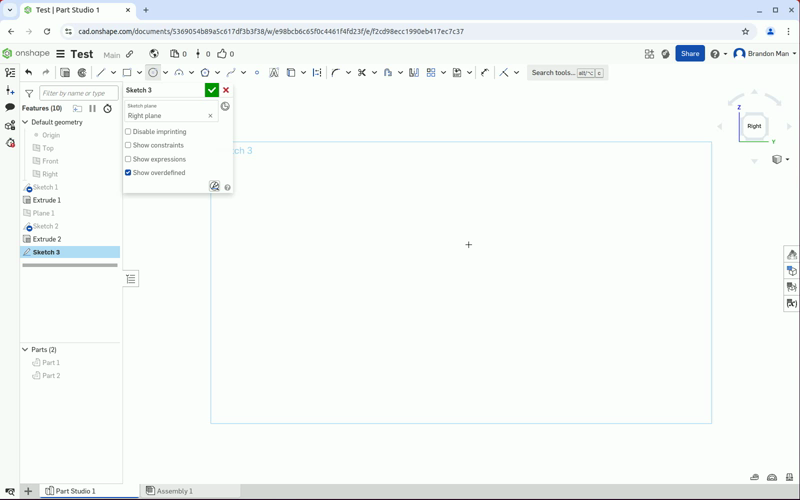
key_up(shift)
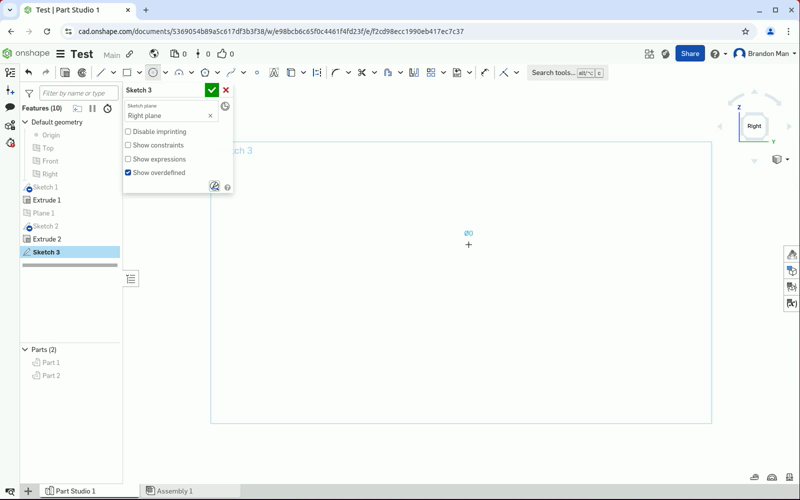
mouse_move(473, 244)
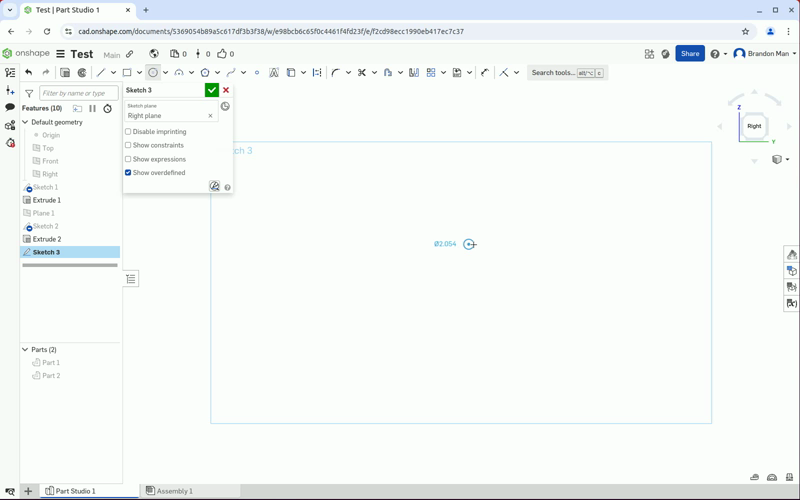
click(473, 244)
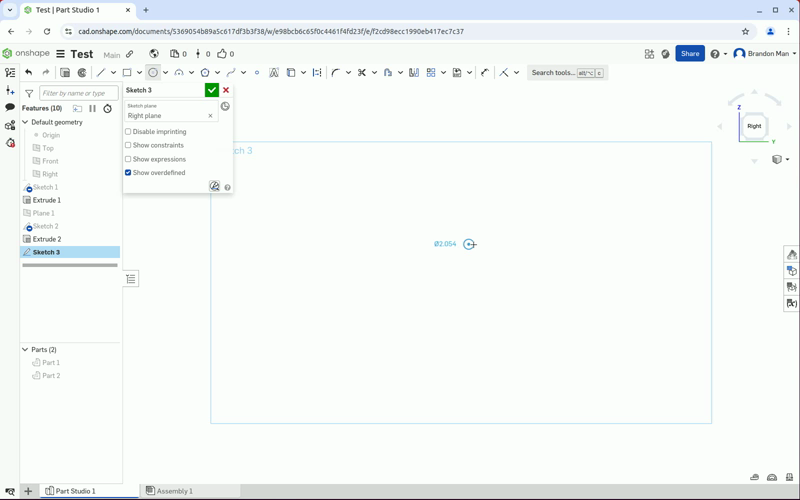
key(esc)
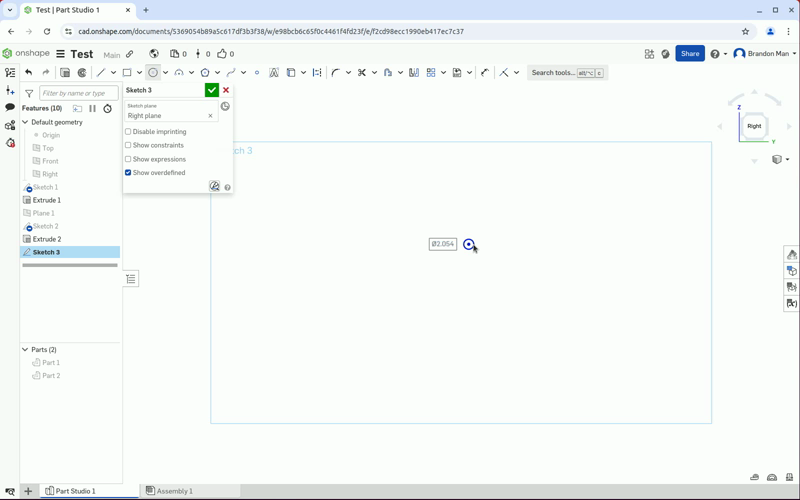
mouse_move(469, 247)
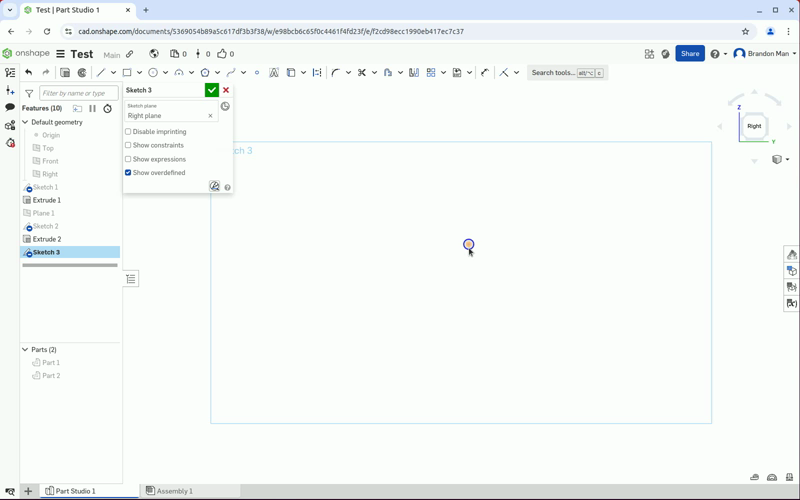
scroll(6)
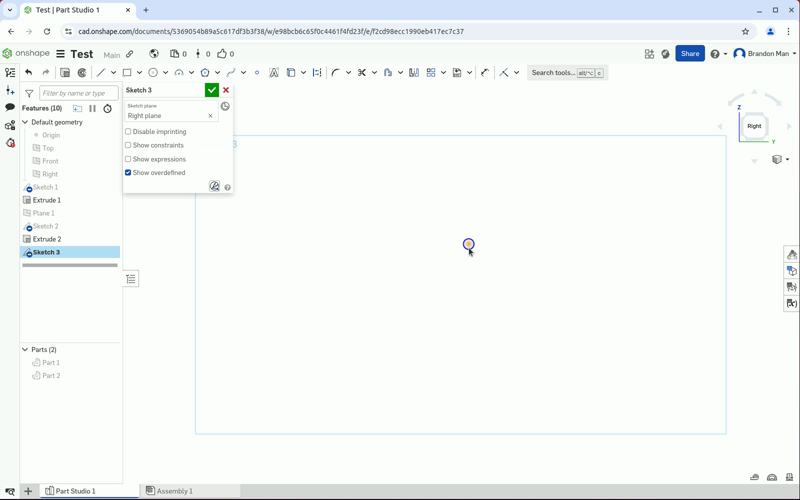
scroll(6)
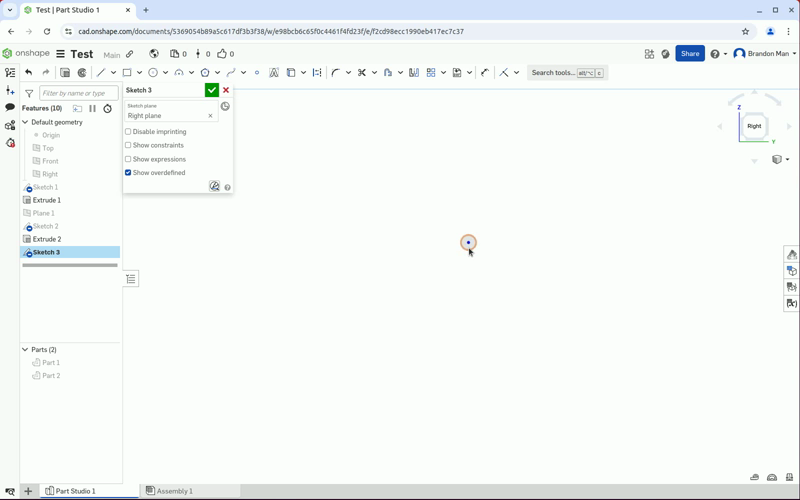
scroll(6)
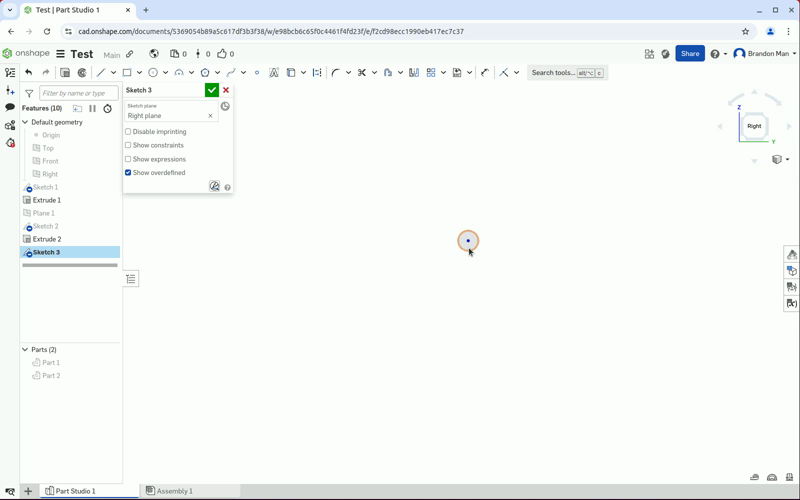
scroll(6)
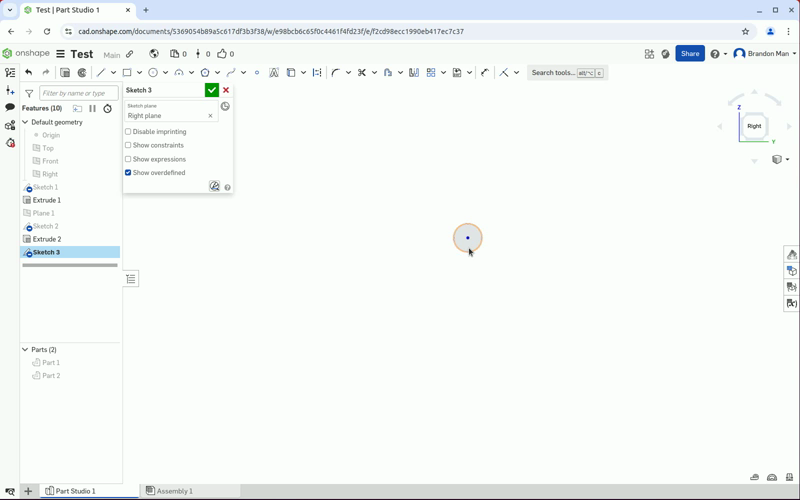
scroll(6)
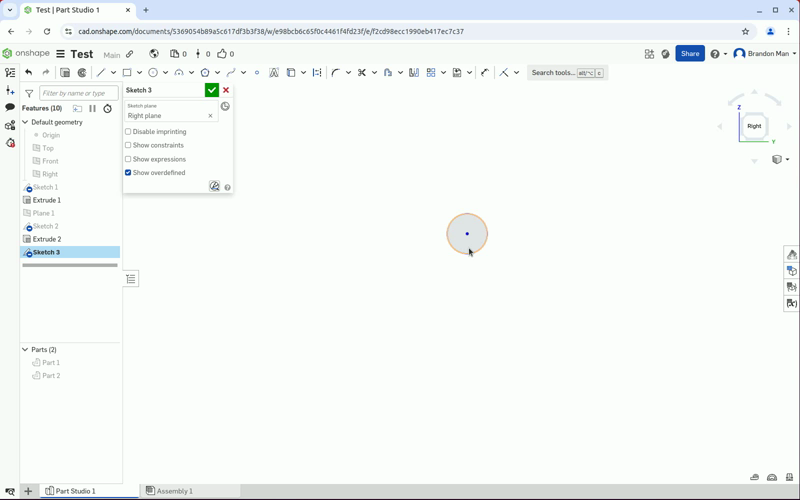
scroll(6)
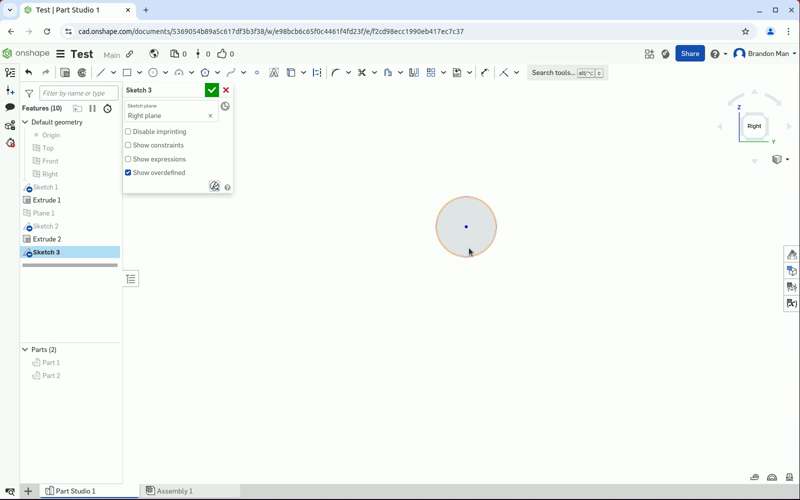
scroll(6)
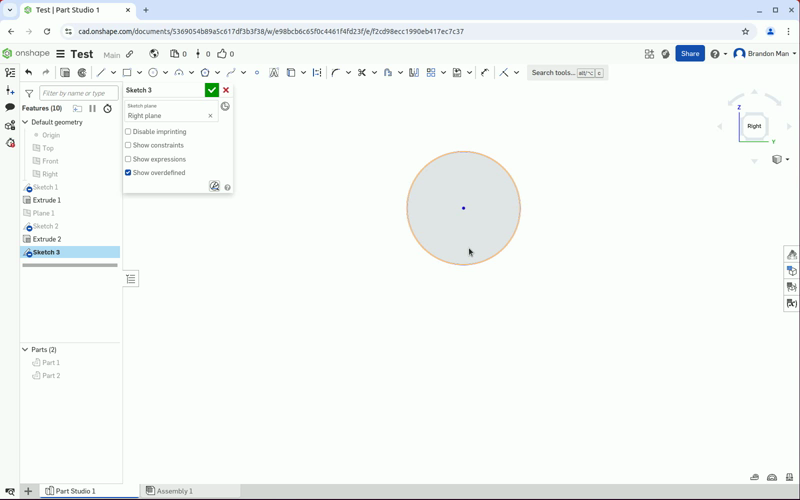
click(469, 247)
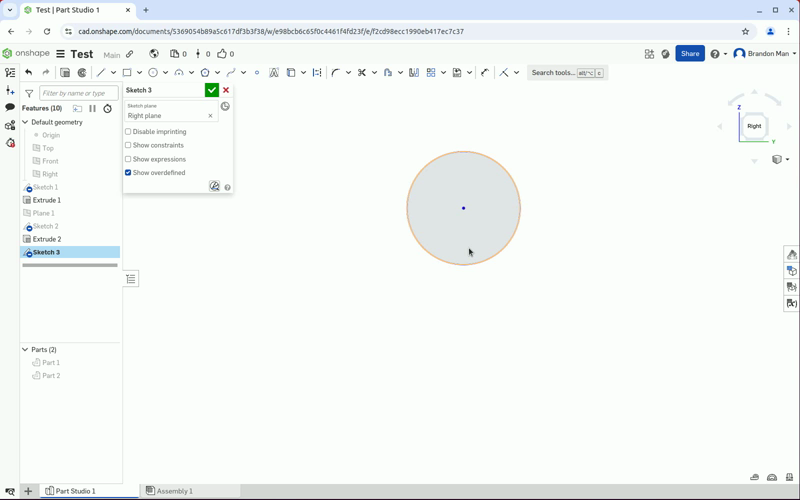
scroll(-6)
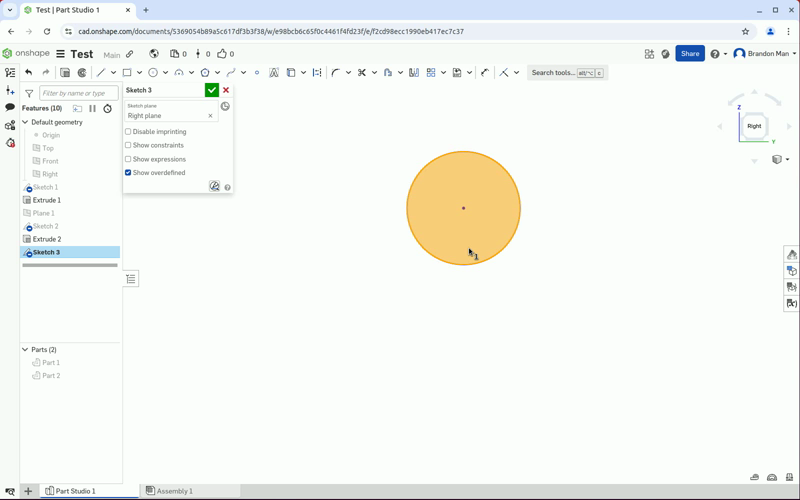
scroll(-6)
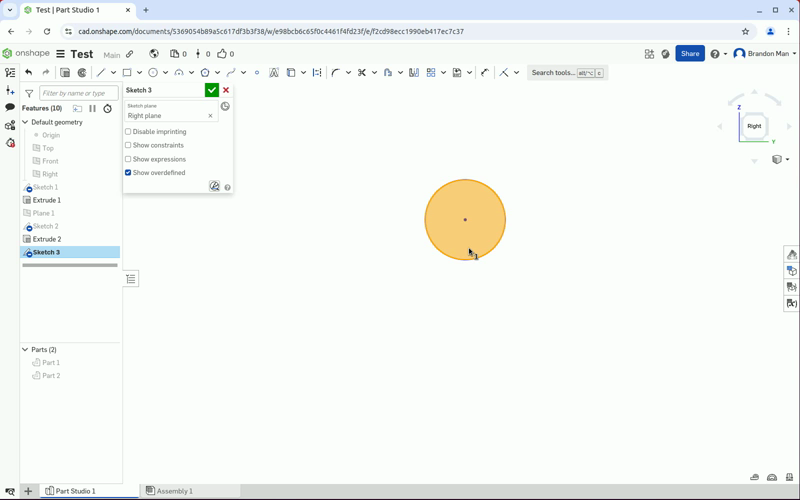
scroll(-6)
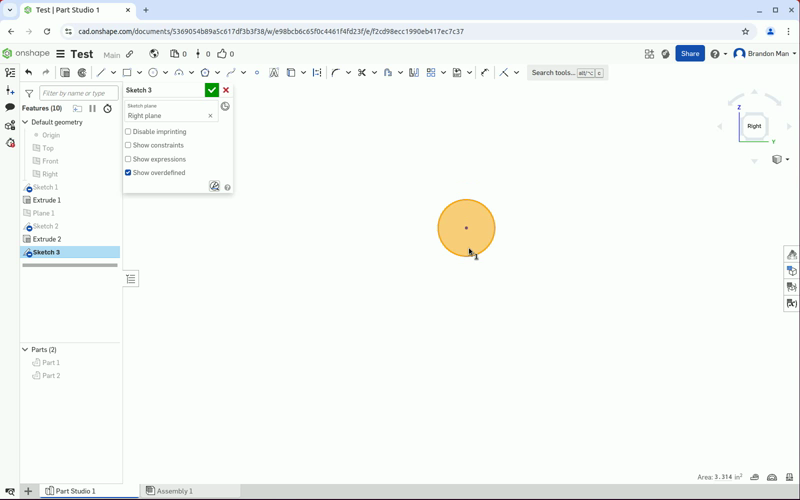
scroll(-6)
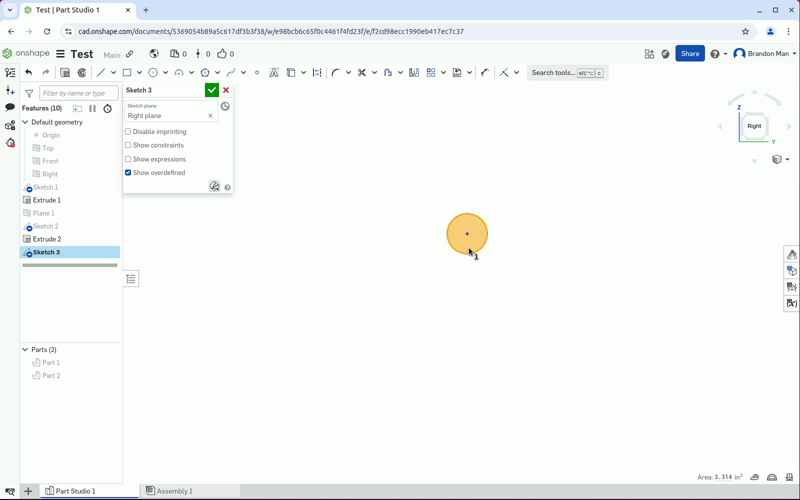
scroll(-6)
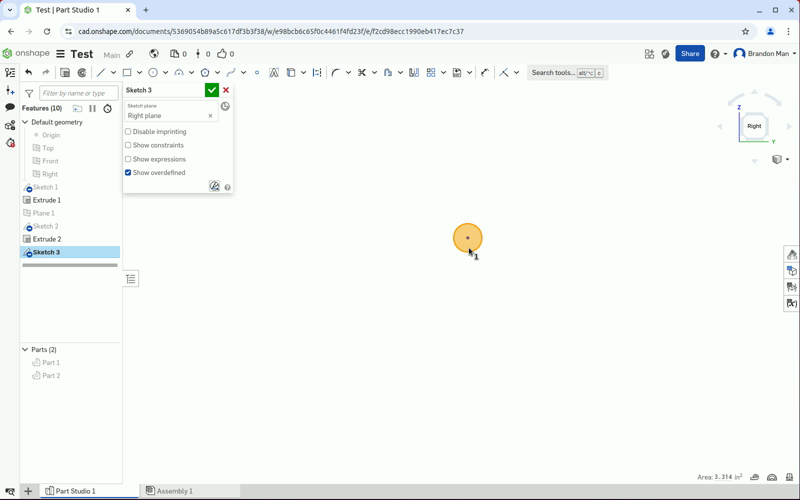
scroll(-6)
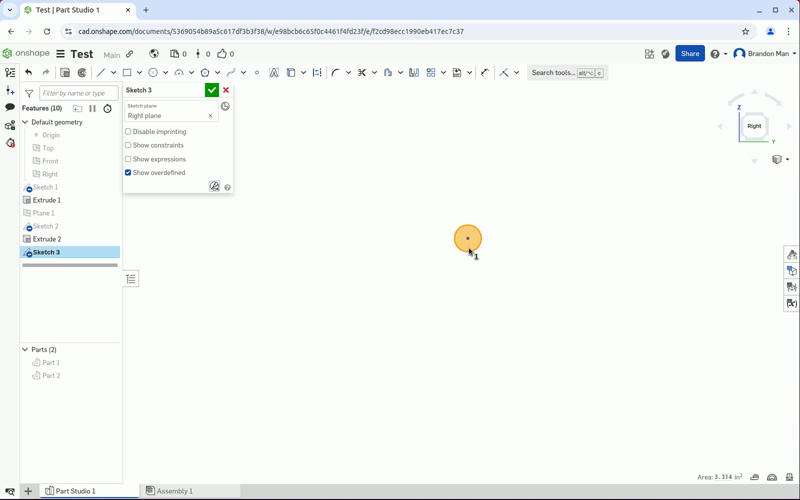
scroll(-6)
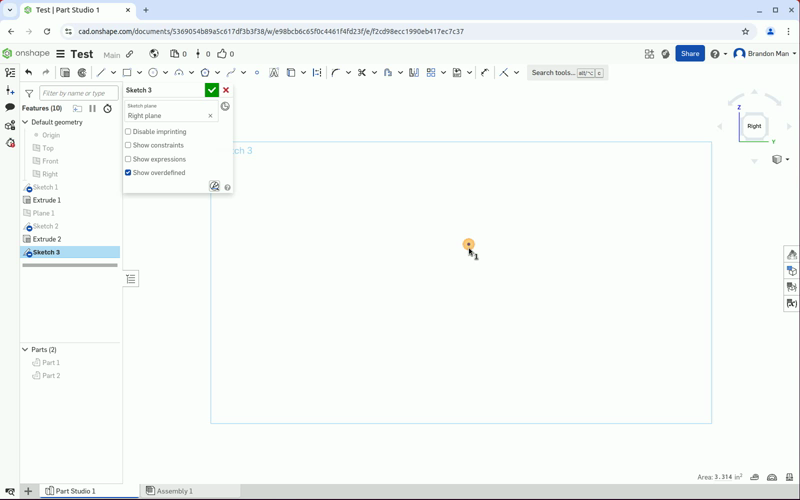
mouse_move(73, 352)
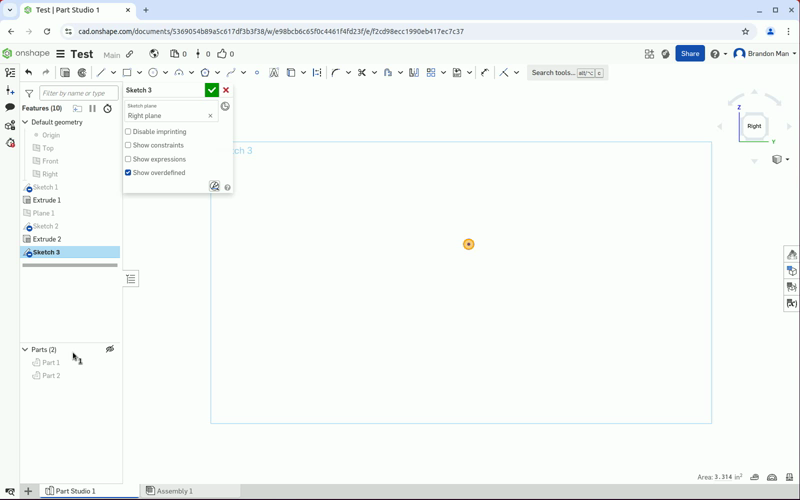
key(shift+y)
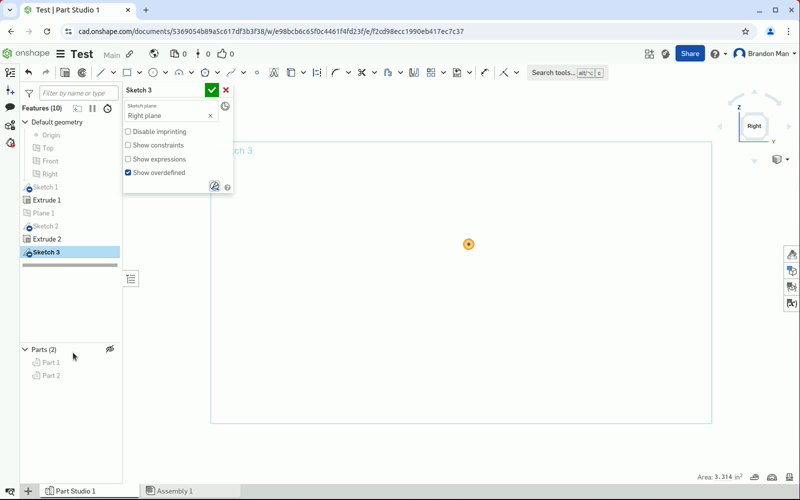
key(shift+e)
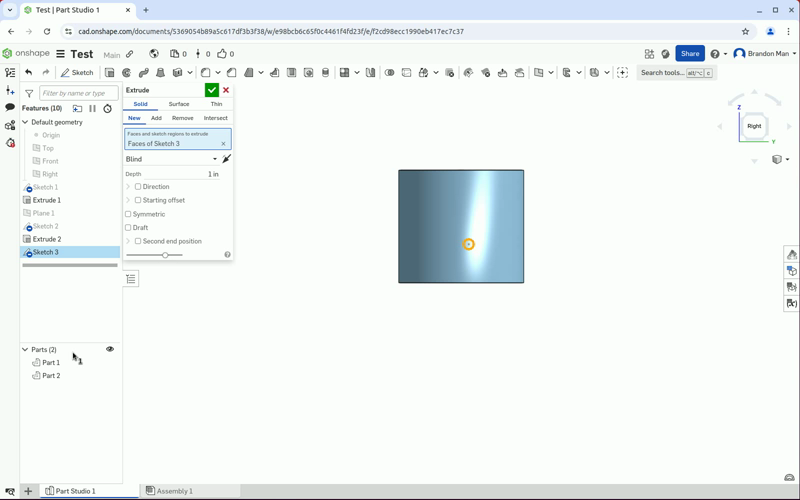
mouse_move(143, 106)
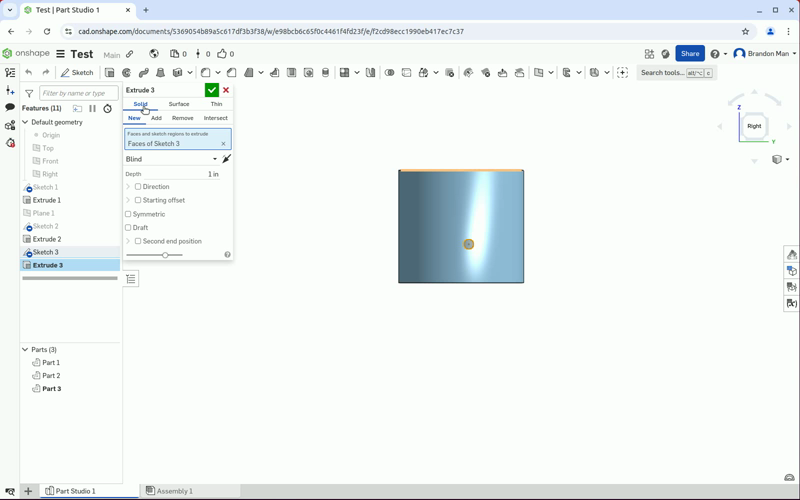
click(143, 106)
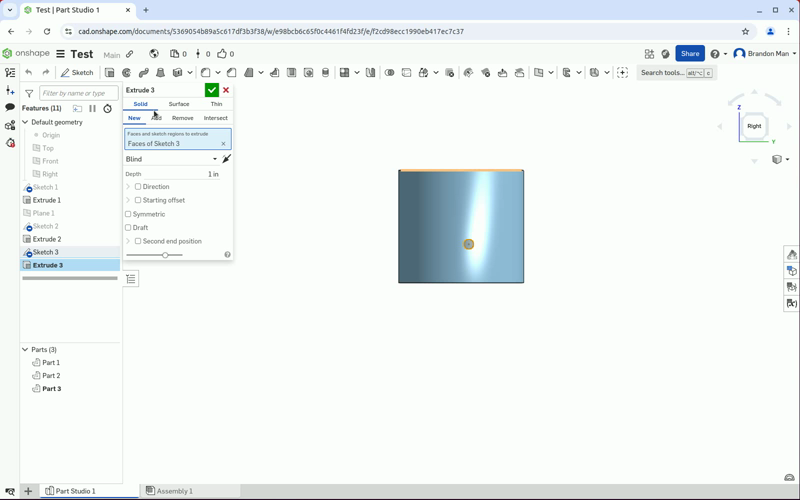
mouse_move(186, 120)
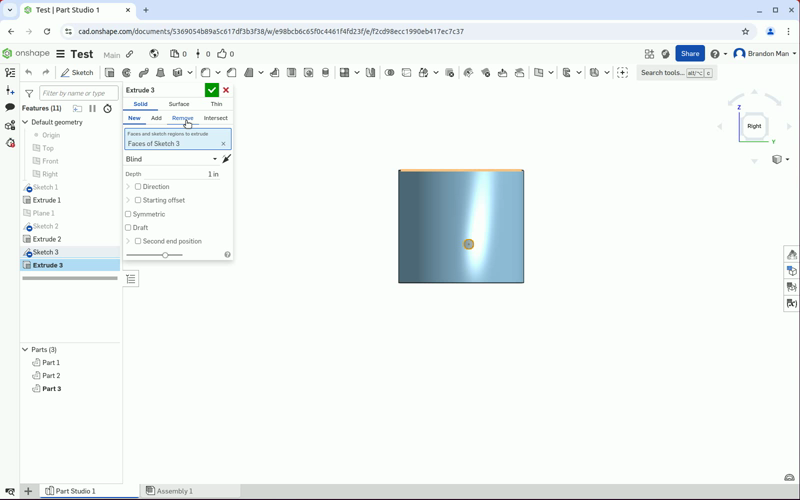
click(186, 120)
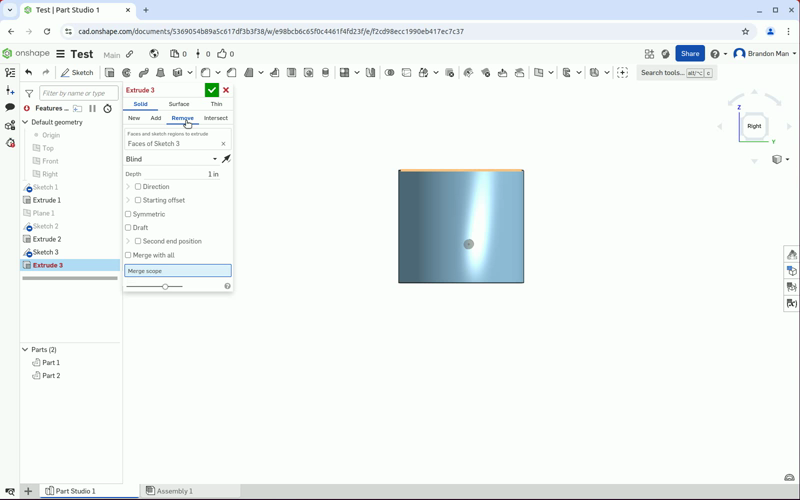
key(tab, 4)
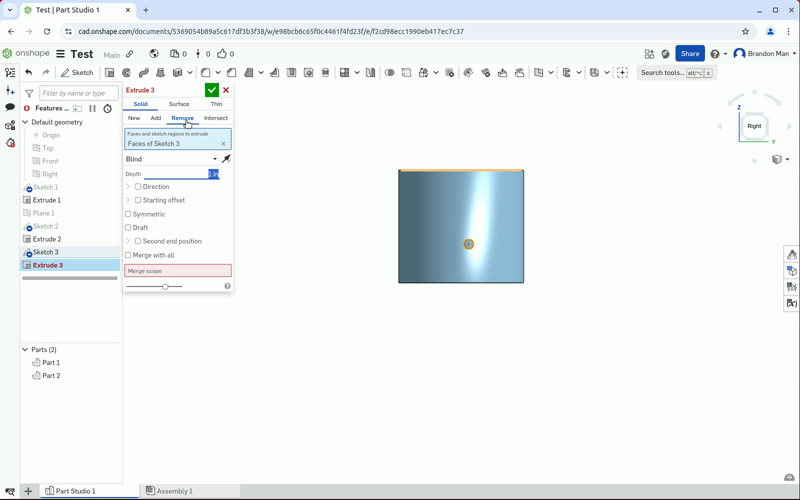
text(-30.57)
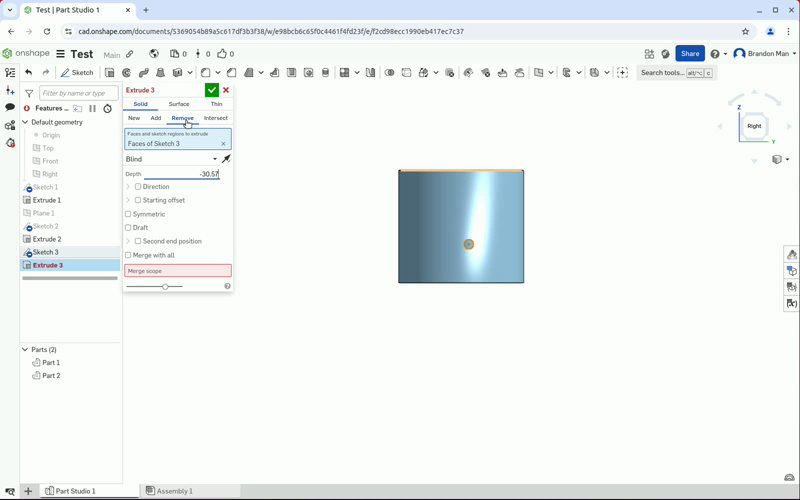
key(tab, 6)
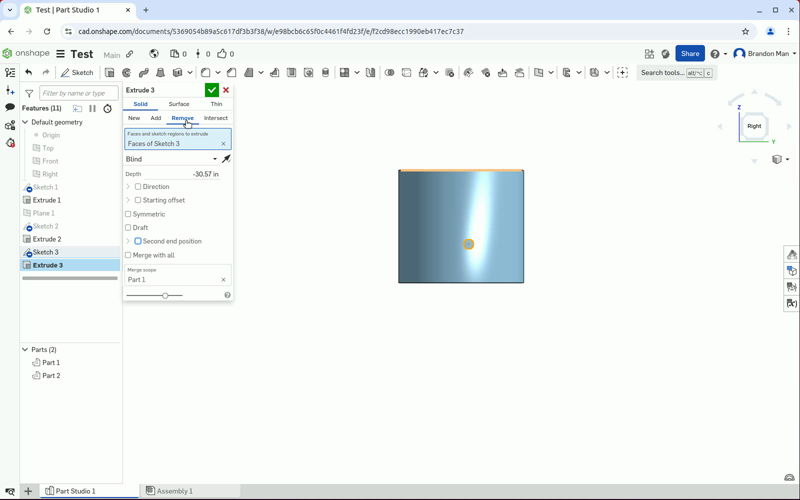
key(space)
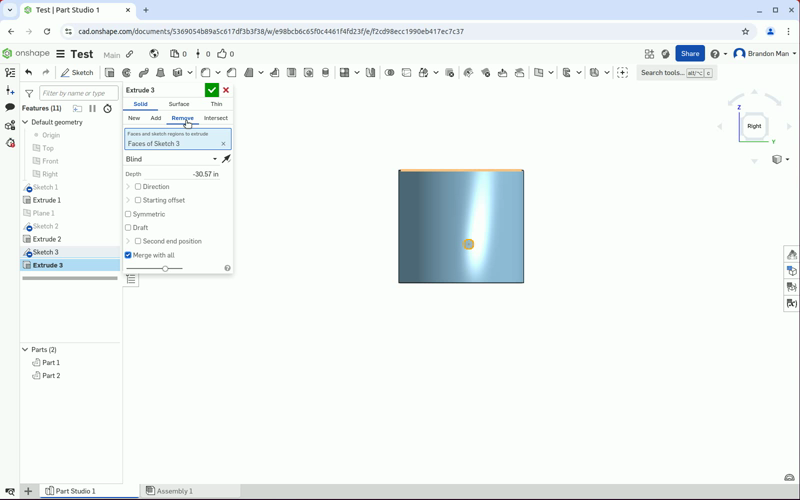
key(enter)
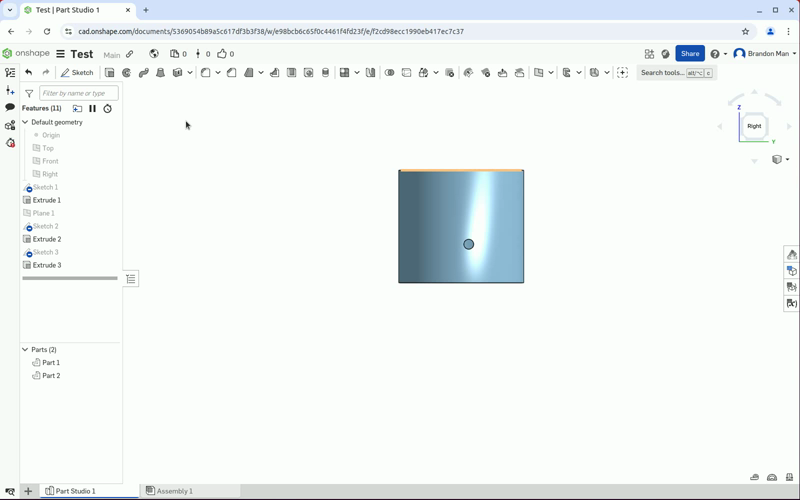
key(shift+h)
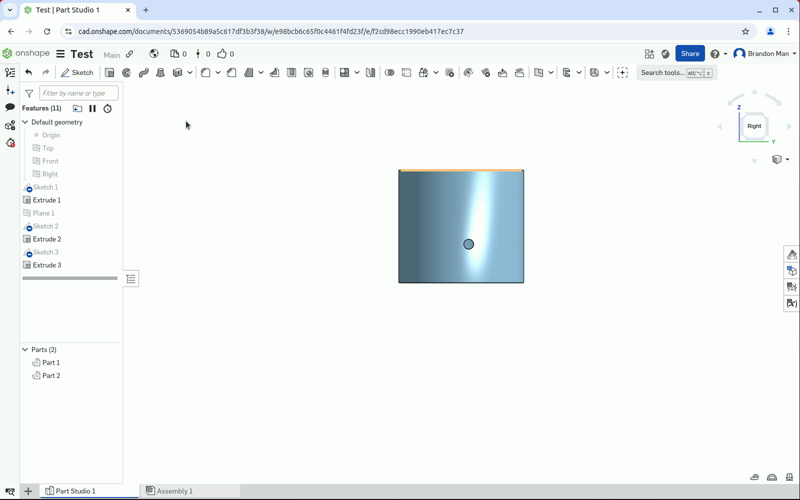
key(shift+h)
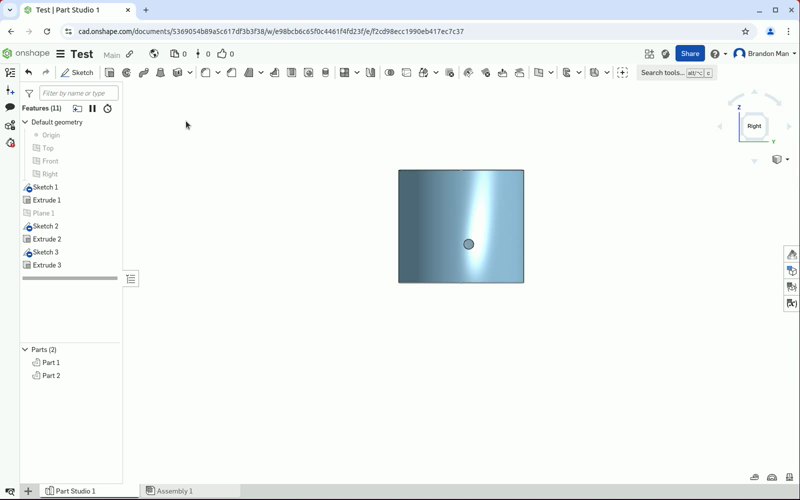
key(shift+7)
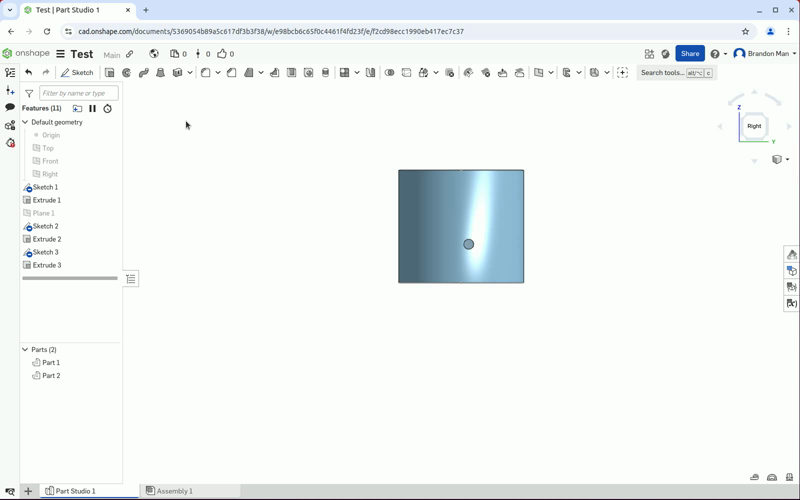
key(right, 2)
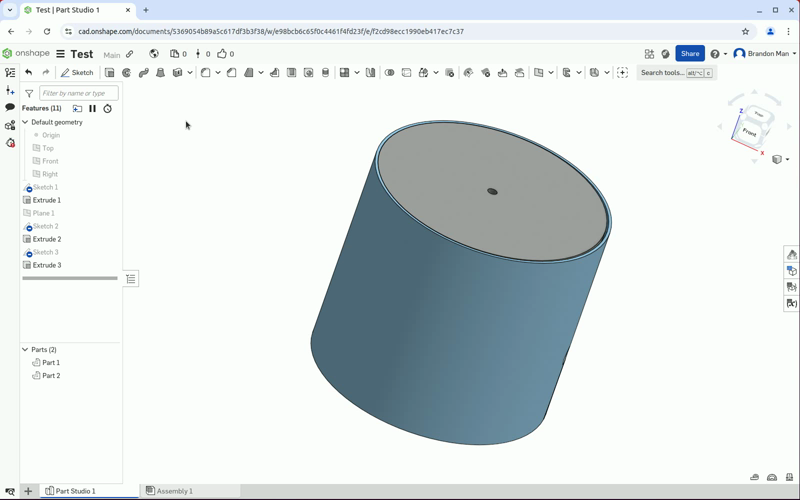
key(down, 2)
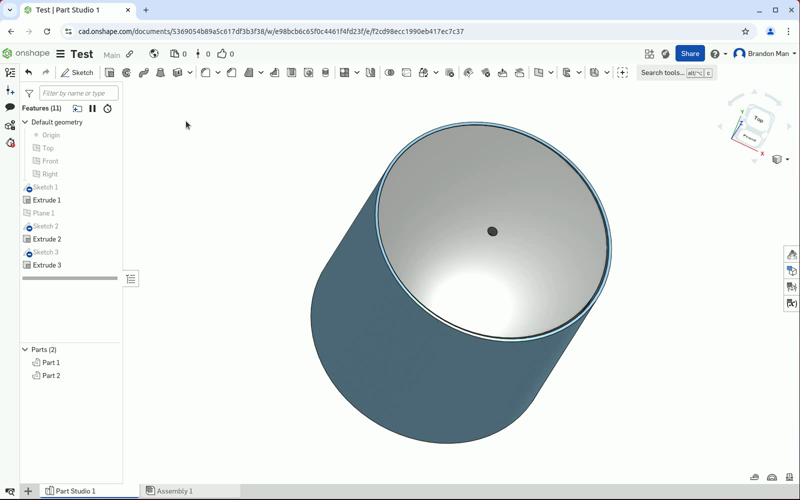
key(up, 2)
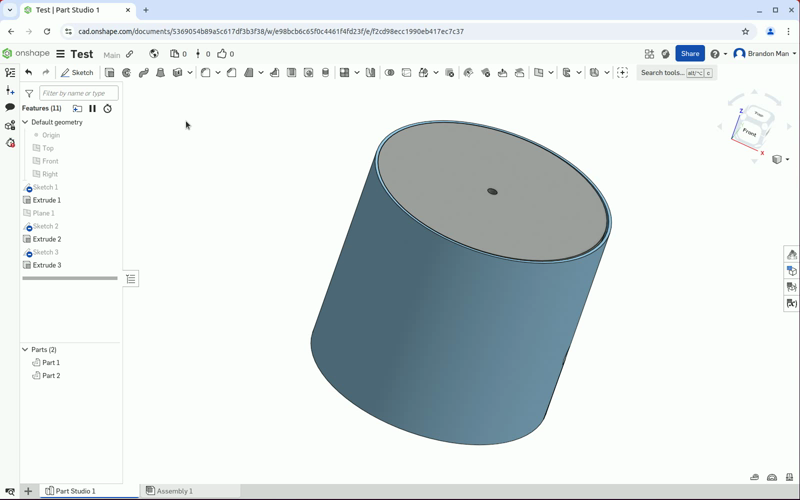
key(left, 2)
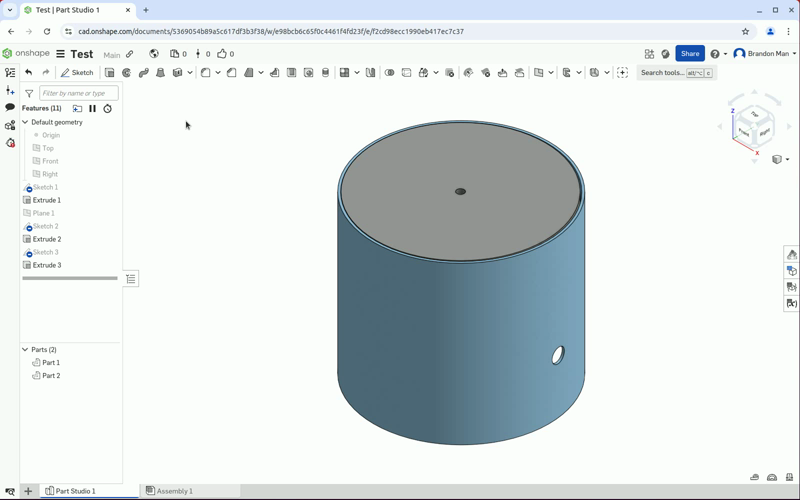
mouse_move(73, 189)
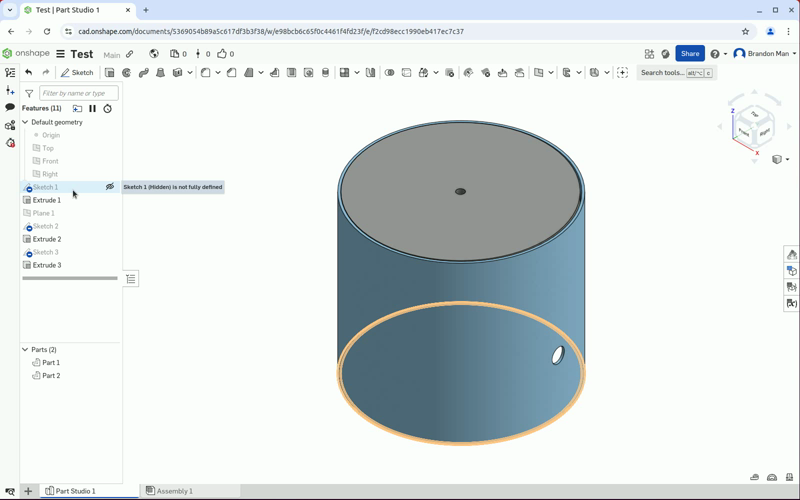
click(73, 189)